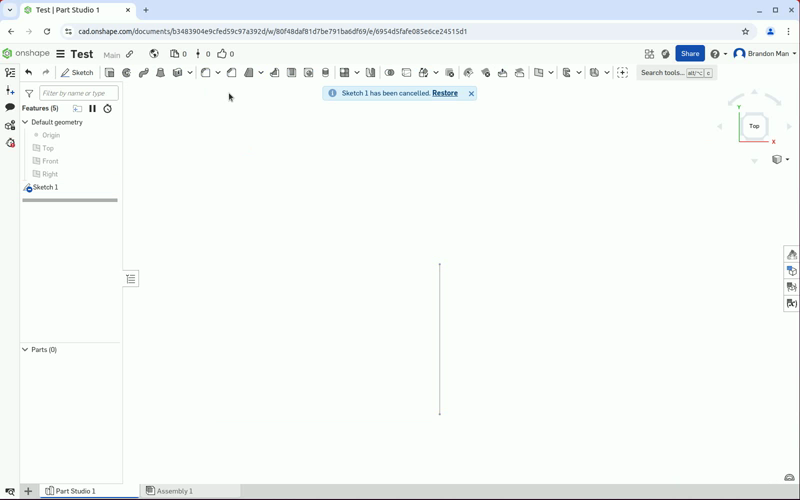
key(shift+h)
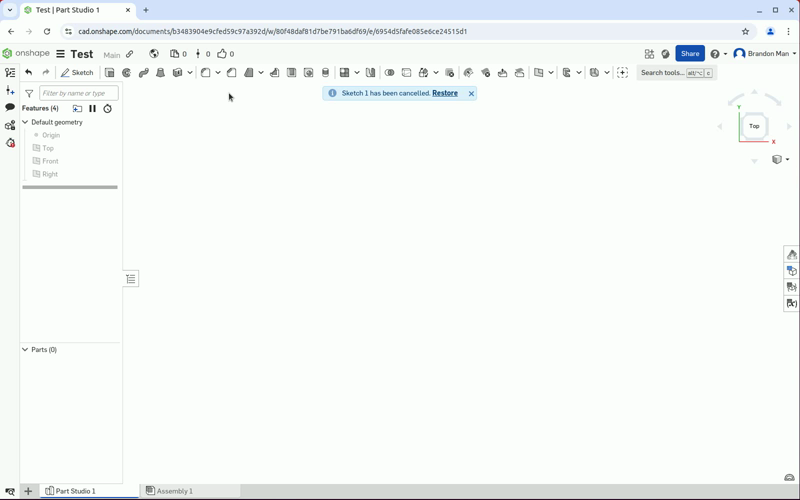
mouse_move(73, 352)
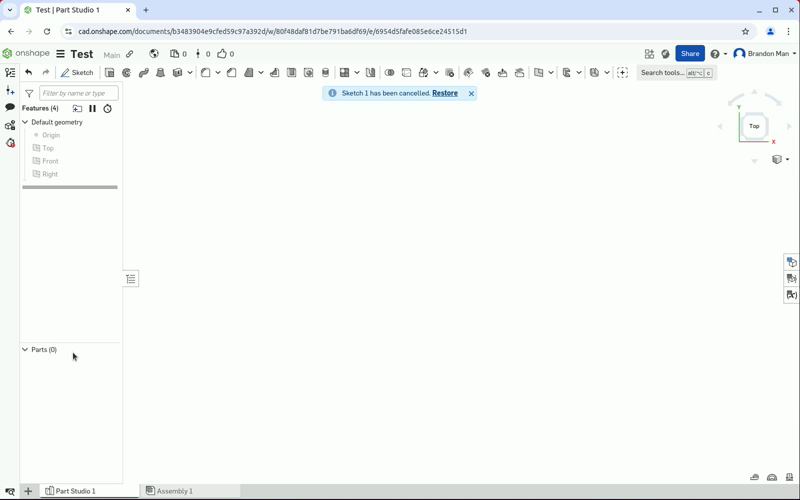
key(y)
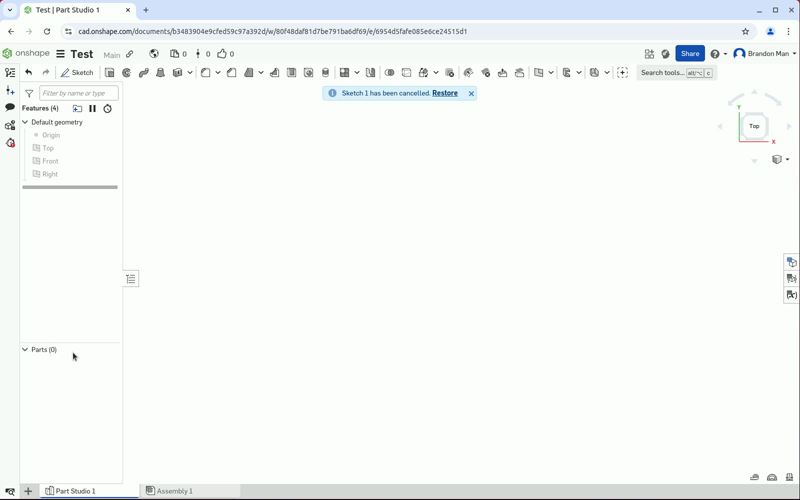
key(shift+p)
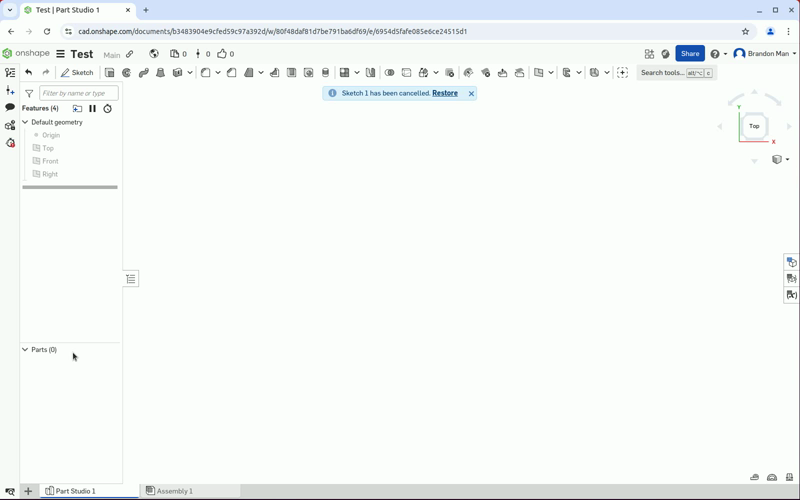
key(space)
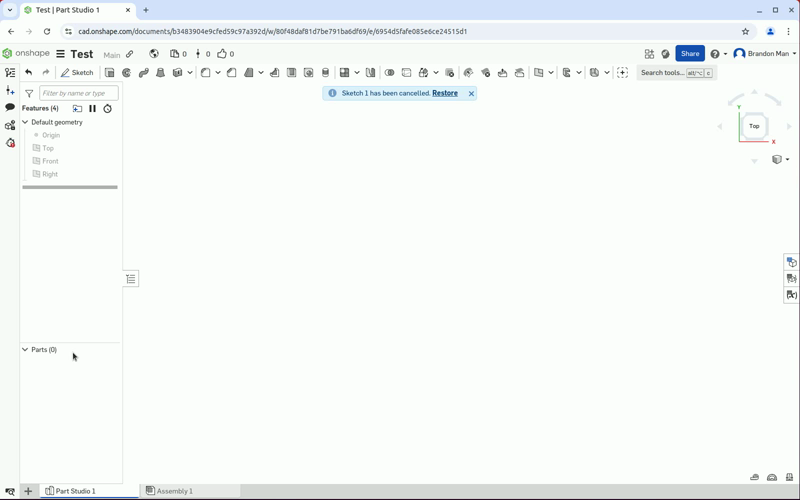
key_down(shift)
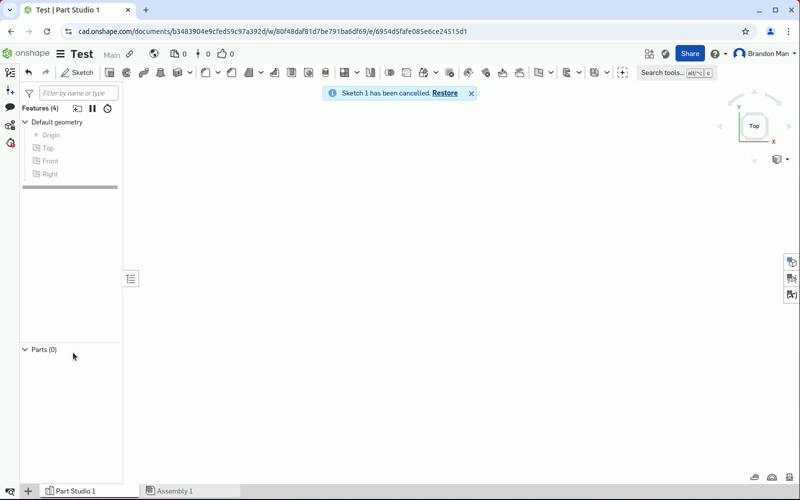
key(up)
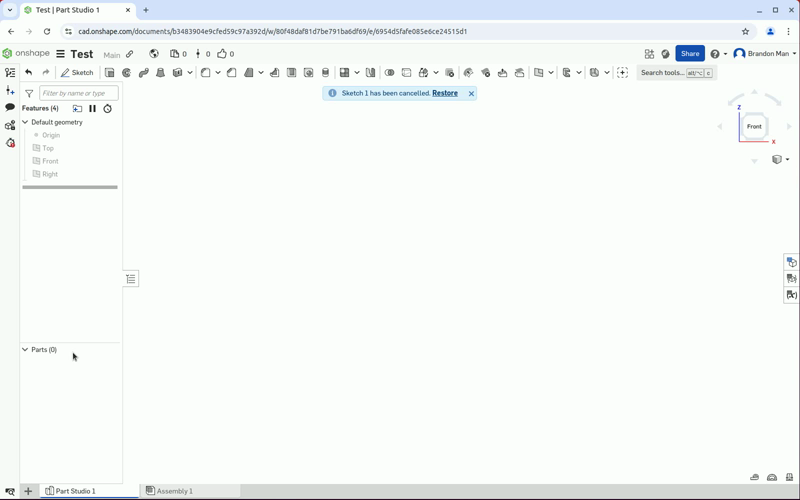
key_up(shift)
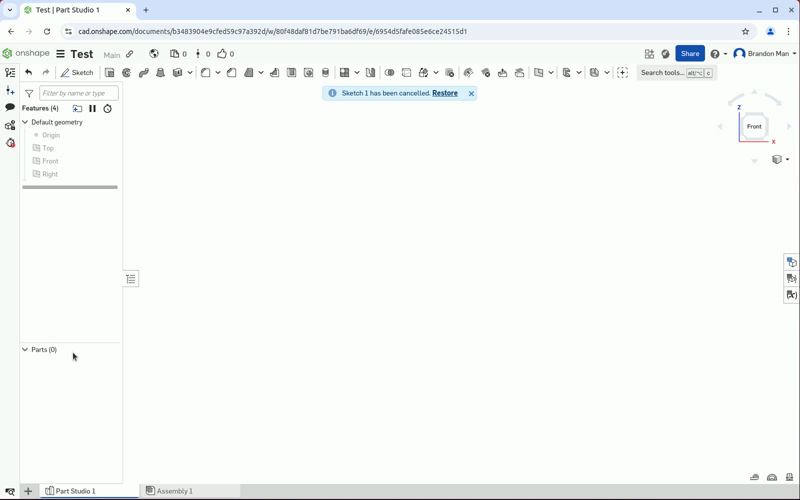
mouse_move(73, 352)
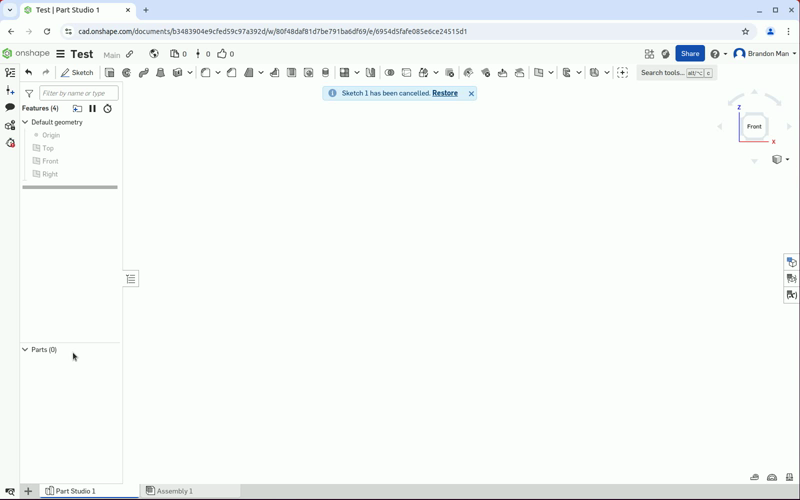
key(shift+y)
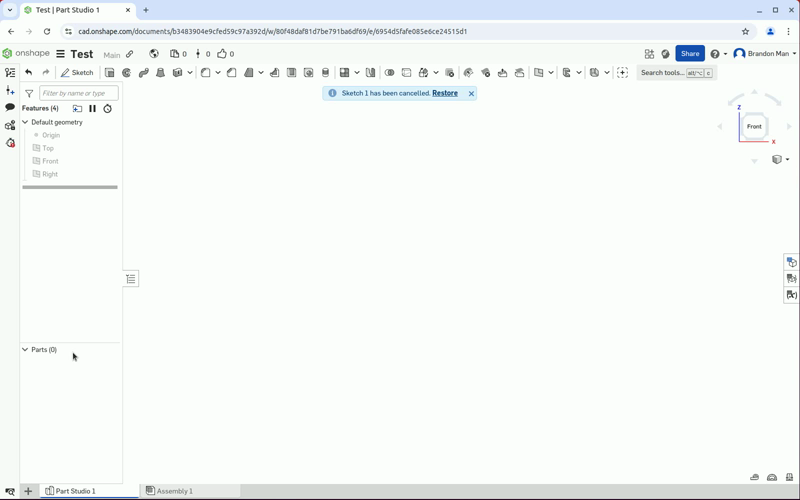
key(shift+s)
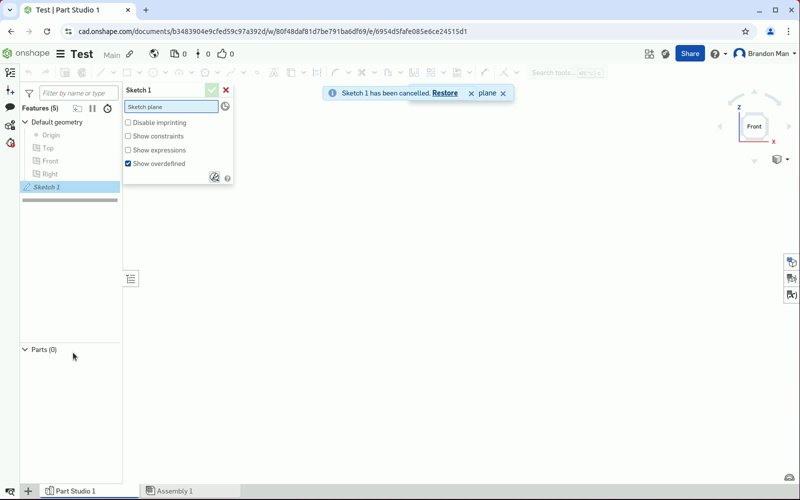
mouse_move(73, 163)
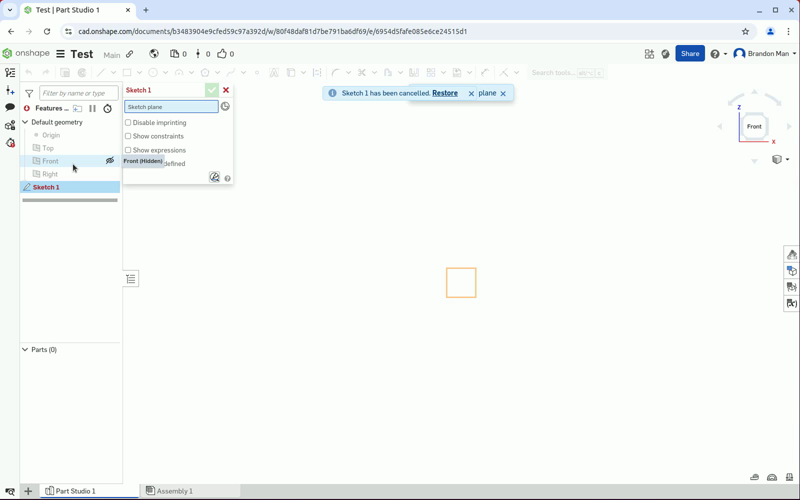
click(73, 163)
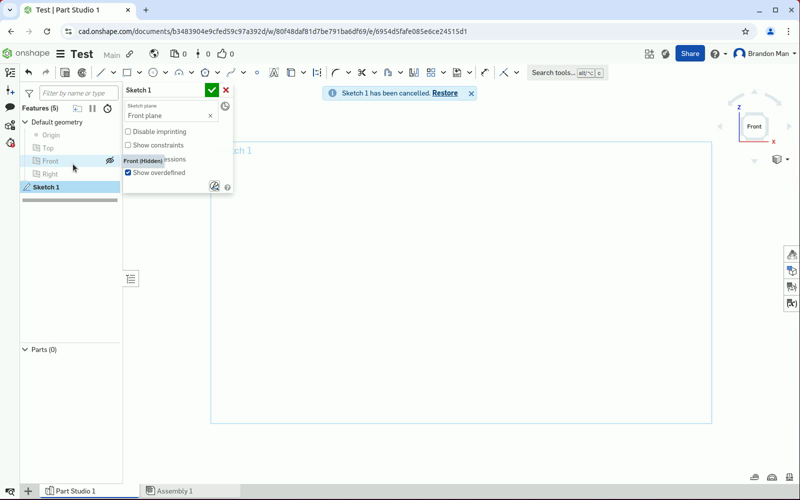
mouse_move(73, 352)
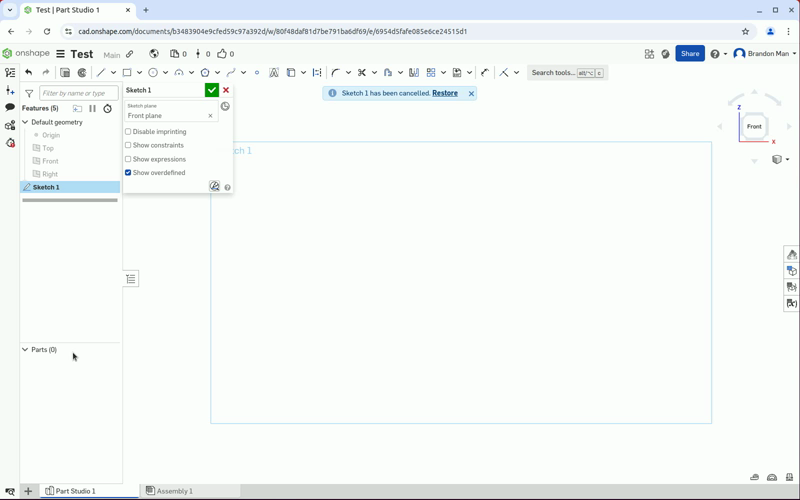
key(y)
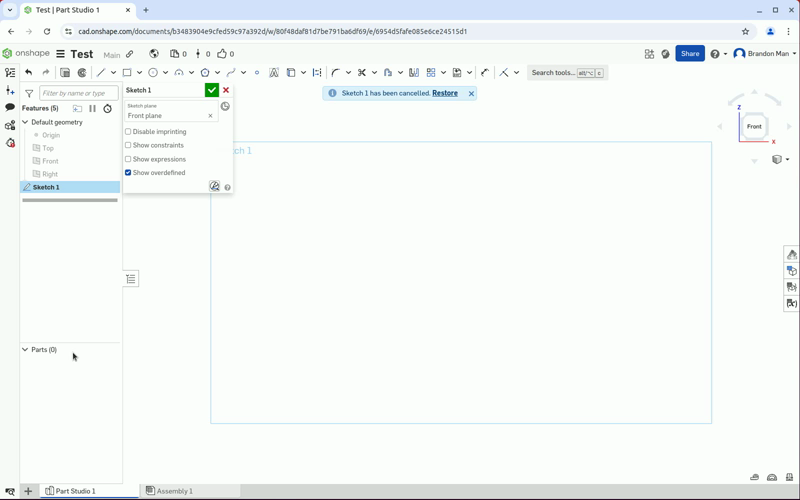
key(l)
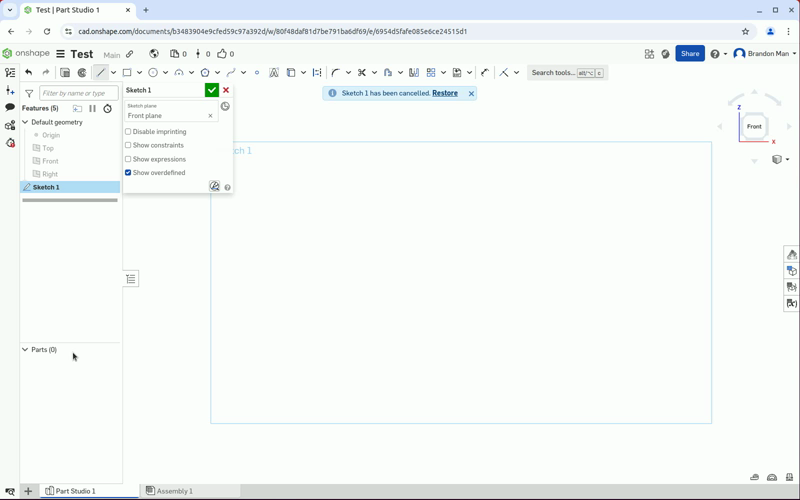
key_down(shift)
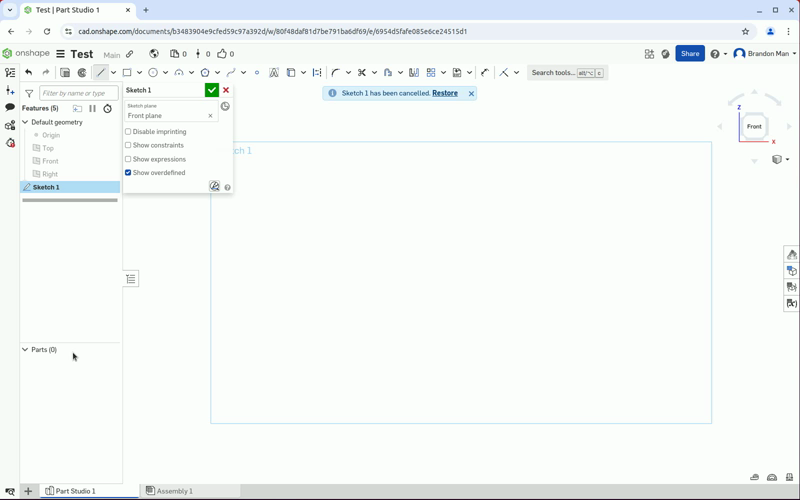
mouse_move(358, 278)
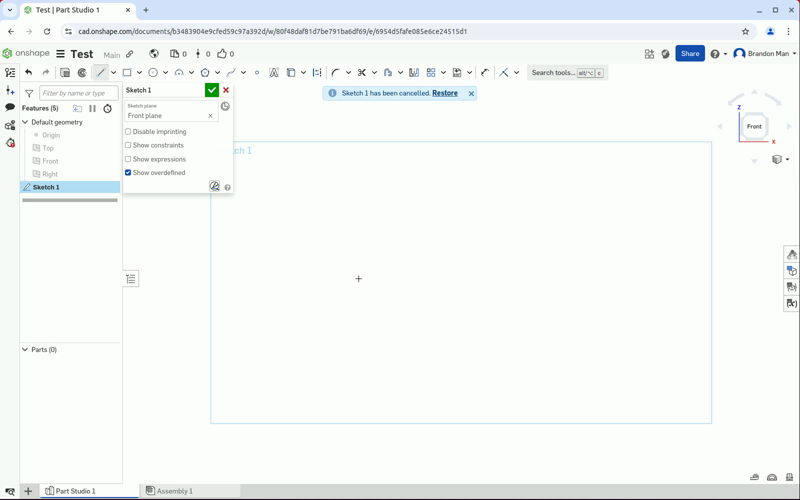
click(358, 278)
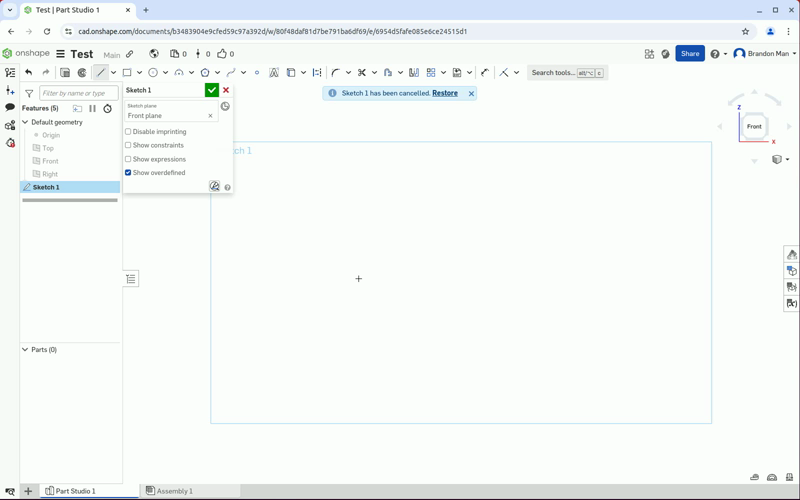
key_up(shift)
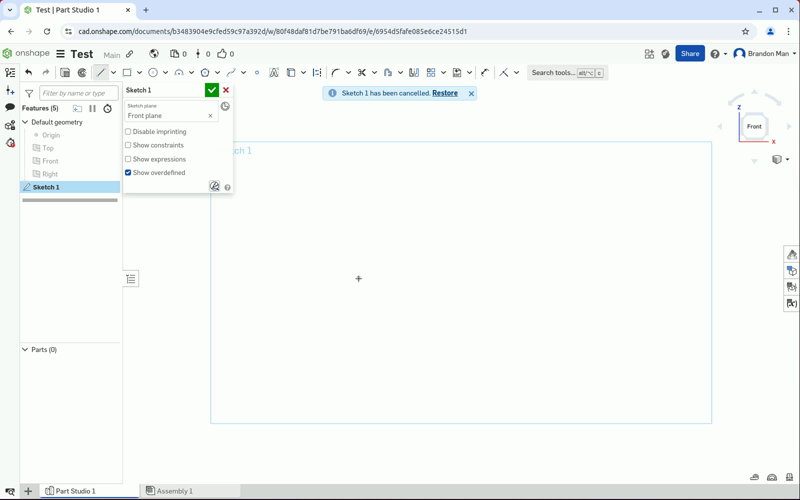
key_down(shift)
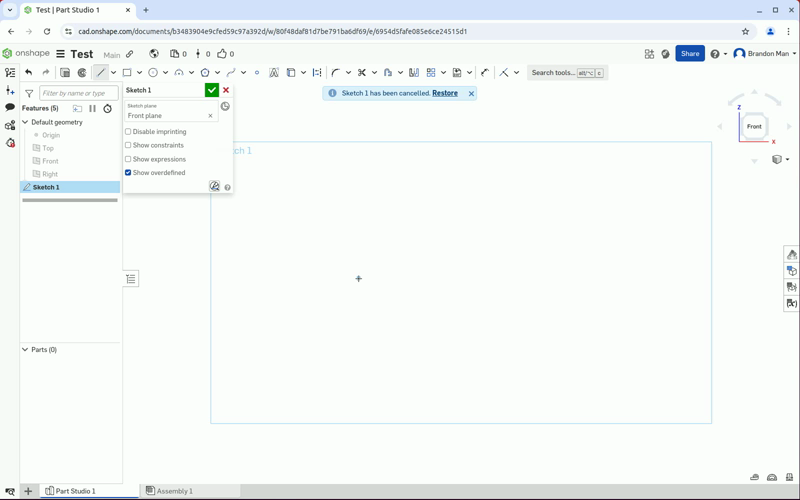
mouse_move(546, 278)
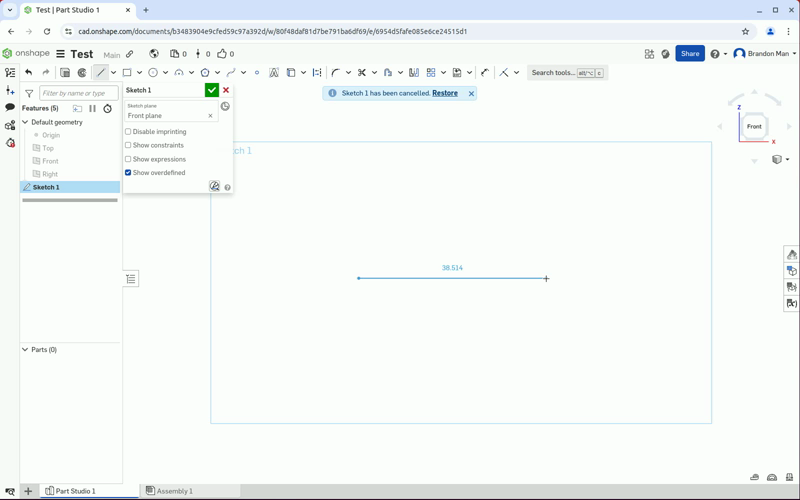
click(546, 278)
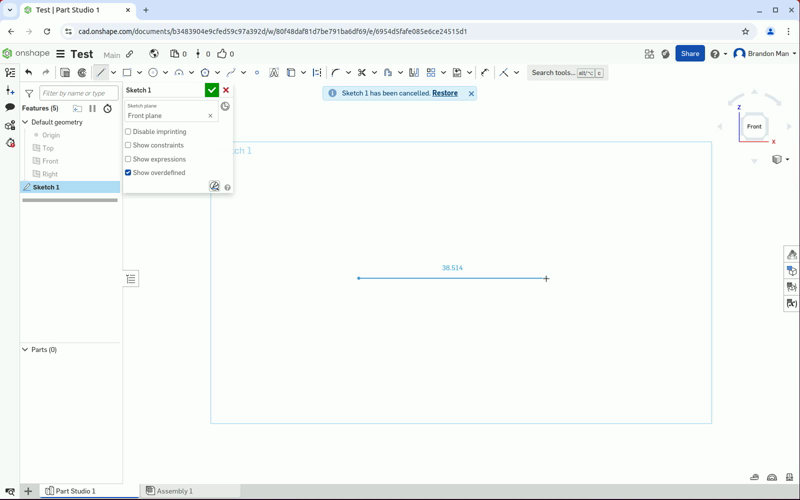
key_up(shift)
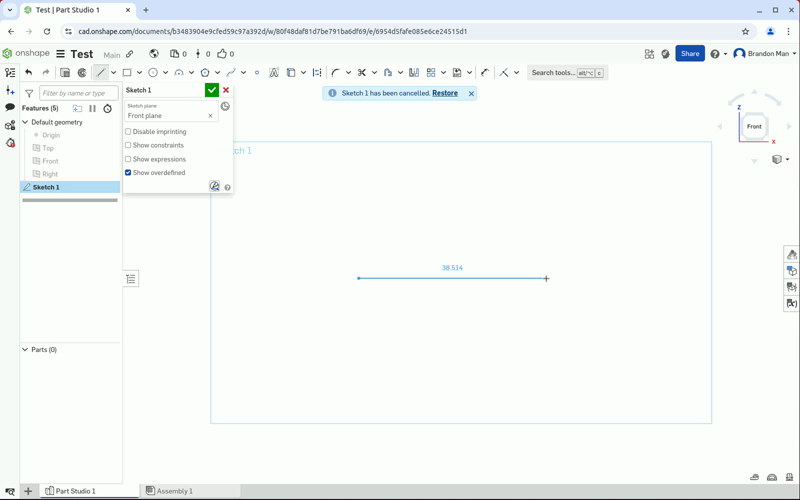
key_down(shift)
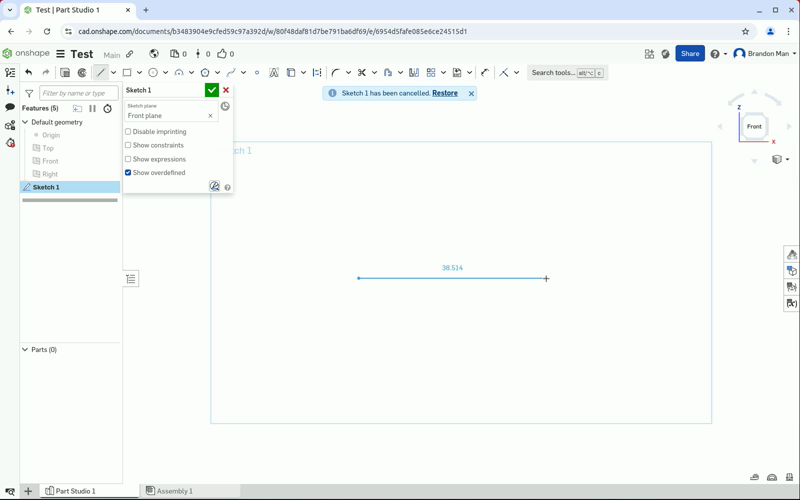
mouse_move(546, 369)
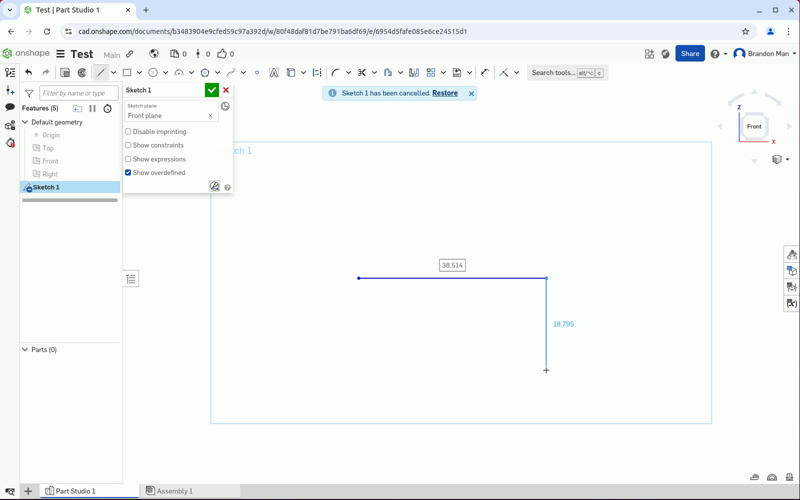
click(546, 369)
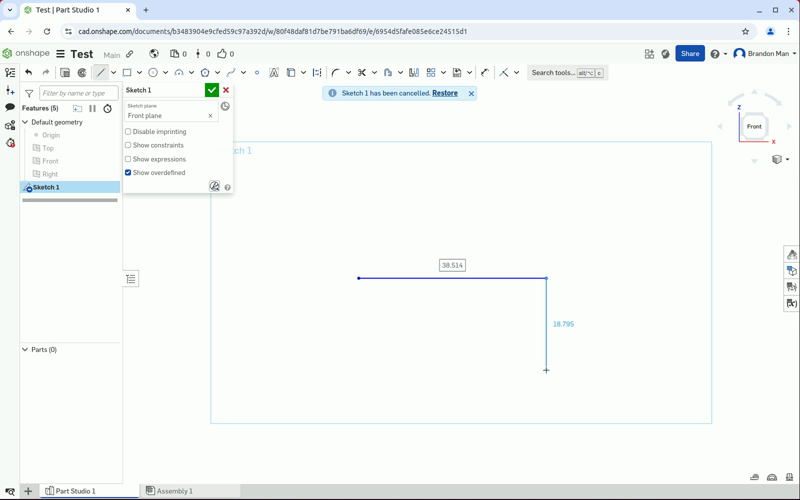
key_up(shift)
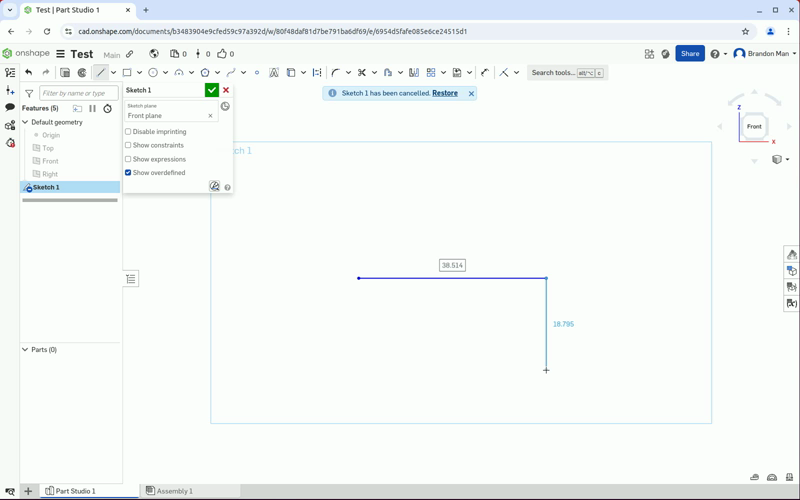
key_down(shift)
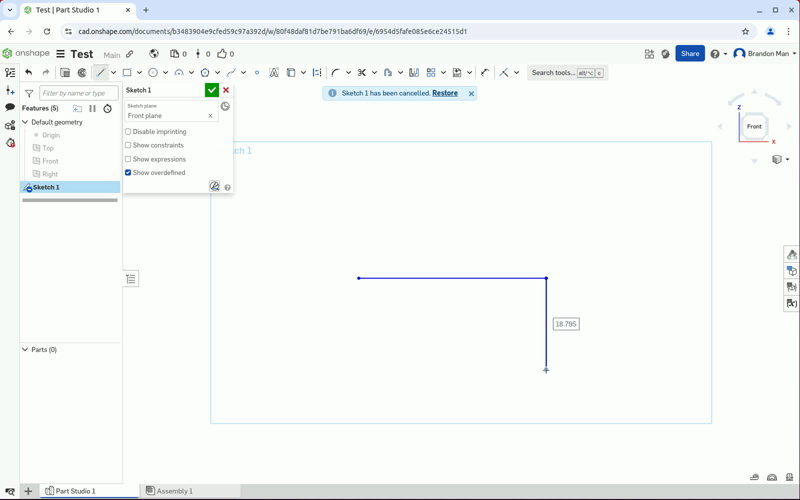
mouse_move(576, 369)
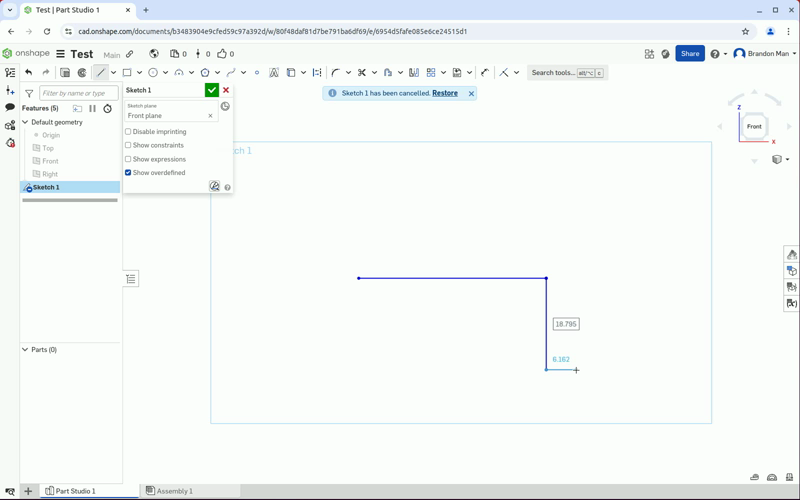
mouse_move(552, 369)
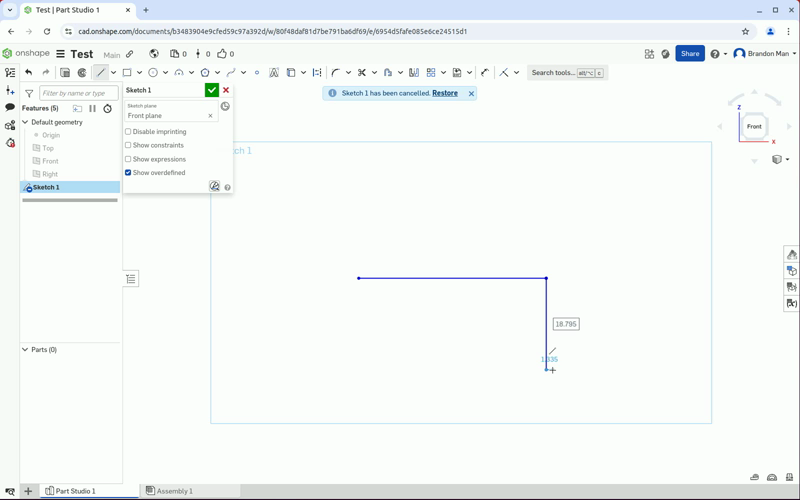
scroll(6)
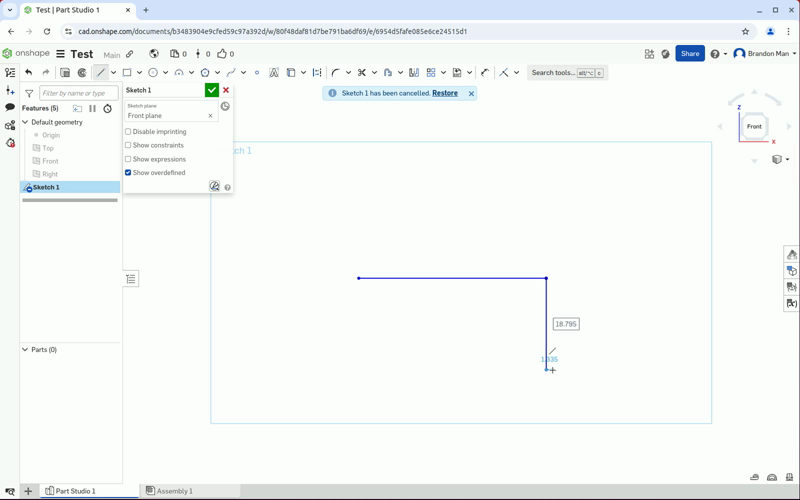
scroll(6)
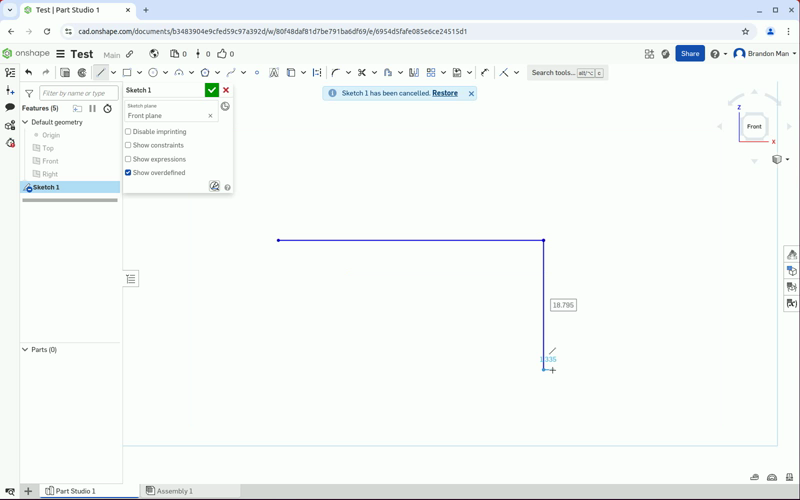
scroll(6)
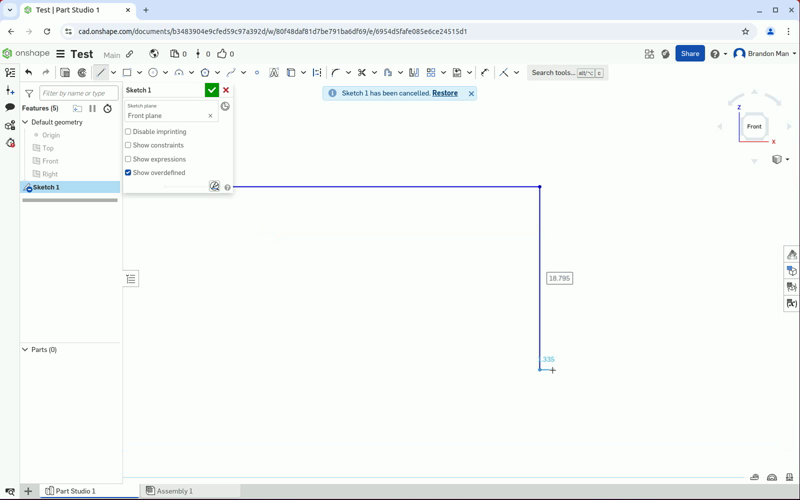
scroll(6)
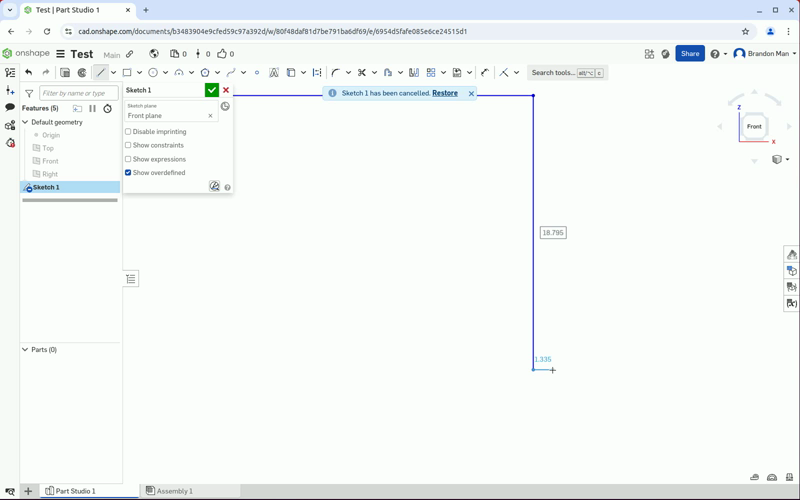
scroll(6)
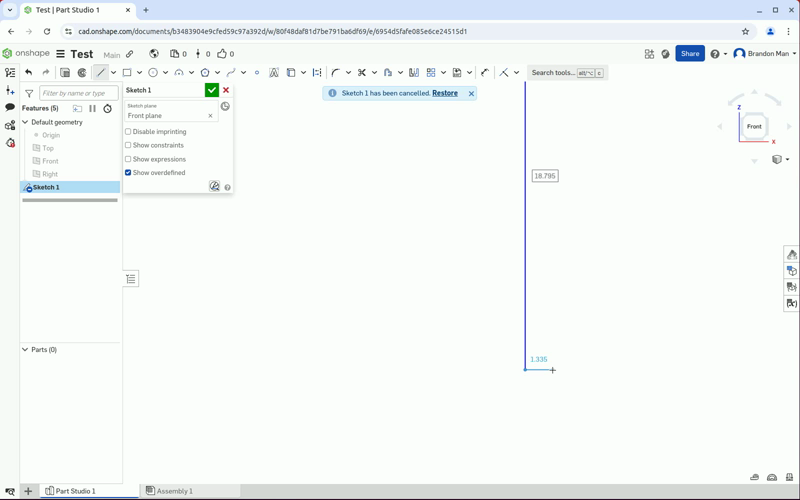
scroll(6)
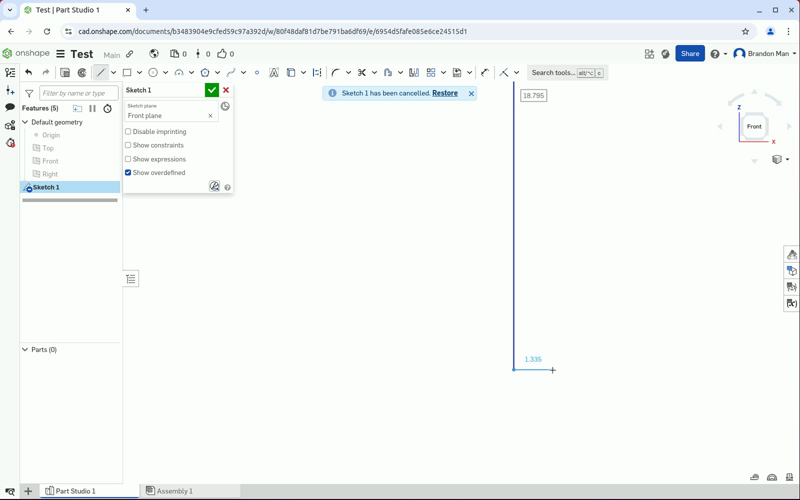
scroll(6)
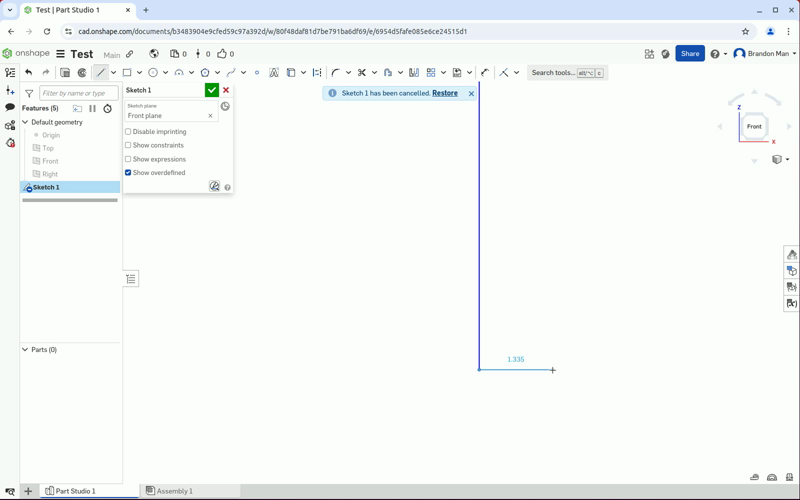
click(552, 369)
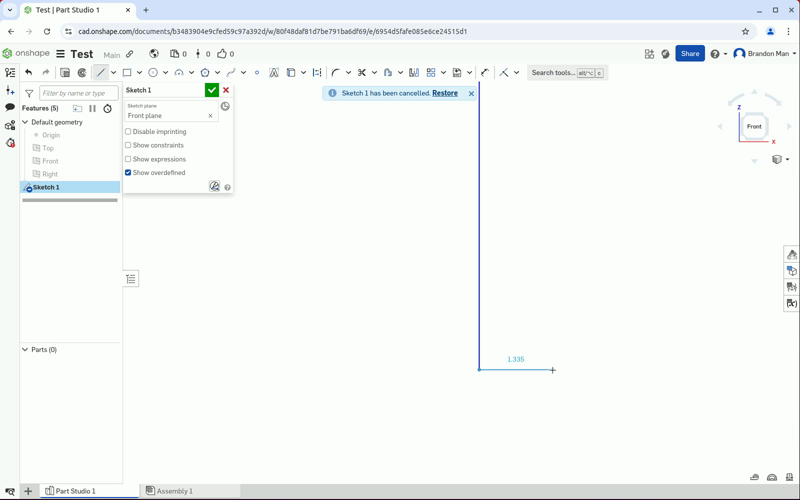
scroll(-6)
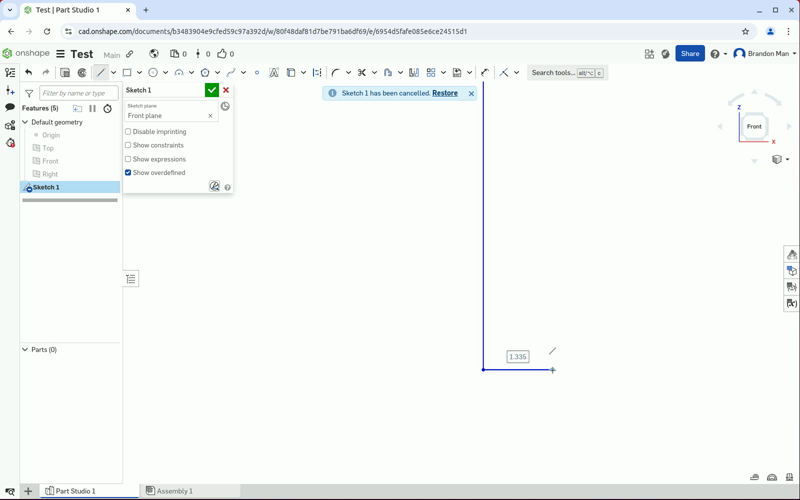
scroll(-6)
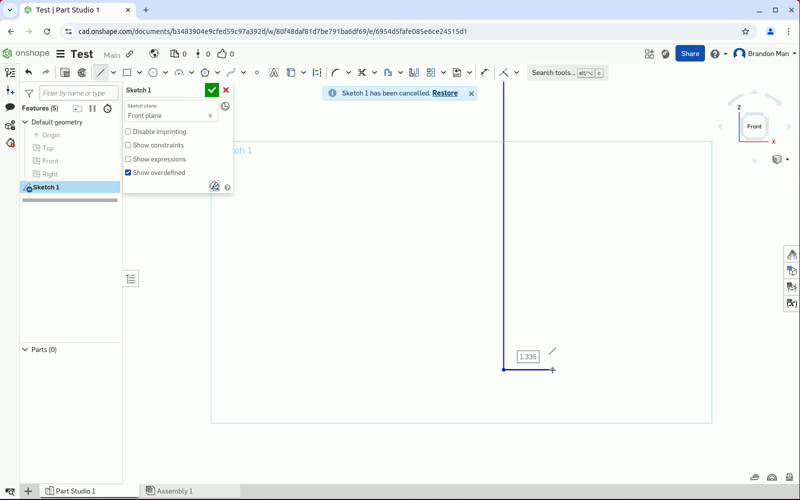
scroll(-6)
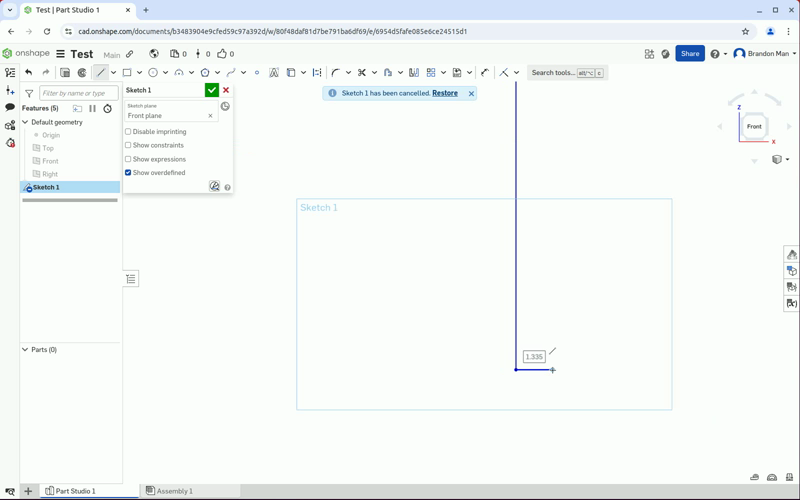
scroll(-6)
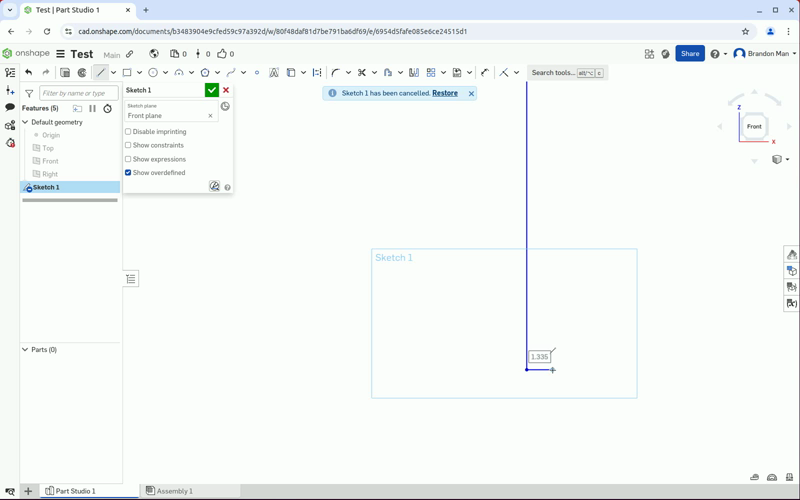
scroll(-6)
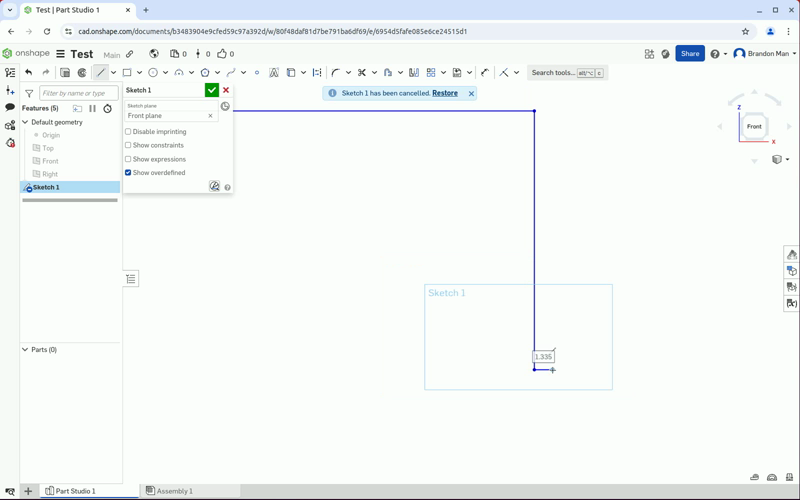
scroll(-6)
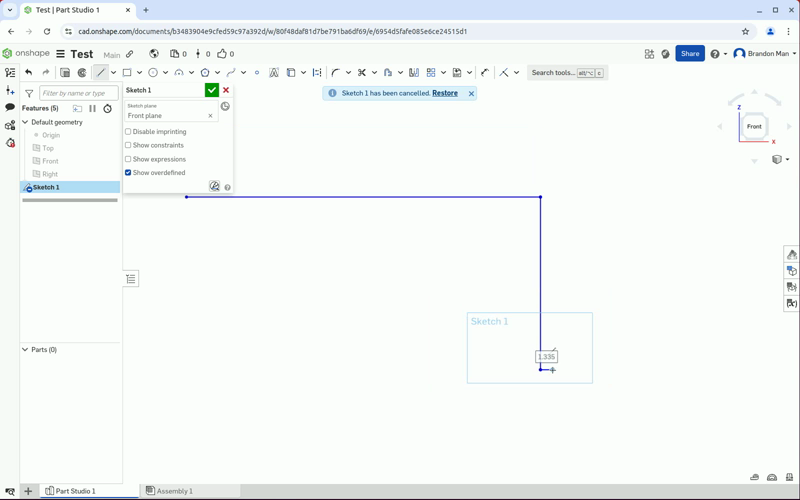
scroll(-6)
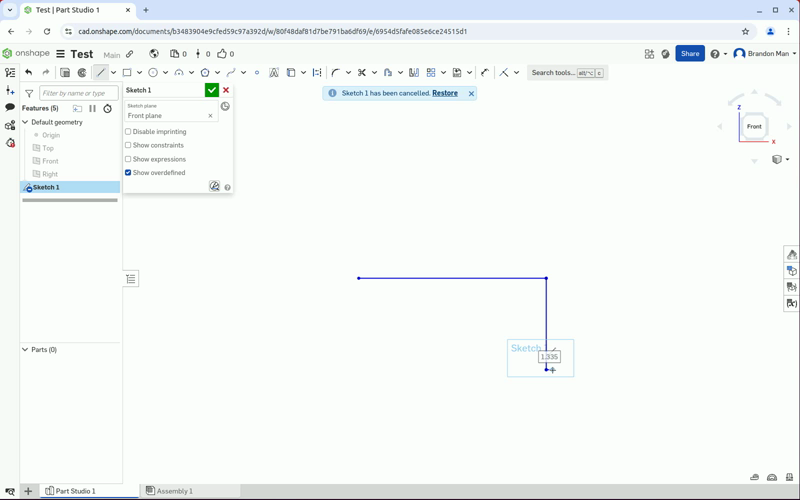
key_up(shift)
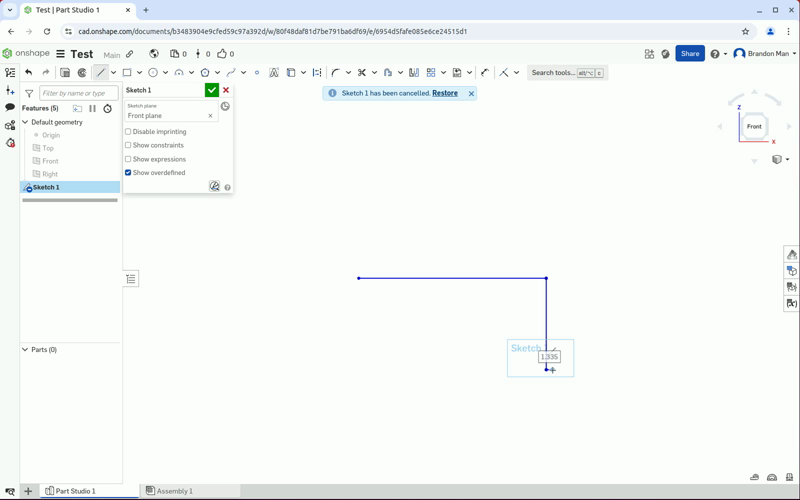
key_down(shift)
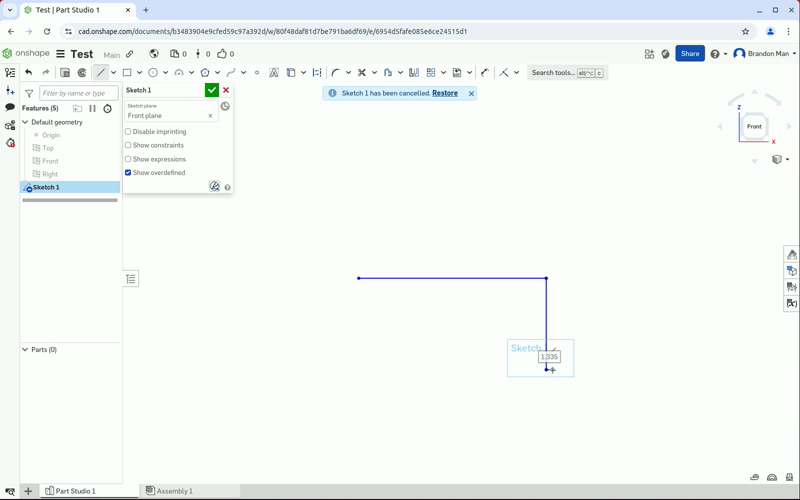
mouse_move(552, 272)
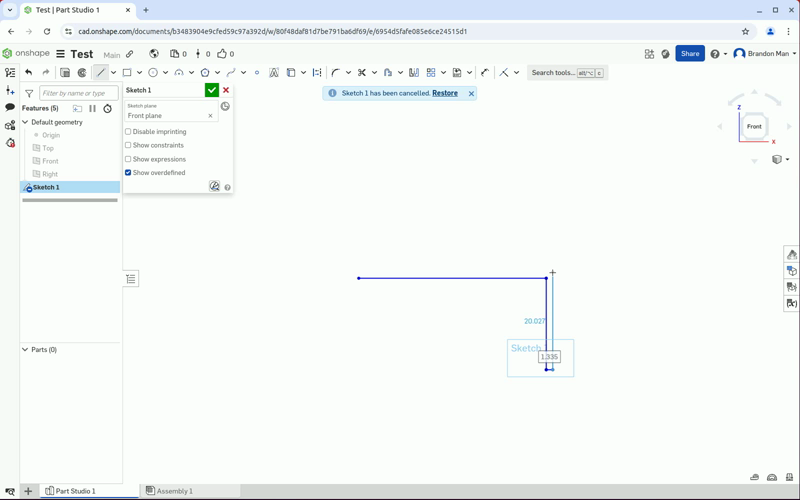
click(552, 272)
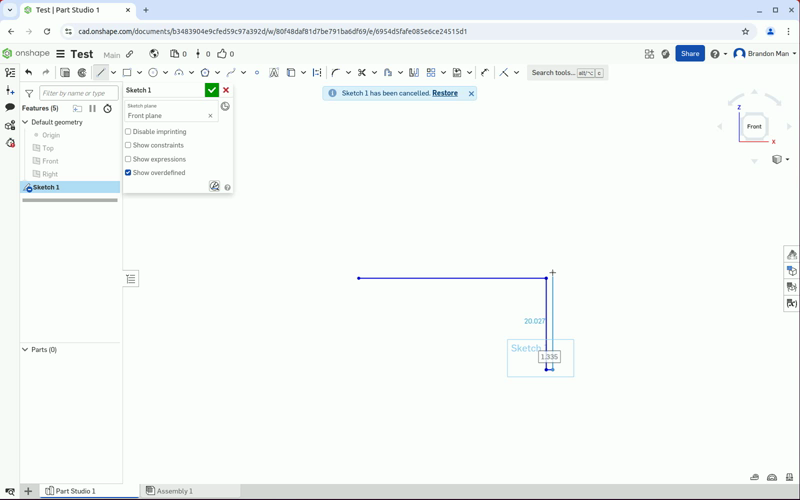
key_up(shift)
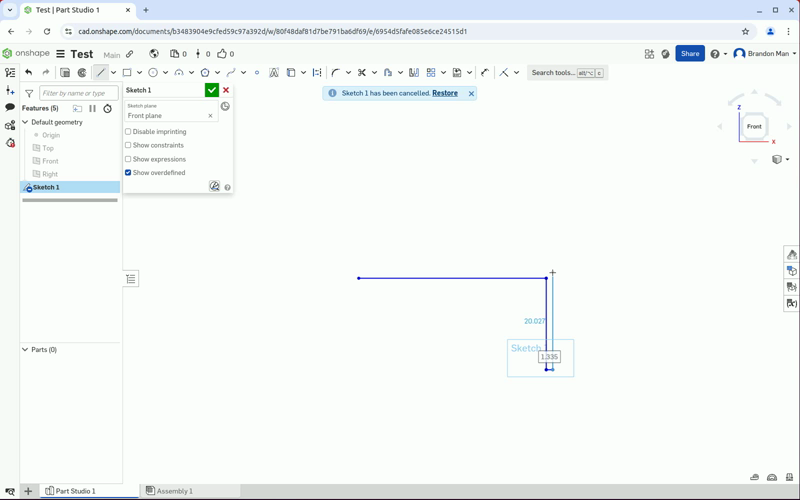
key_down(shift)
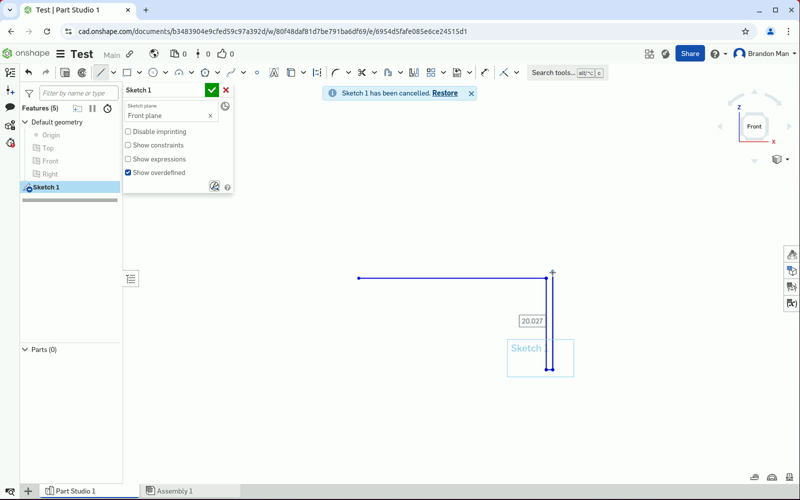
mouse_move(364, 272)
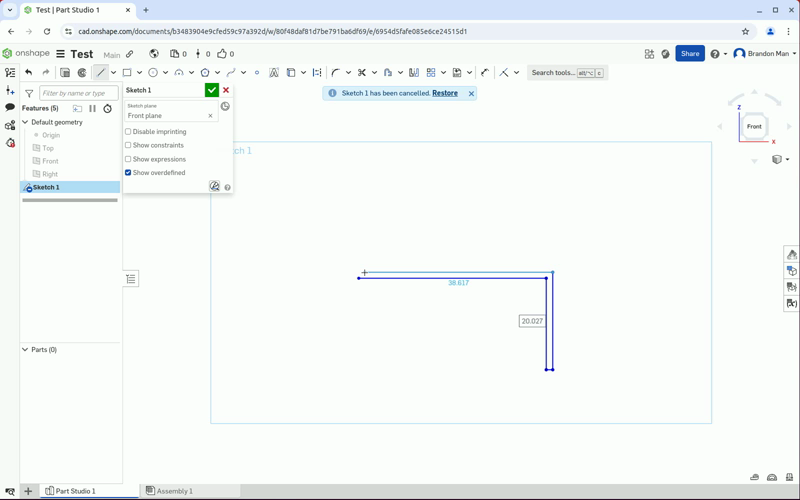
click(364, 272)
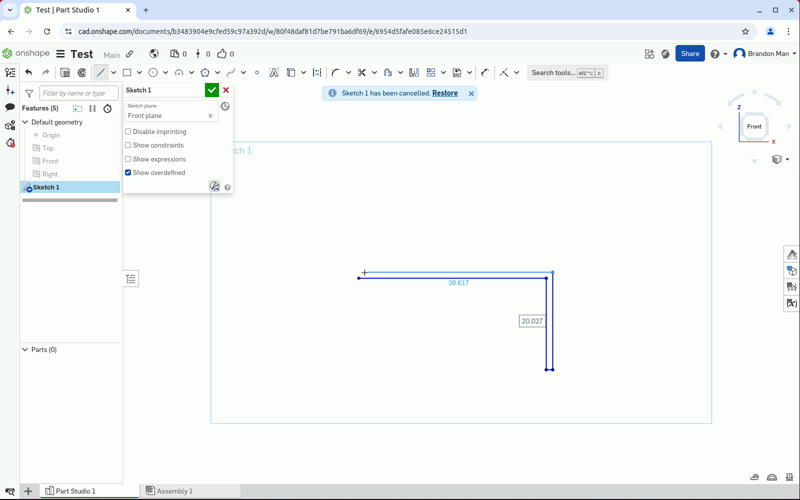
key_up(shift)
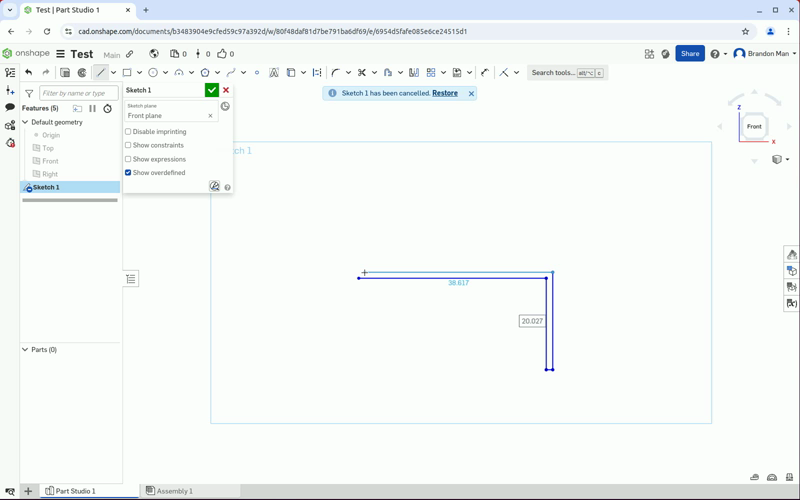
key_down(shift)
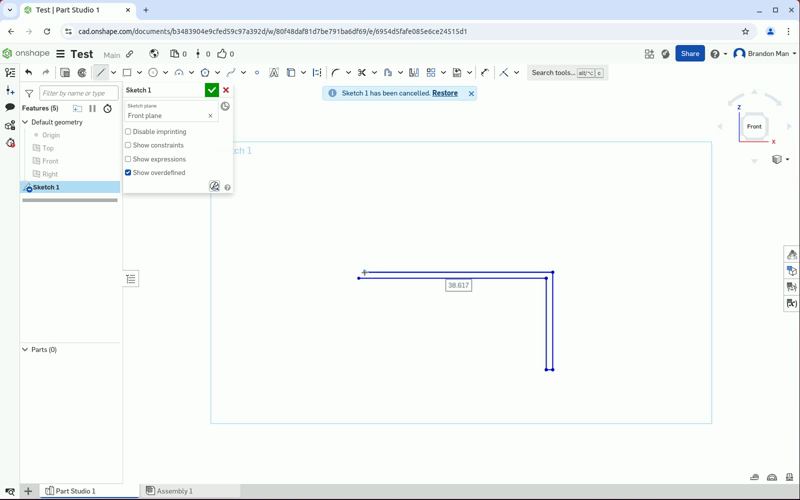
mouse_move(364, 170)
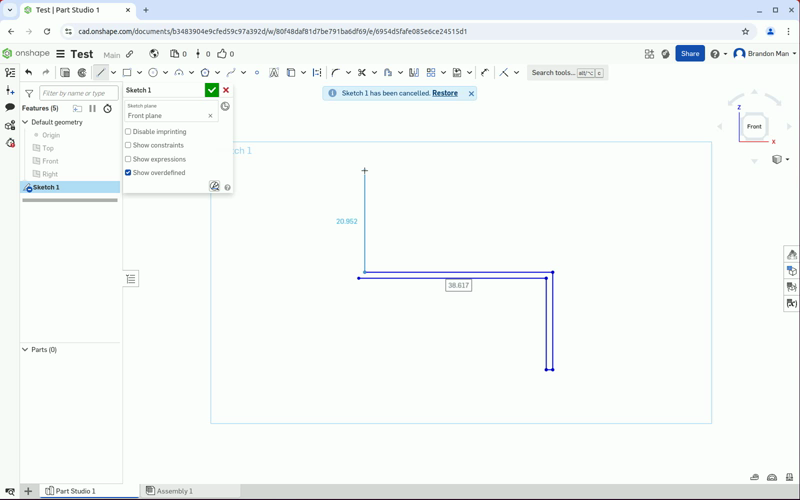
click(364, 170)
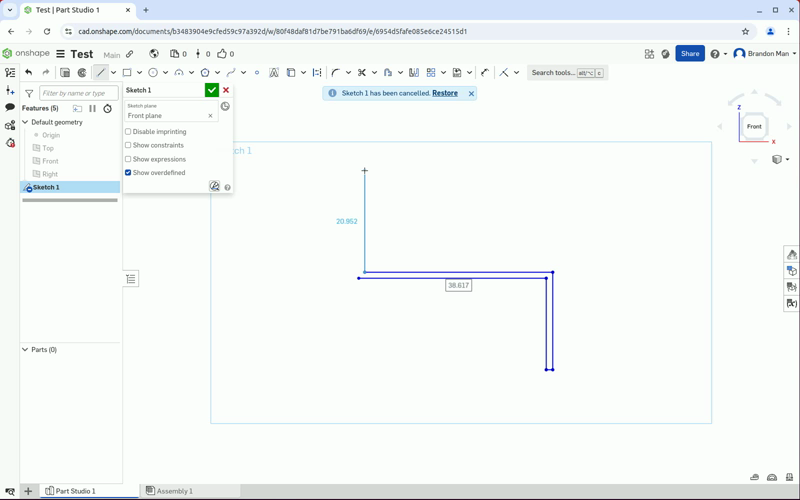
key_up(shift)
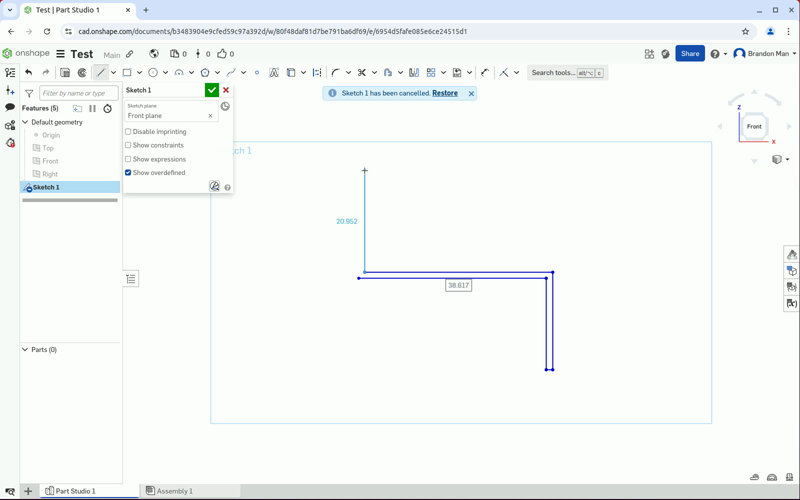
key_down(shift)
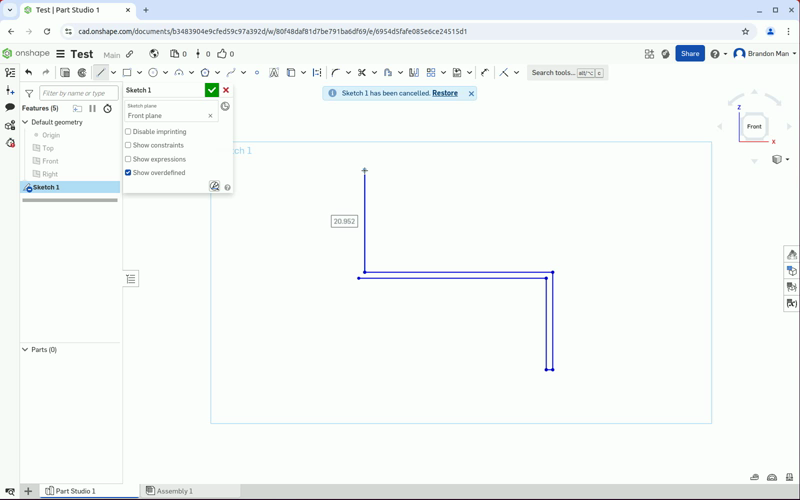
mouse_move(394, 170)
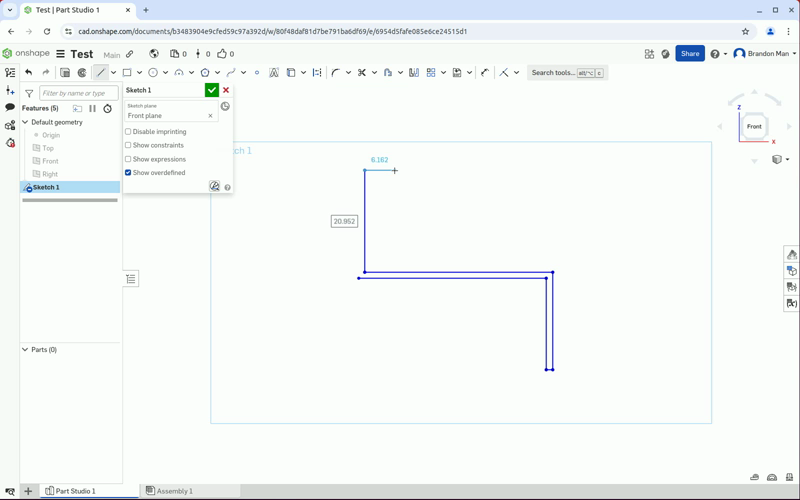
mouse_move(358, 170)
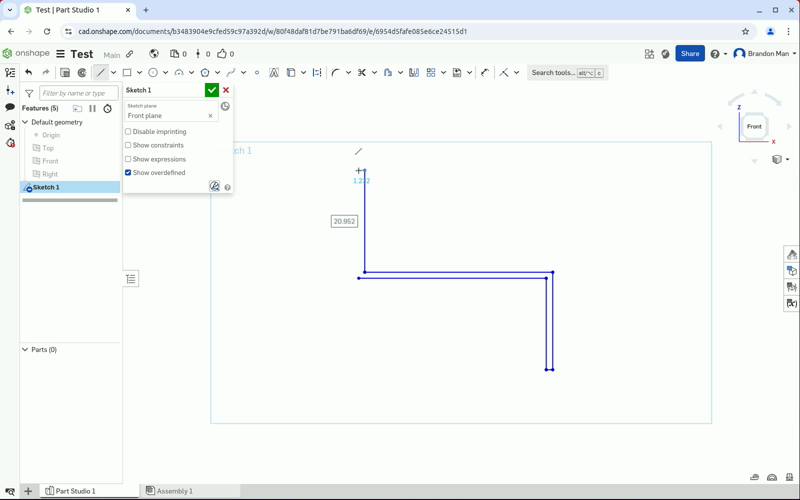
scroll(6)
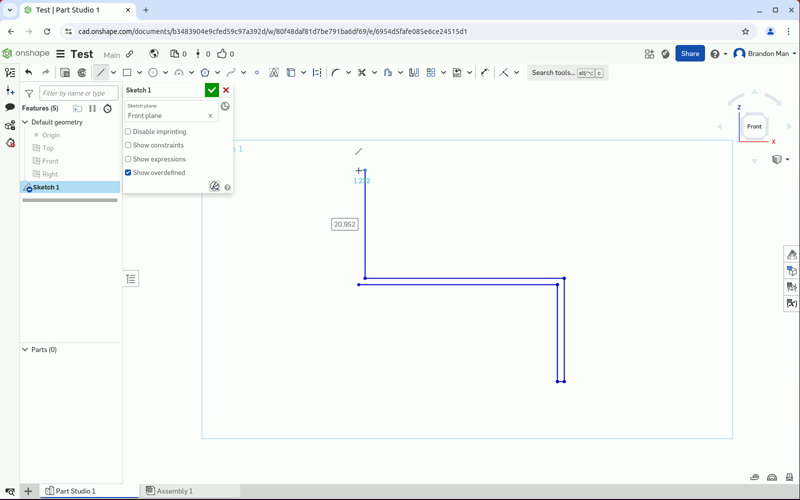
scroll(6)
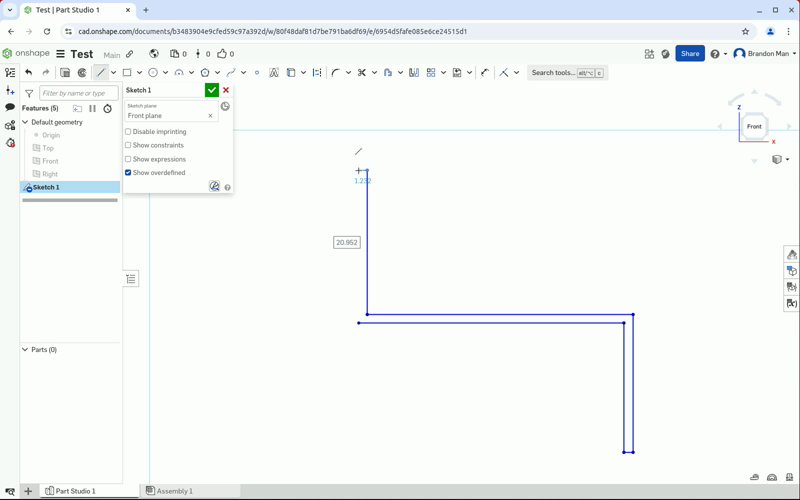
scroll(6)
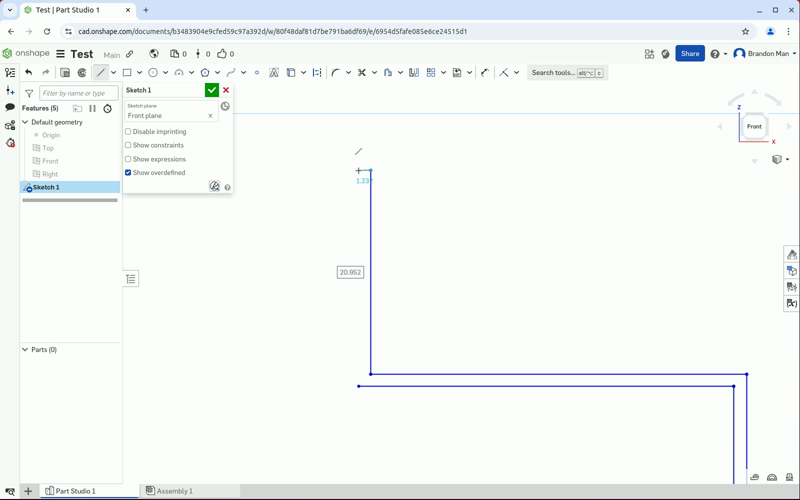
scroll(6)
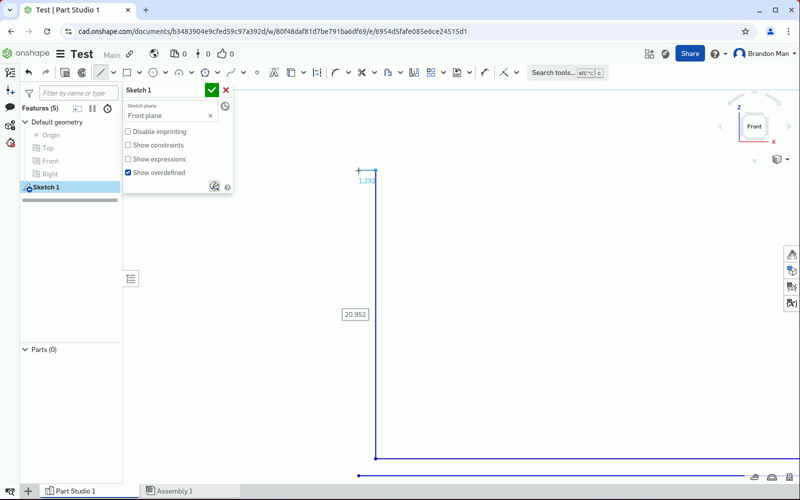
scroll(6)
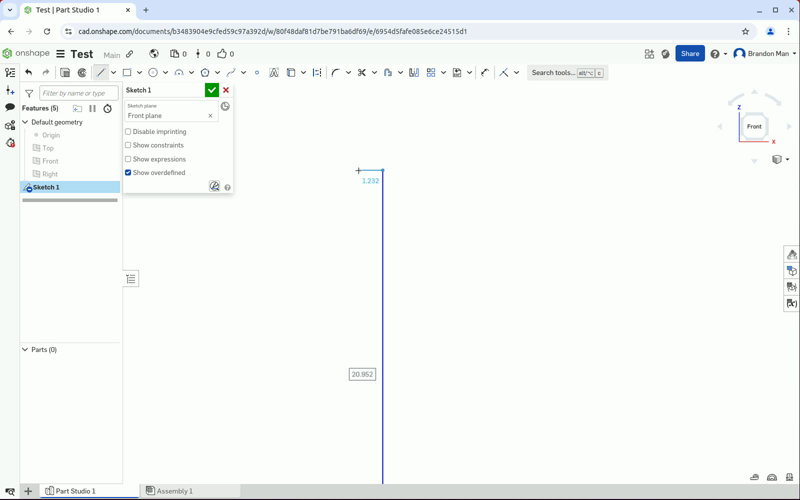
scroll(6)
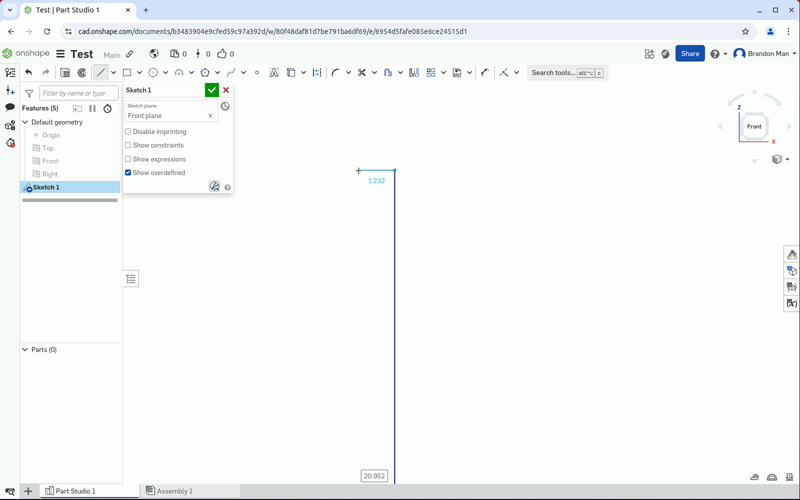
scroll(6)
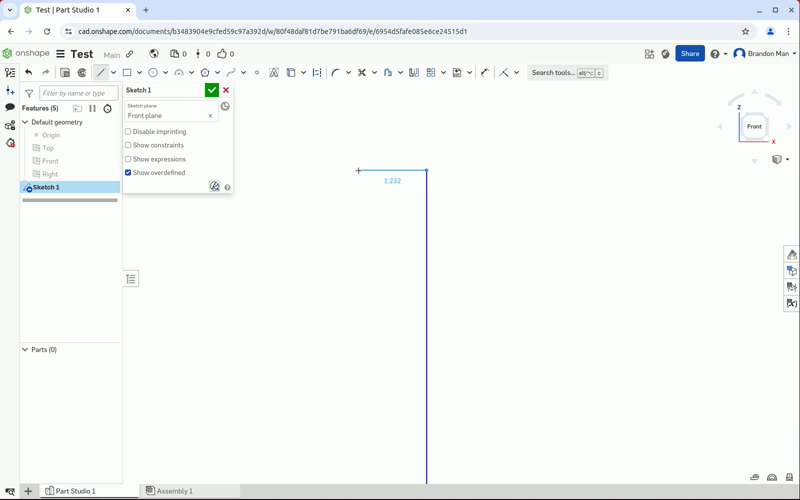
click(358, 170)
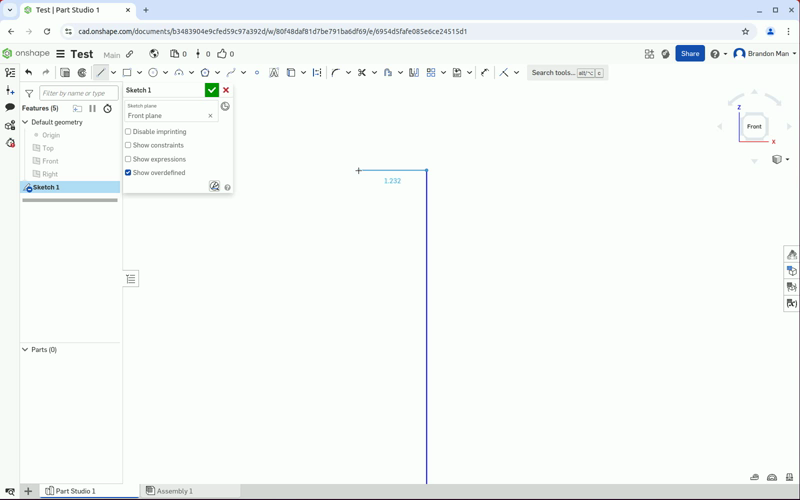
scroll(-6)
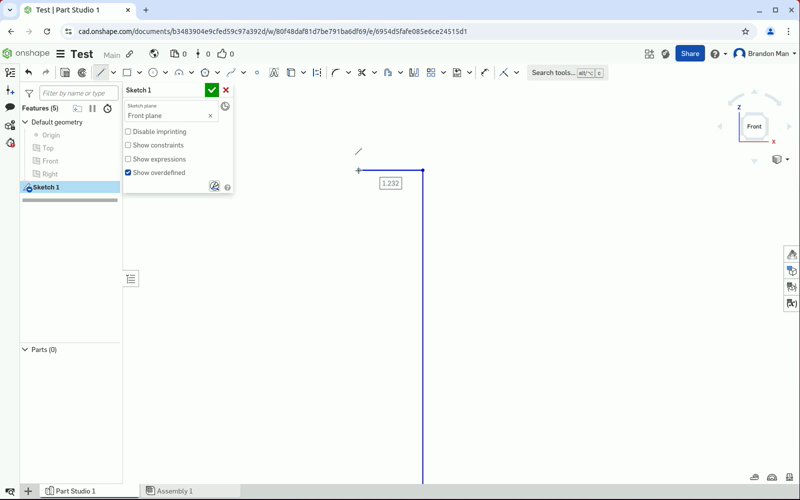
scroll(-6)
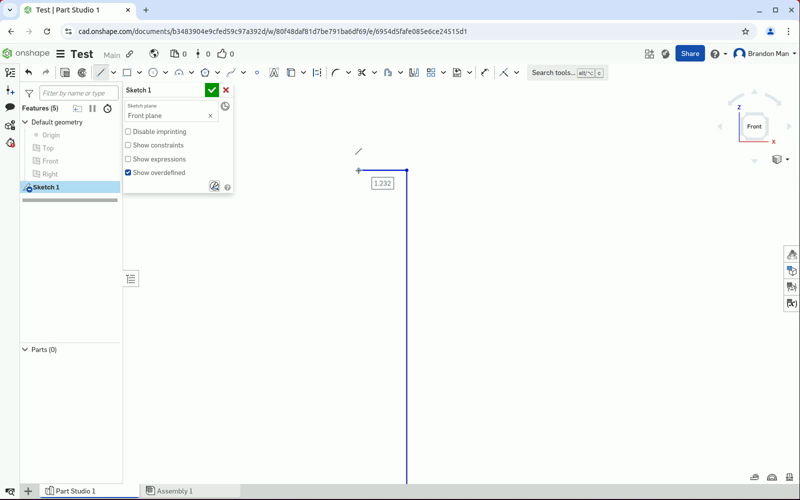
scroll(-6)
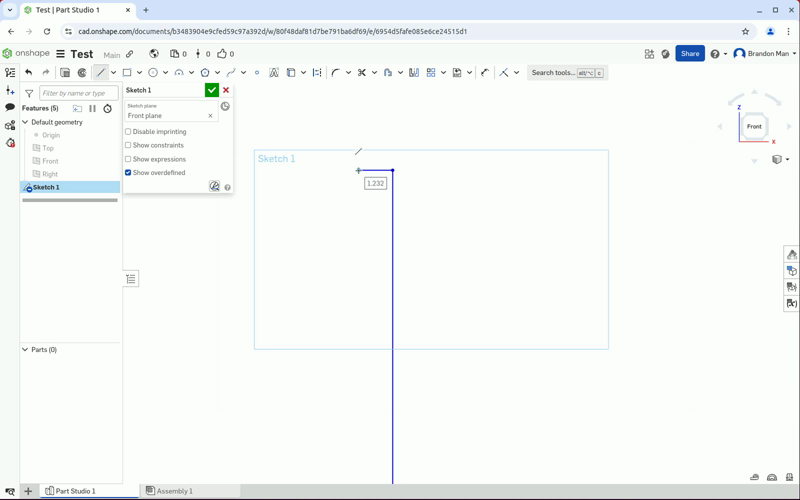
scroll(-6)
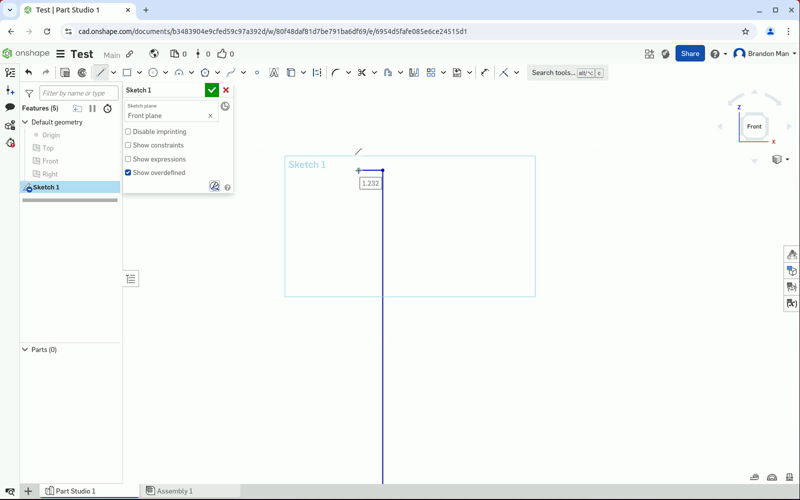
scroll(-6)
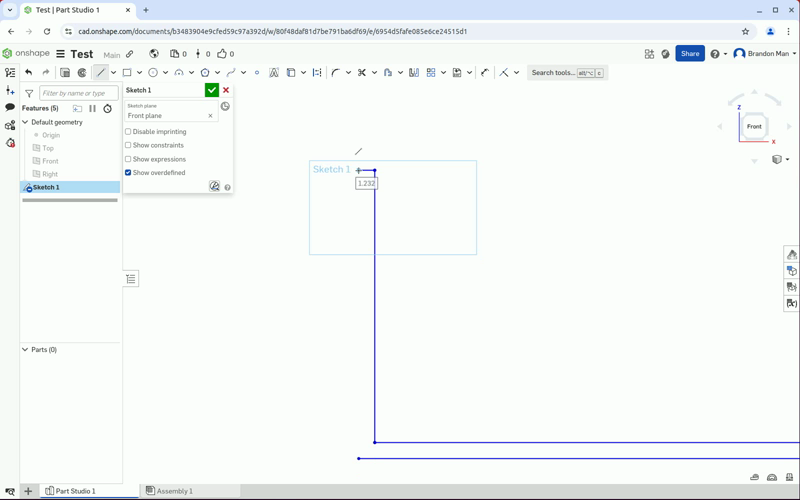
scroll(-6)
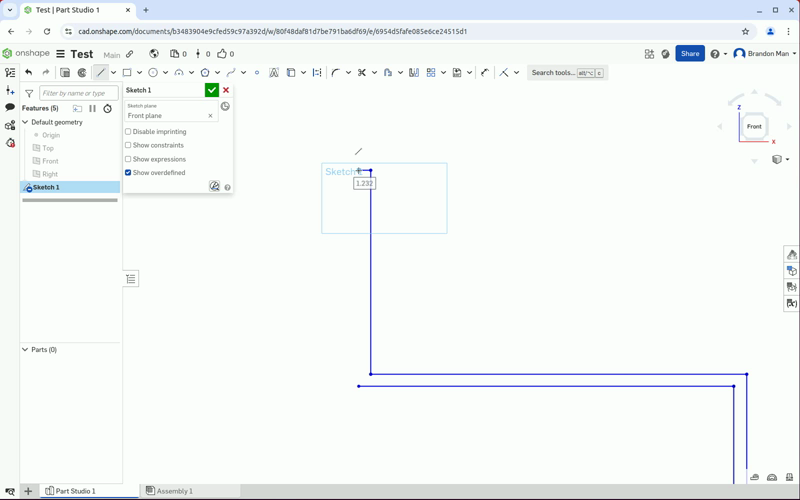
scroll(-6)
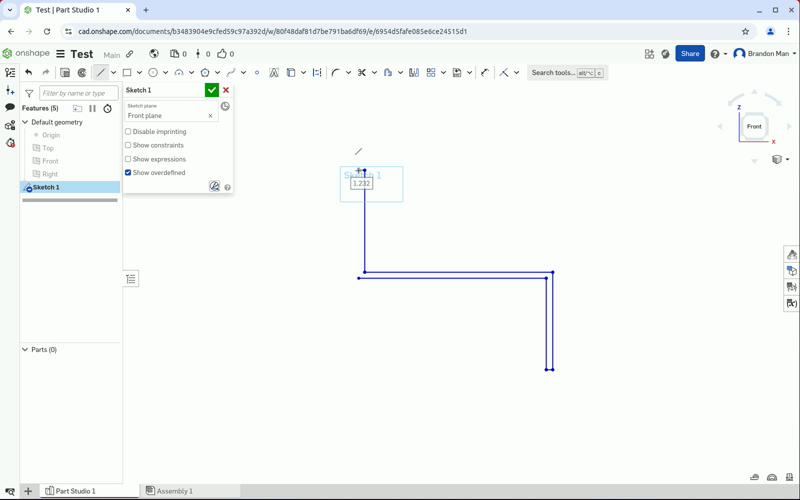
key_up(shift)
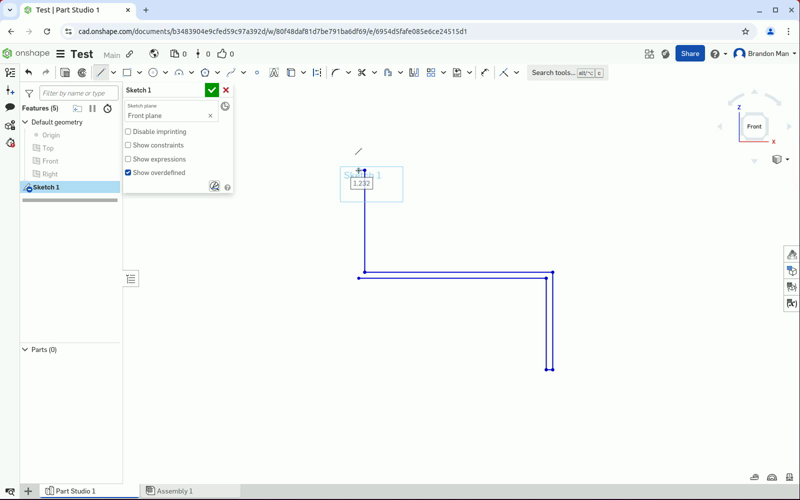
key_down(shift)
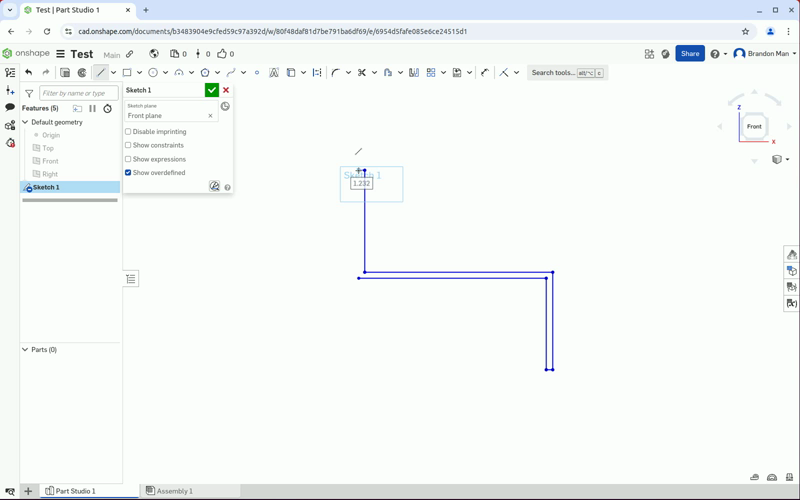
mouse_move(358, 278)
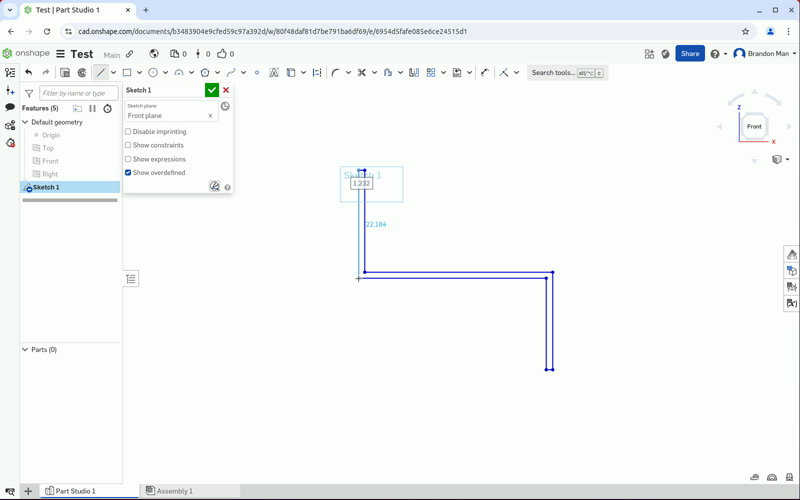
key_up(shift)
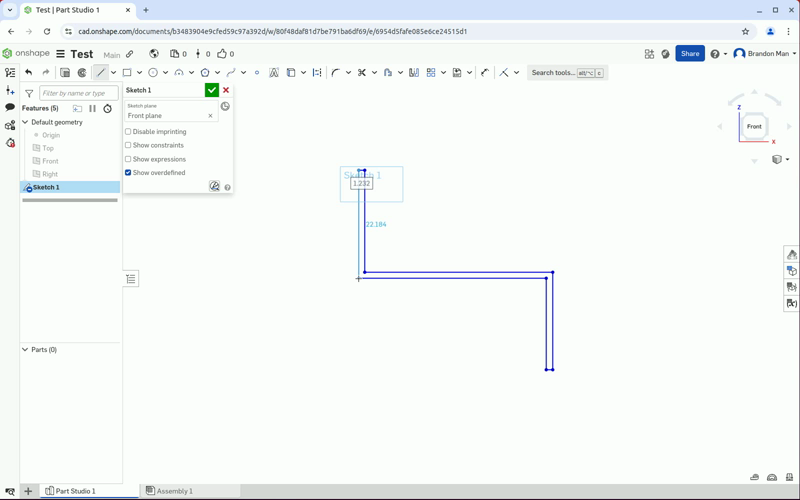
click(358, 278)
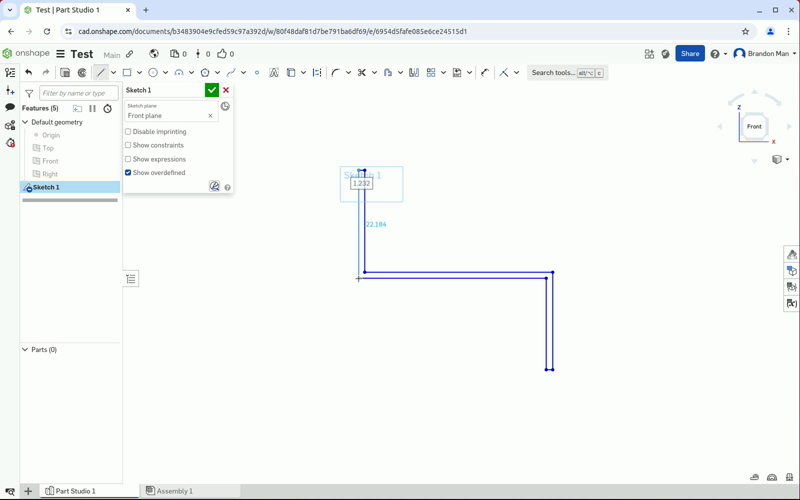
key(esc)
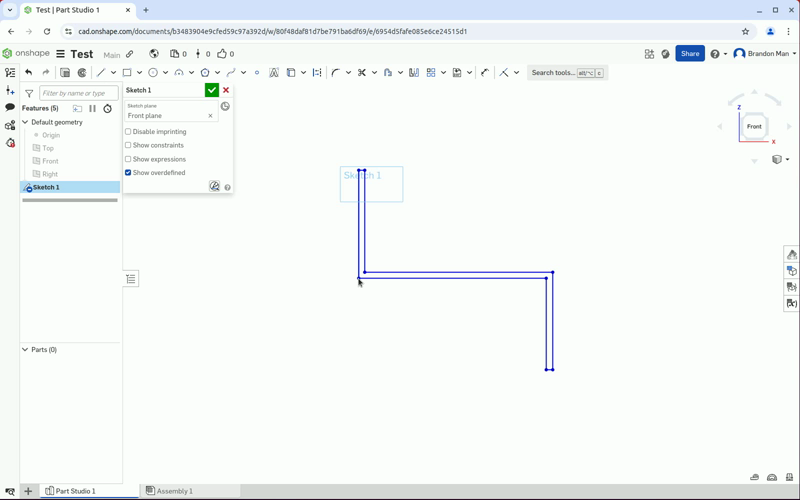
mouse_move(440, 275)
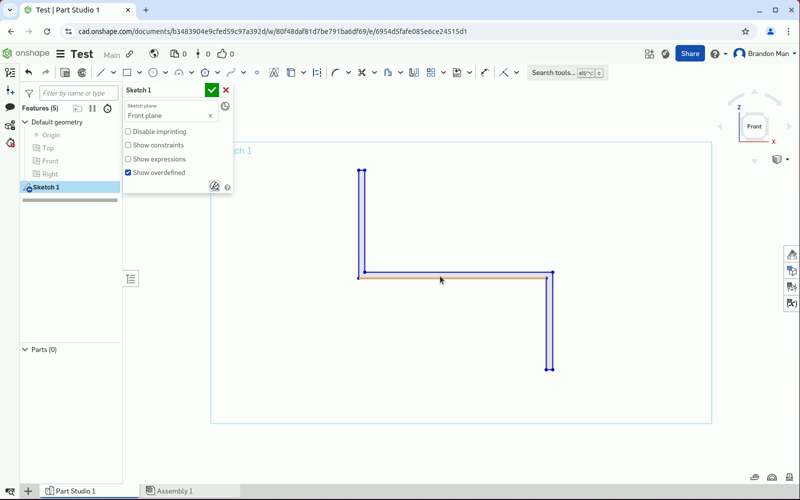
click(440, 275)
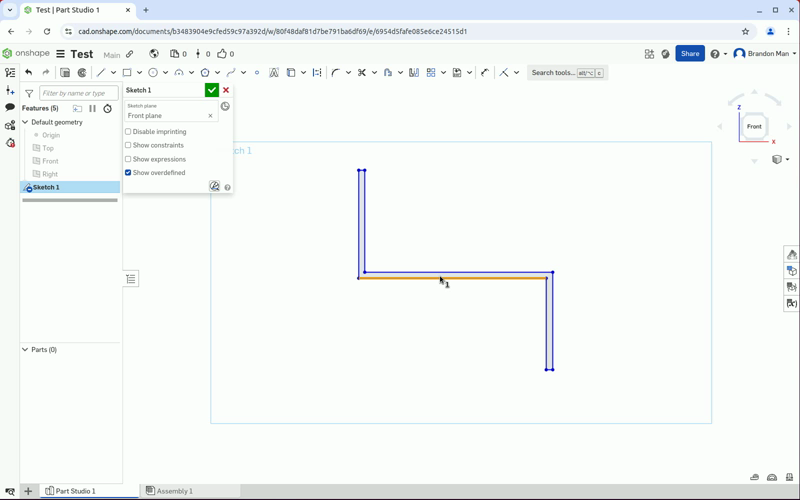
mouse_move(73, 352)
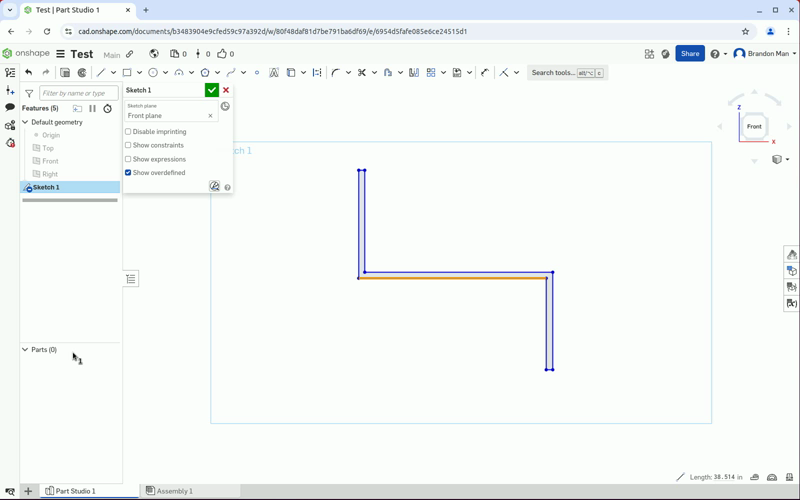
key(shift+y)
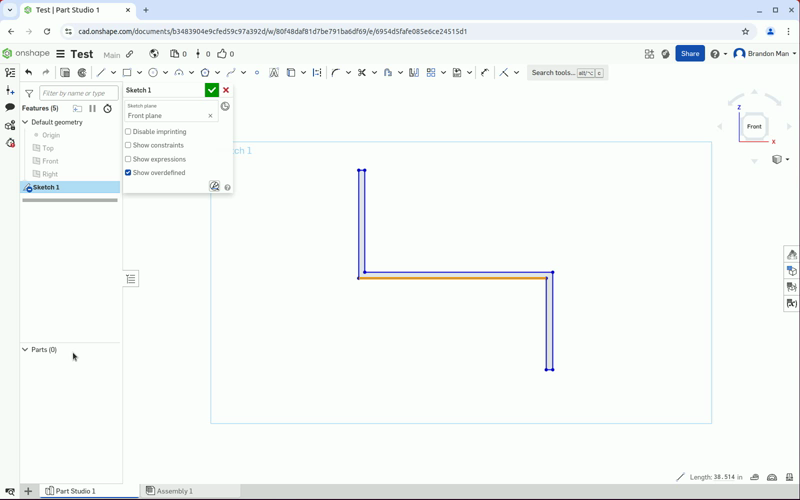
key(shift+e)
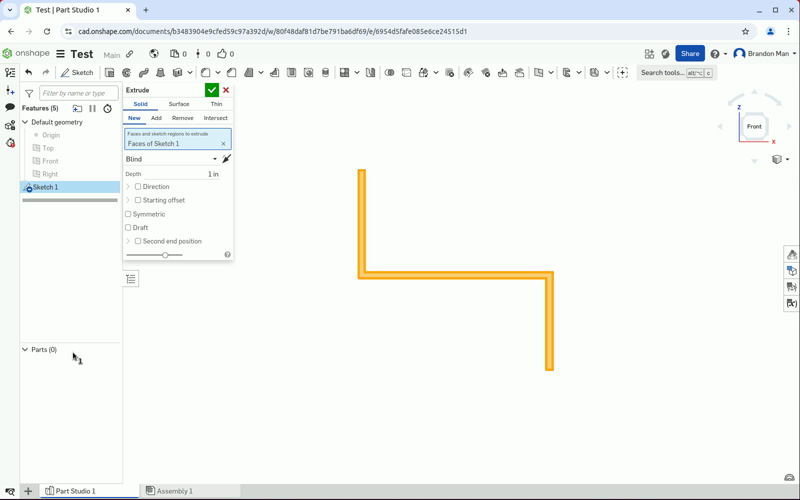
mouse_move(143, 106)
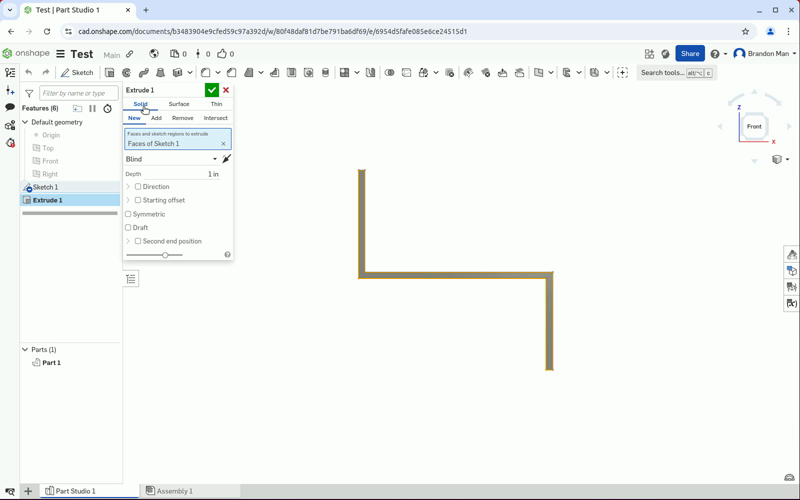
click(143, 106)
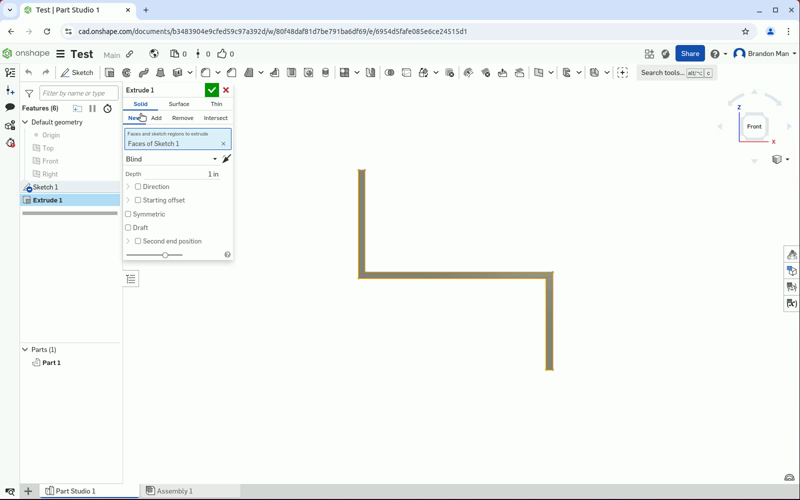
mouse_move(137, 120)
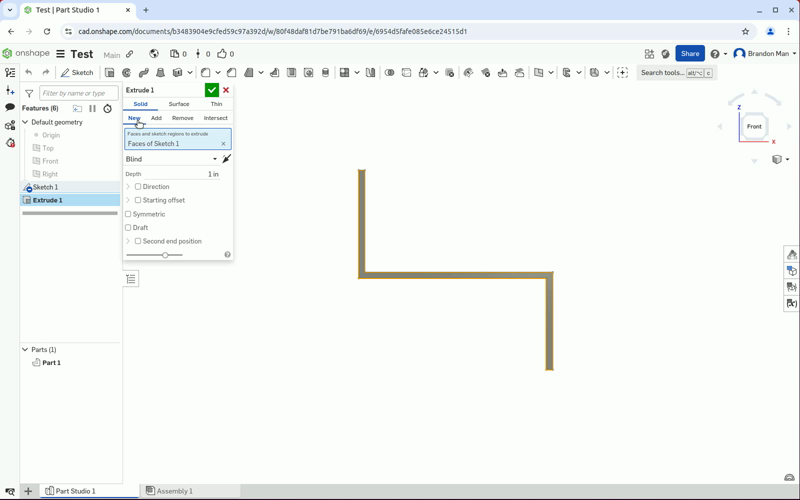
click(137, 120)
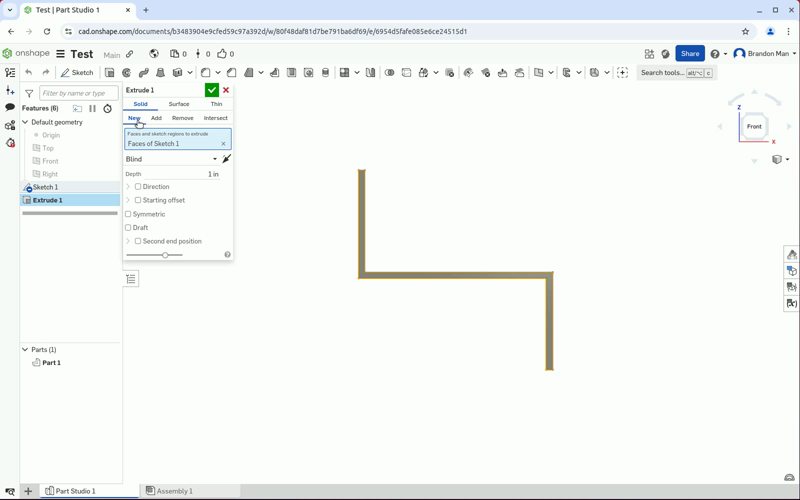
key(tab, 4)
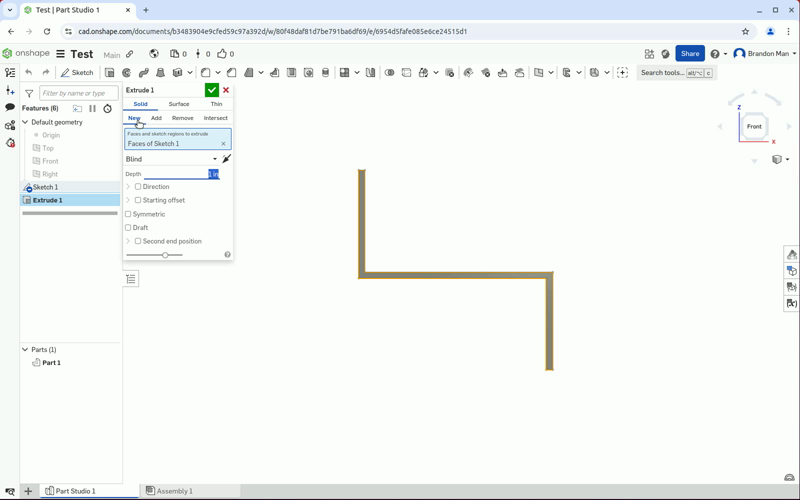
text(17.812)
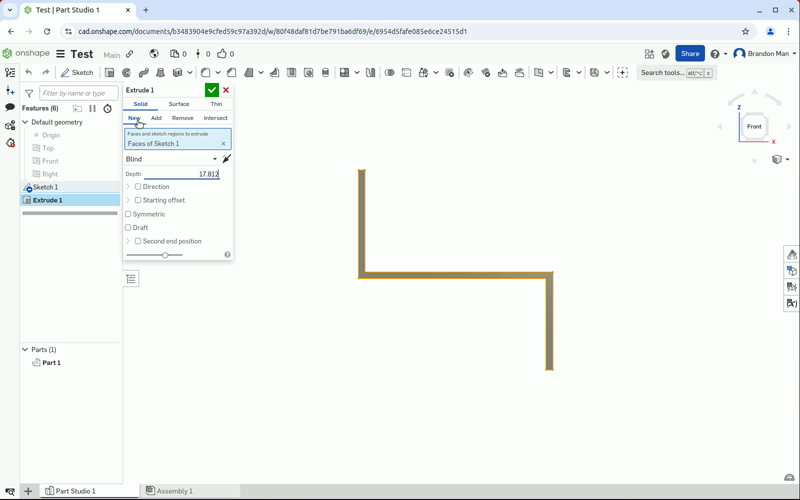
key(tab, 3)
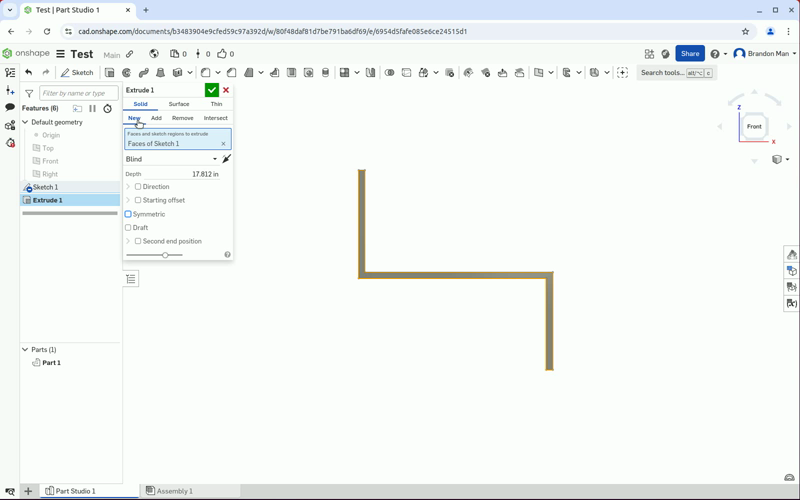
key(space)
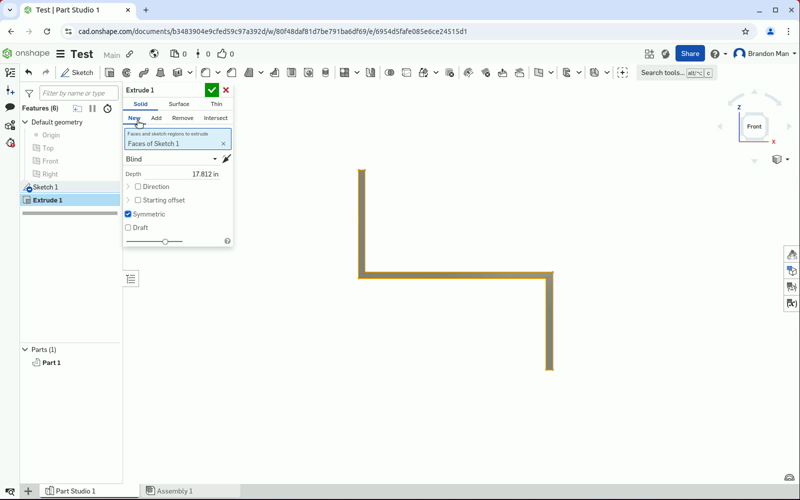
key(enter)
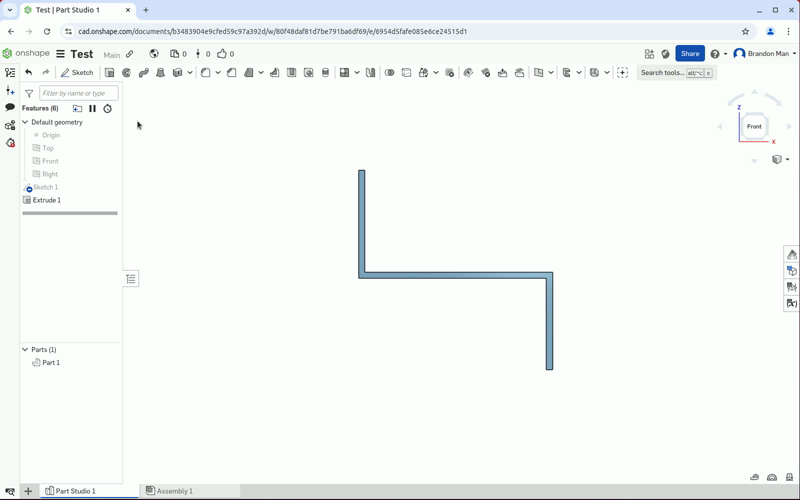
key(shift+h)
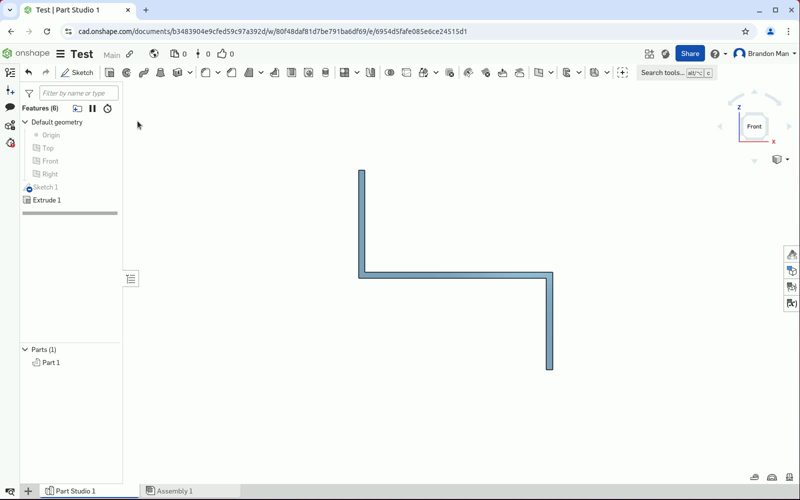
key(shift+h)
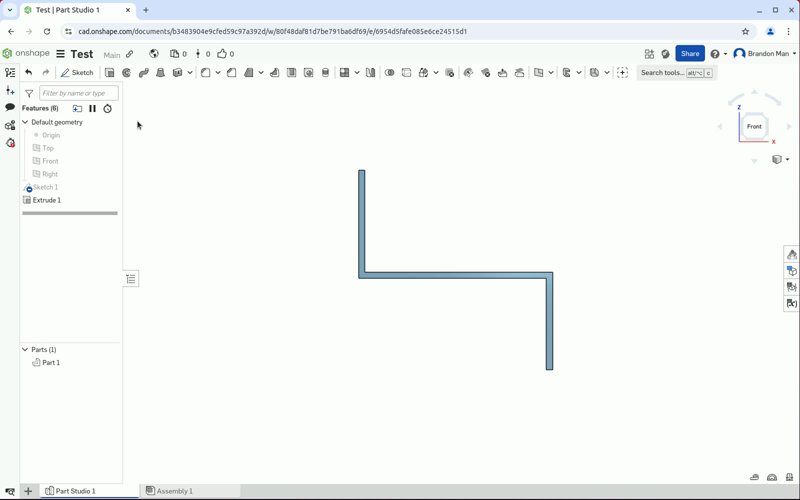
mouse_move(73, 189)
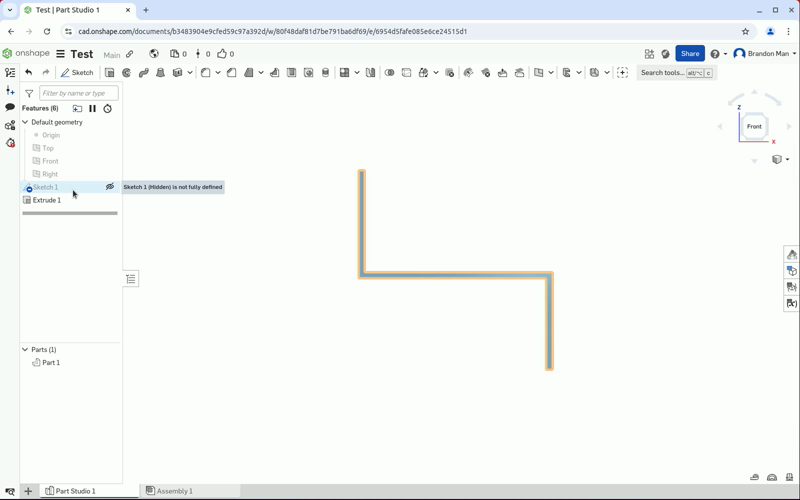
click(73, 189)
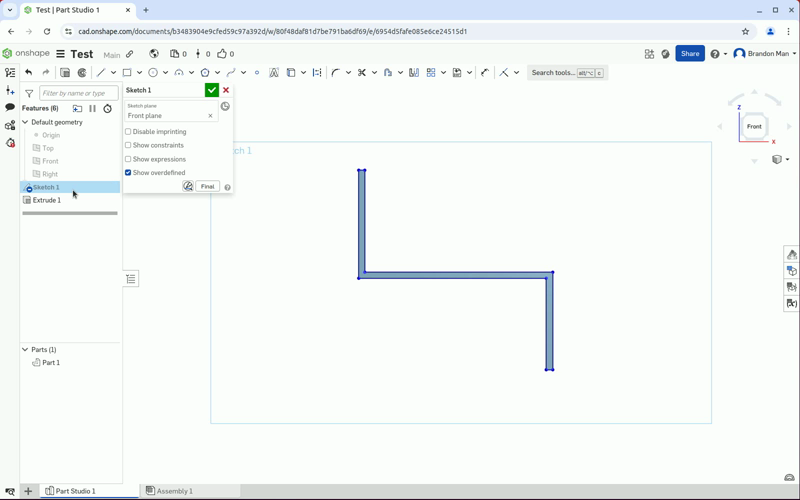
mouse_move(229, 92)
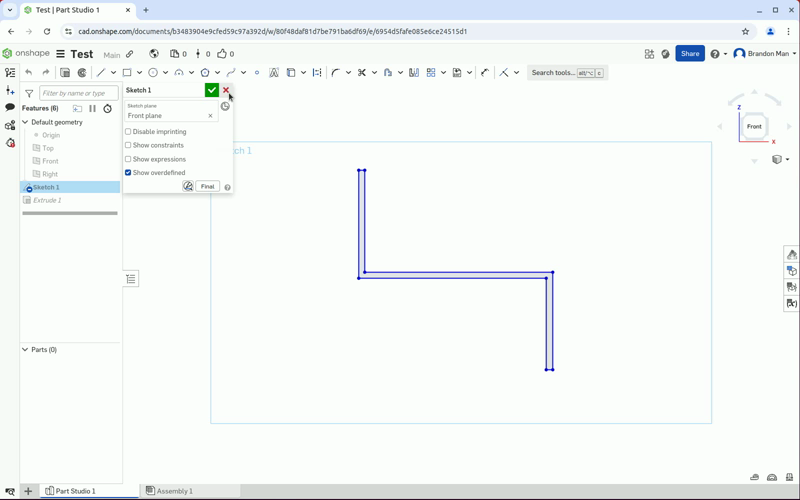
click(229, 92)
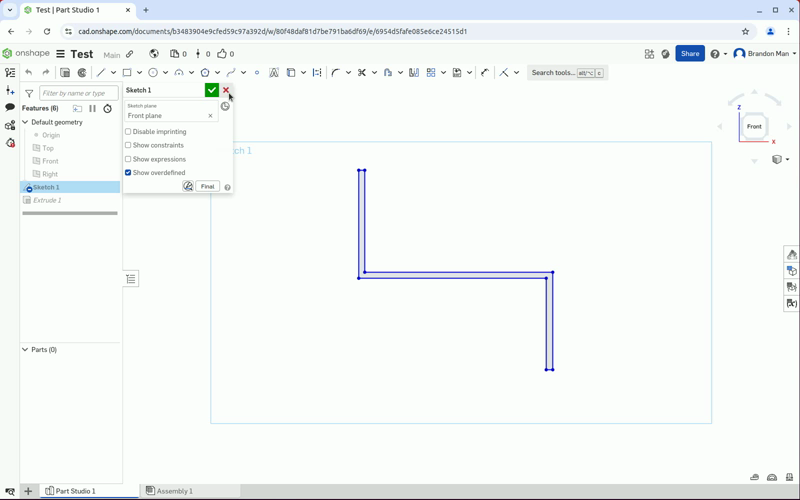
key(shift+s)
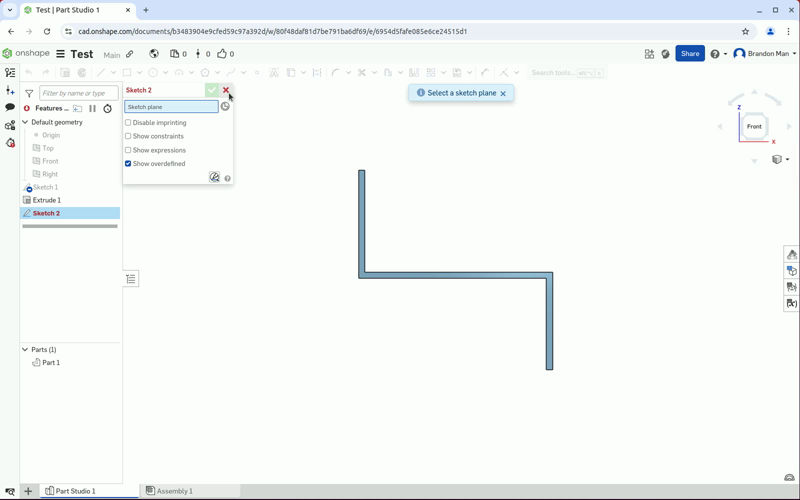
mouse_move(73, 163)
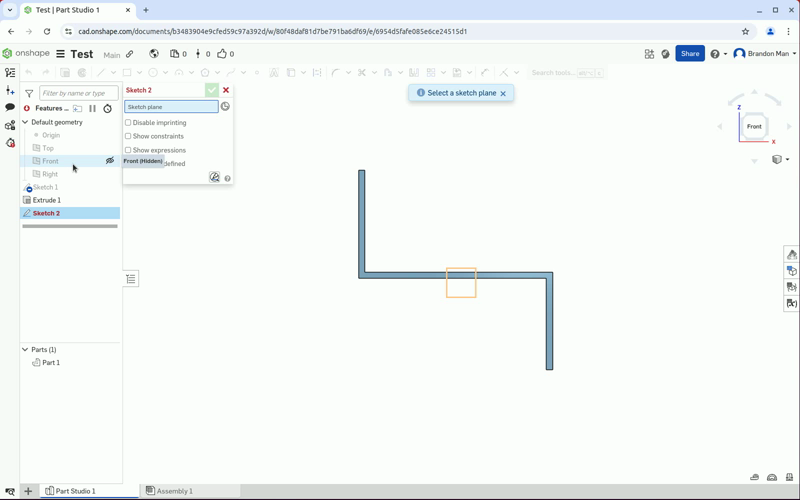
click(73, 163)
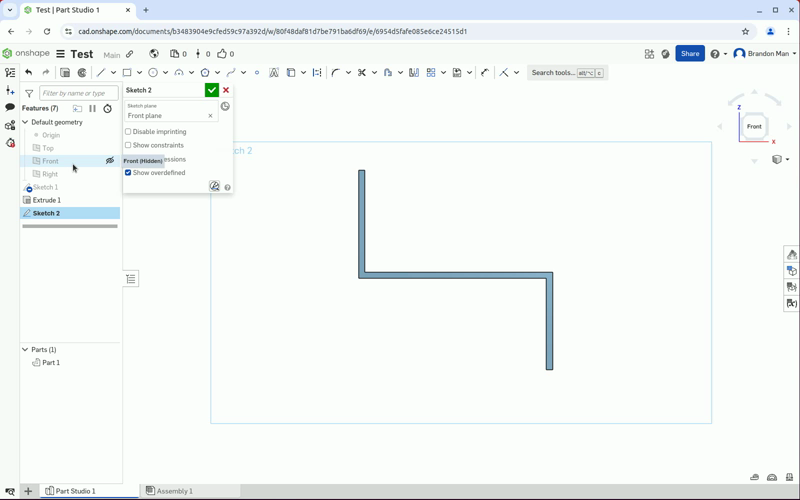
mouse_move(73, 352)
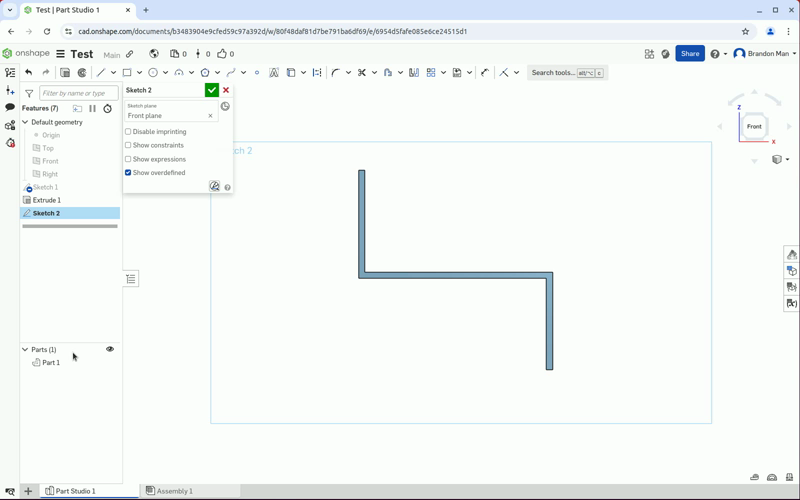
key(y)
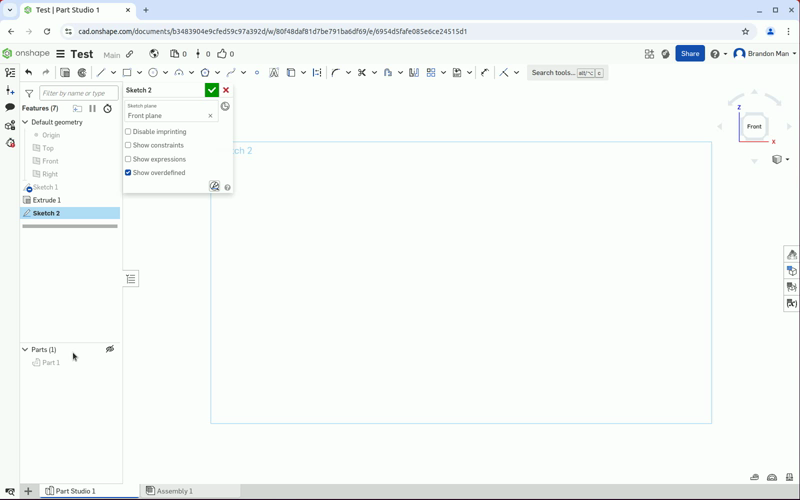
key(l)
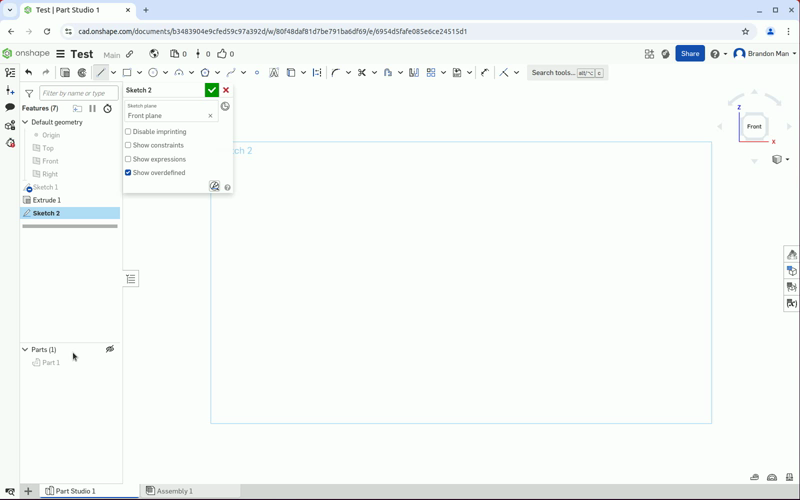
key_down(shift)
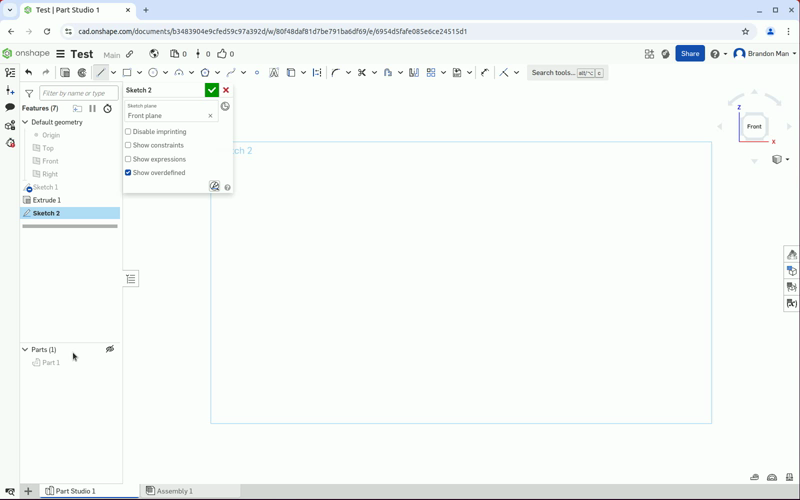
mouse_move(369, 272)
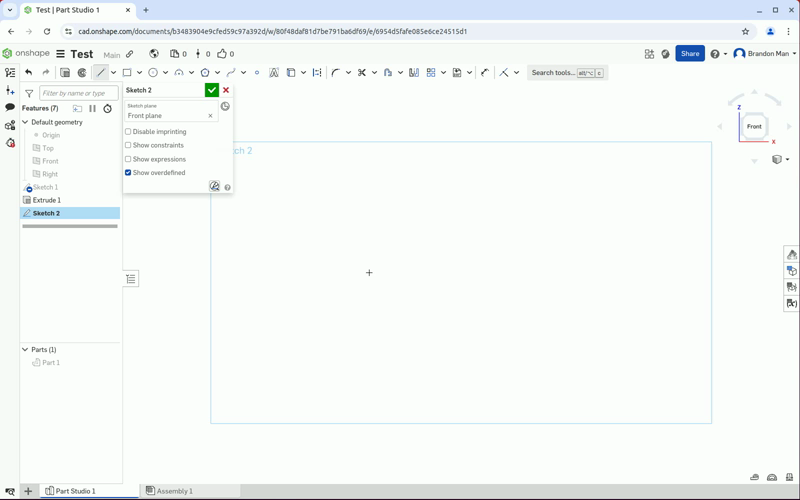
click(369, 272)
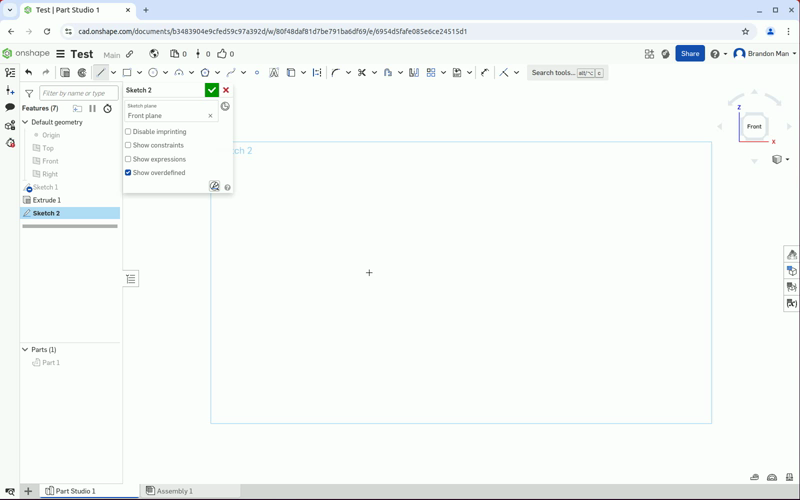
key_up(shift)
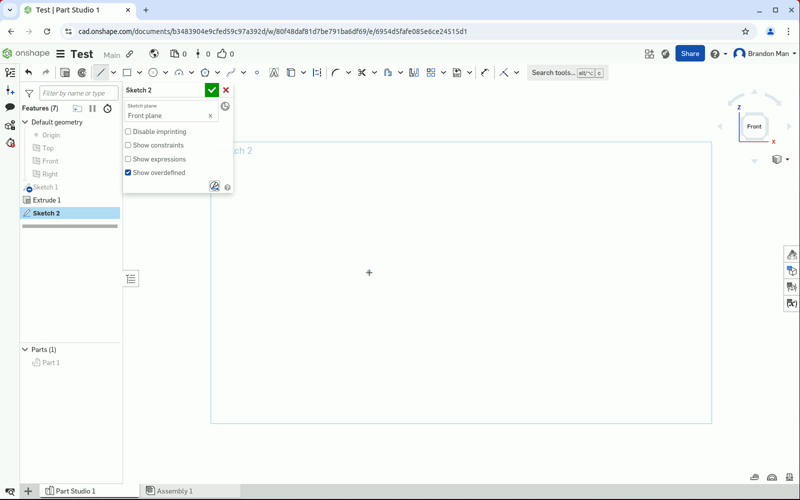
key_down(shift)
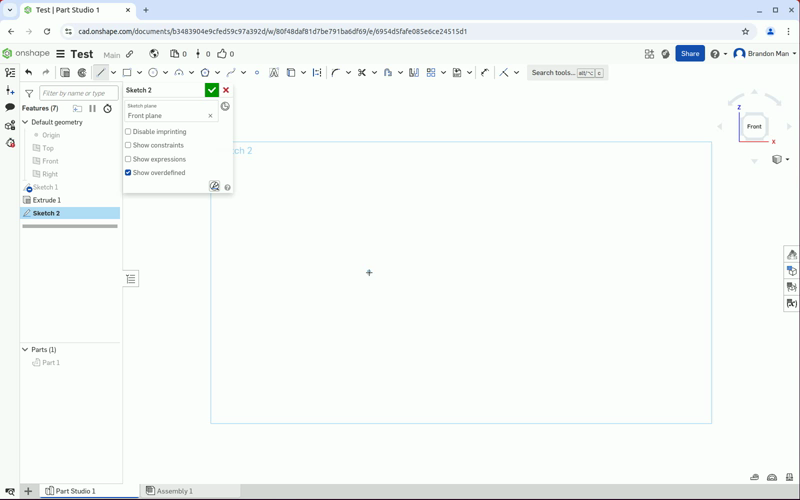
mouse_move(557, 272)
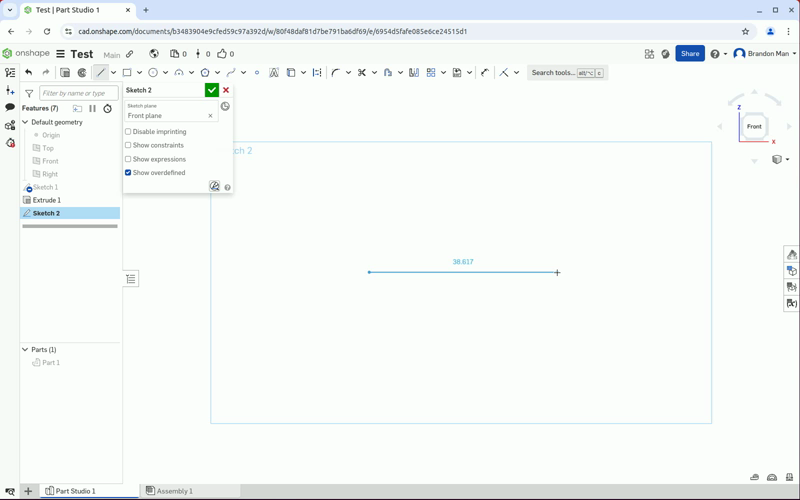
click(557, 272)
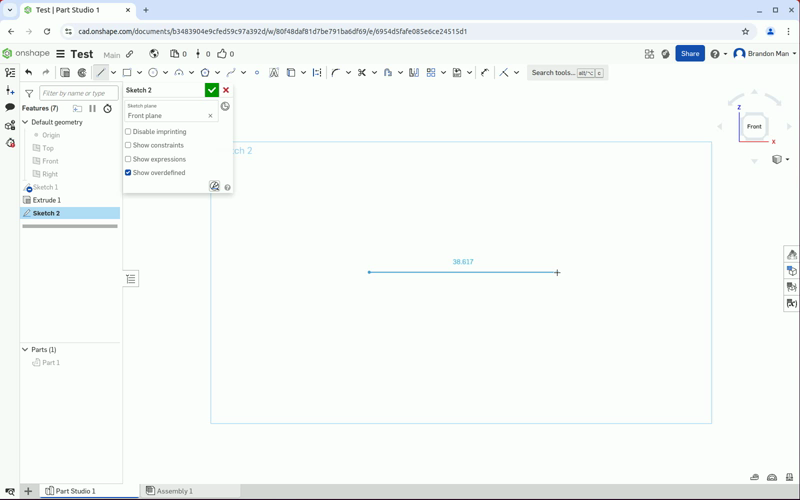
key_up(shift)
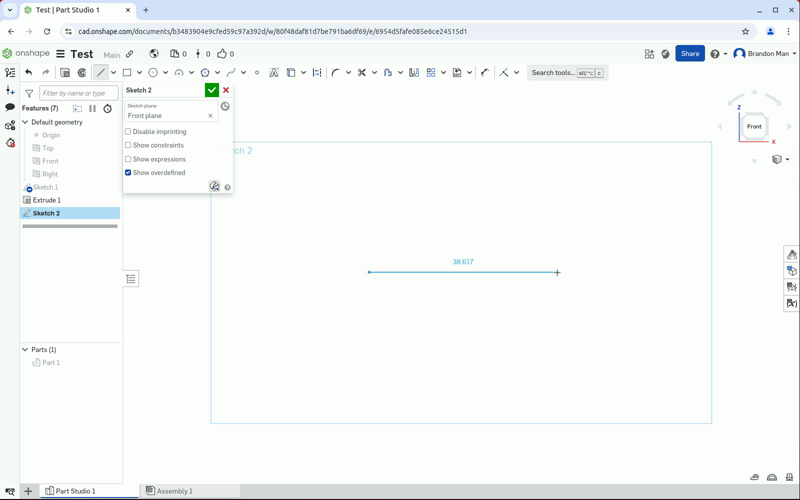
key_down(shift)
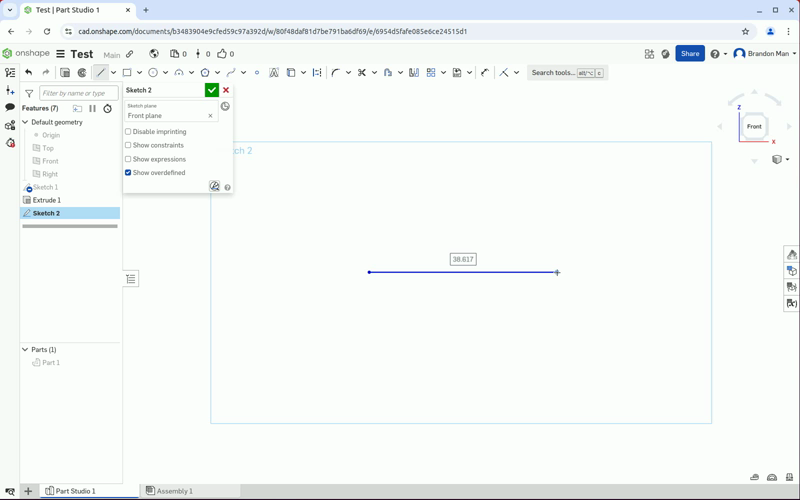
mouse_move(557, 370)
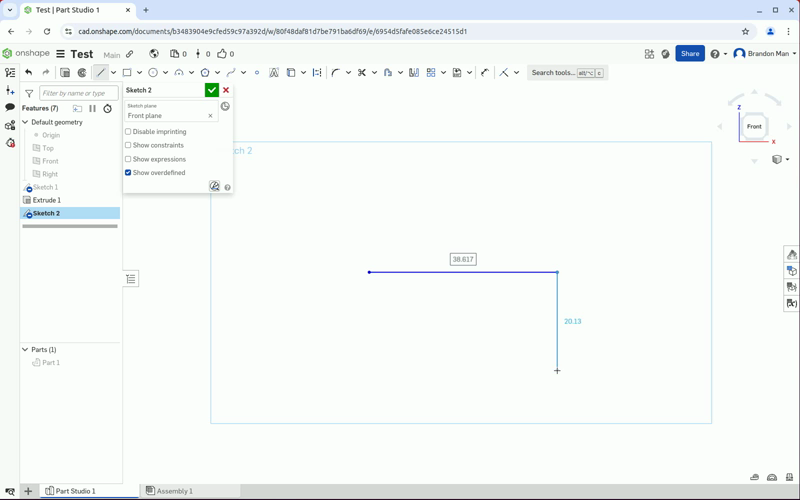
click(557, 370)
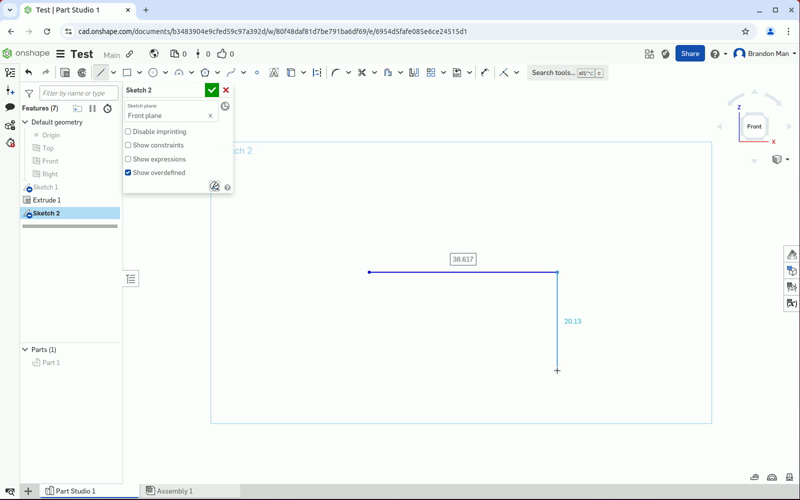
key_up(shift)
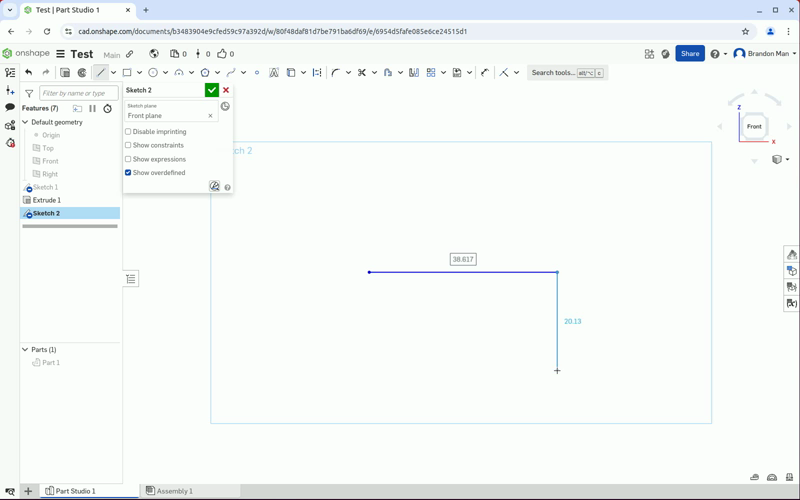
key_down(shift)
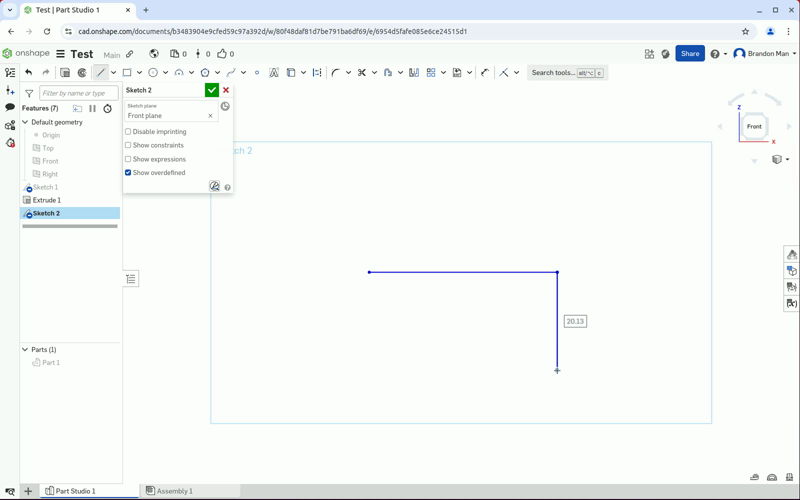
mouse_move(587, 370)
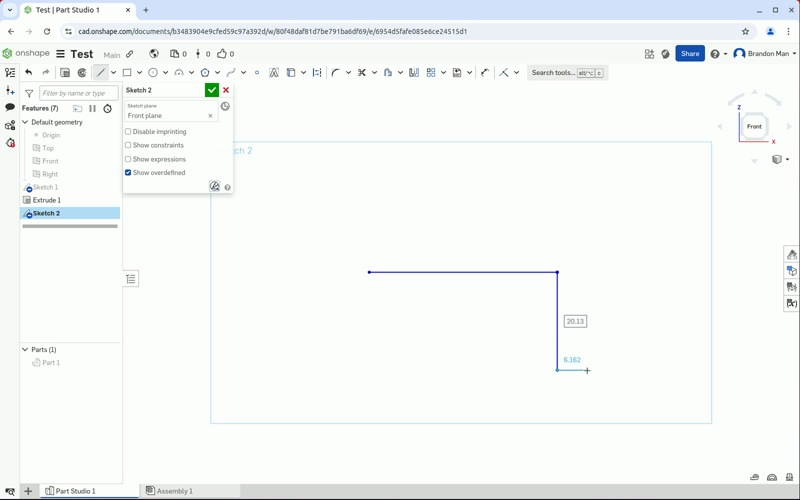
mouse_move(563, 370)
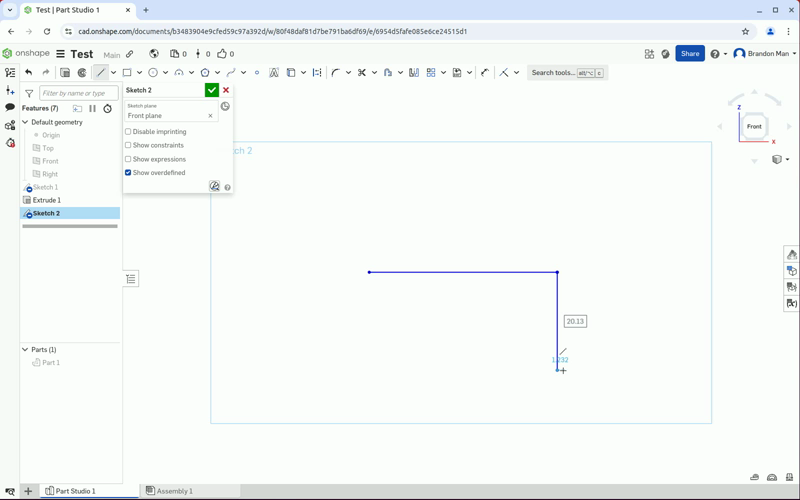
scroll(6)
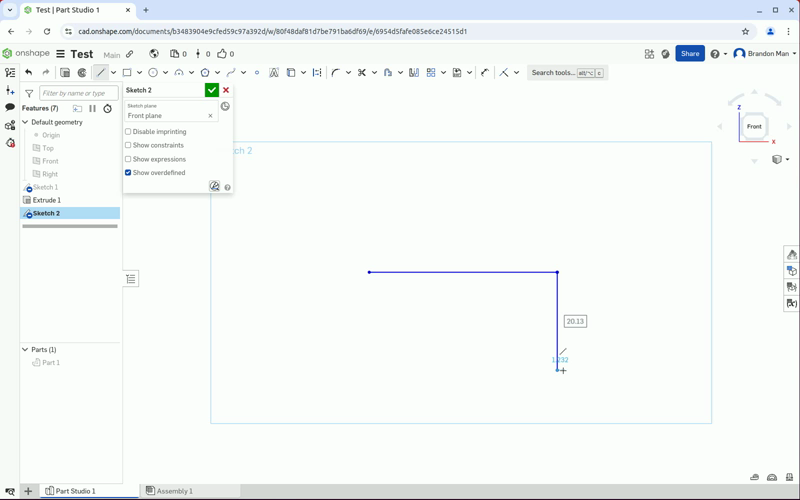
scroll(6)
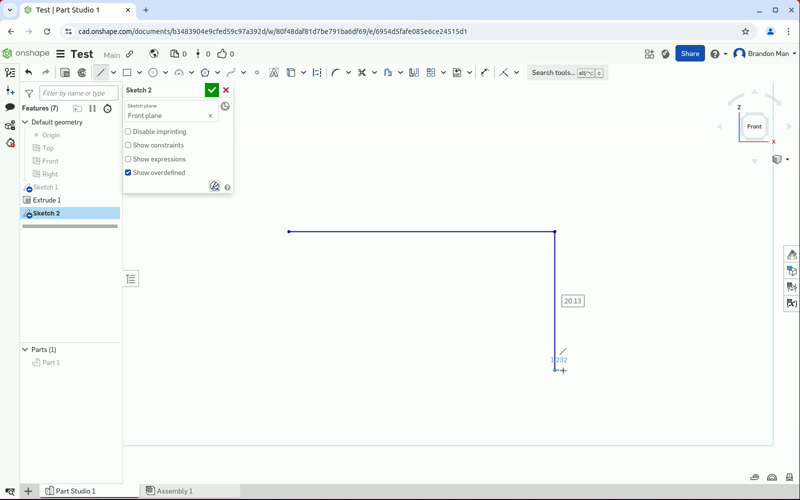
scroll(6)
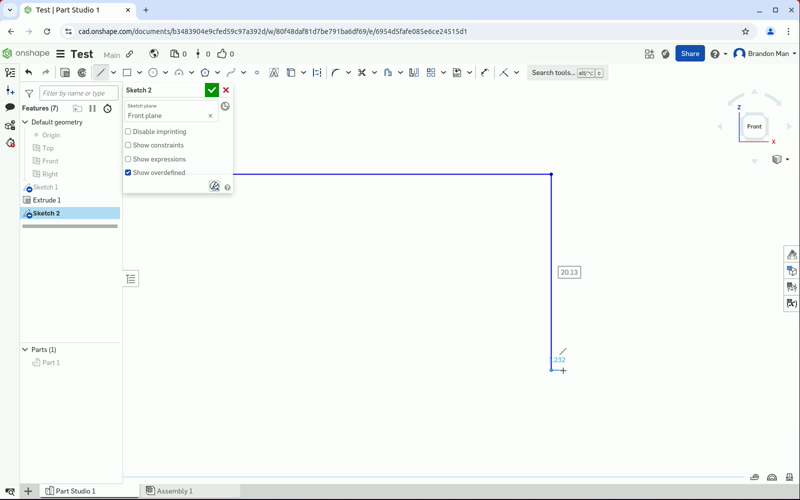
scroll(6)
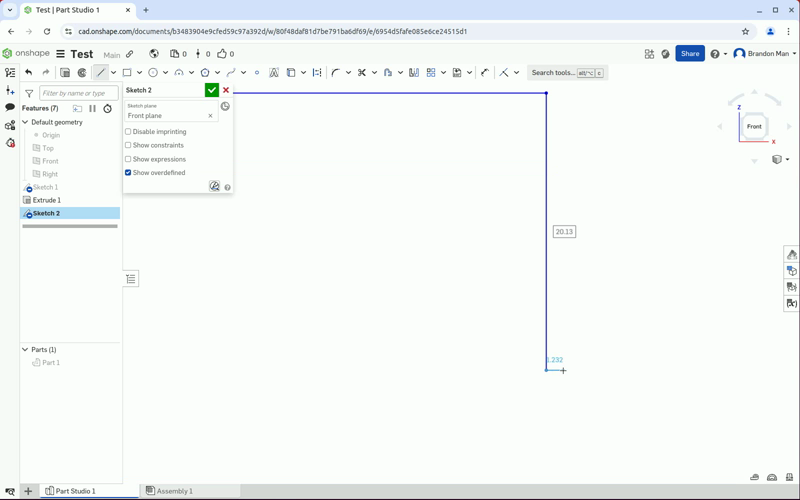
scroll(6)
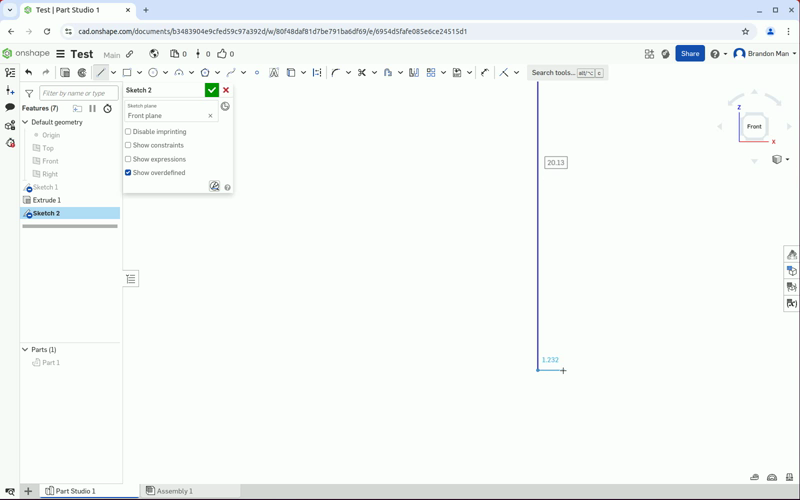
scroll(6)
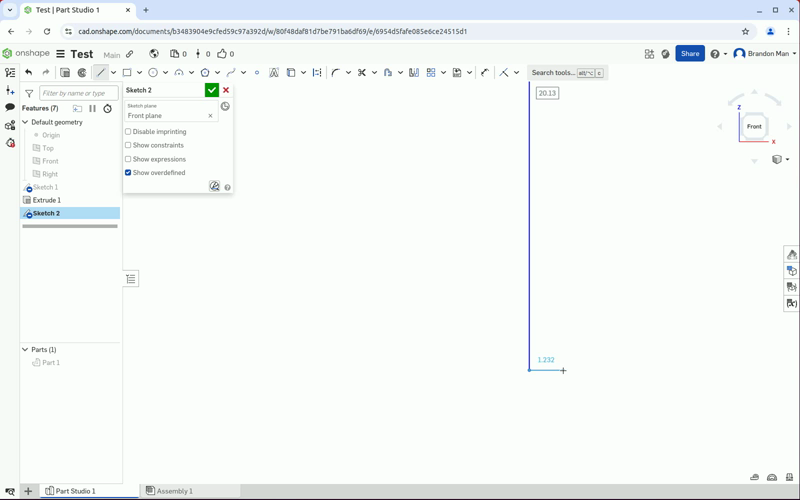
scroll(6)
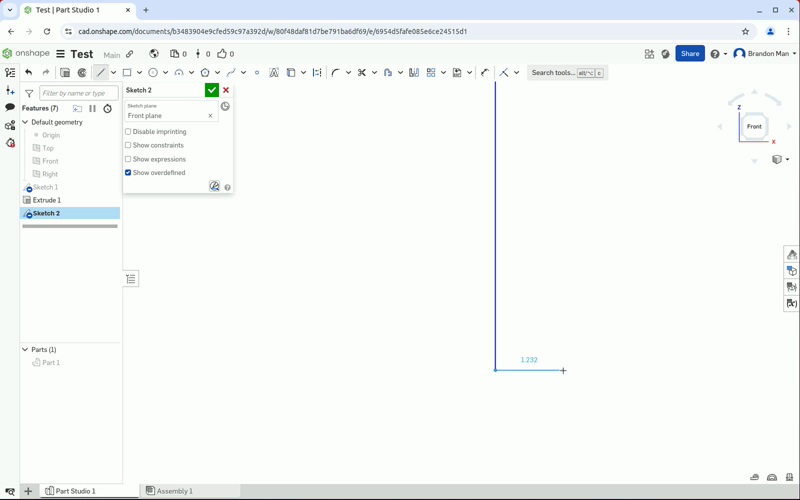
click(563, 370)
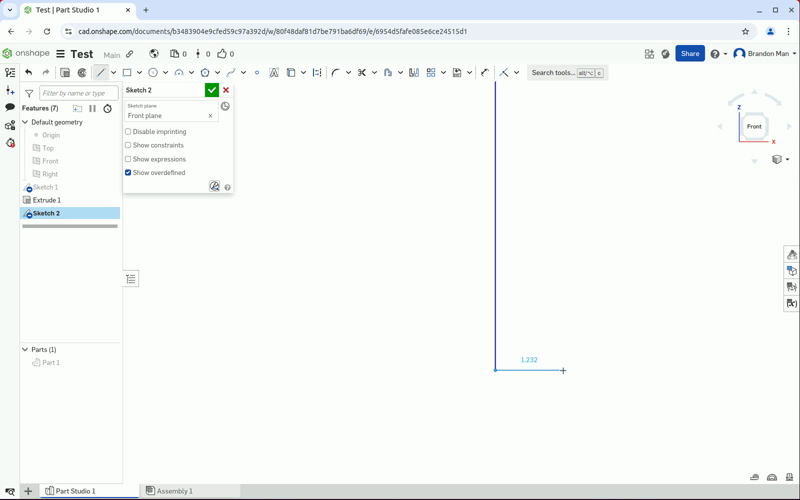
scroll(-6)
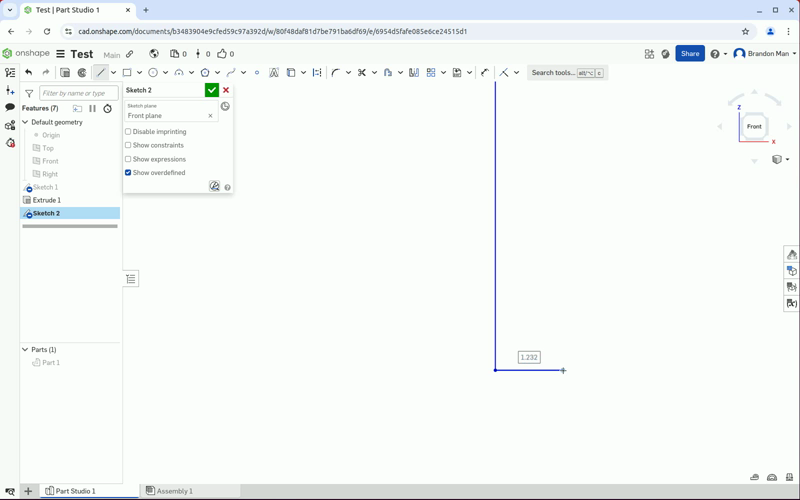
scroll(-6)
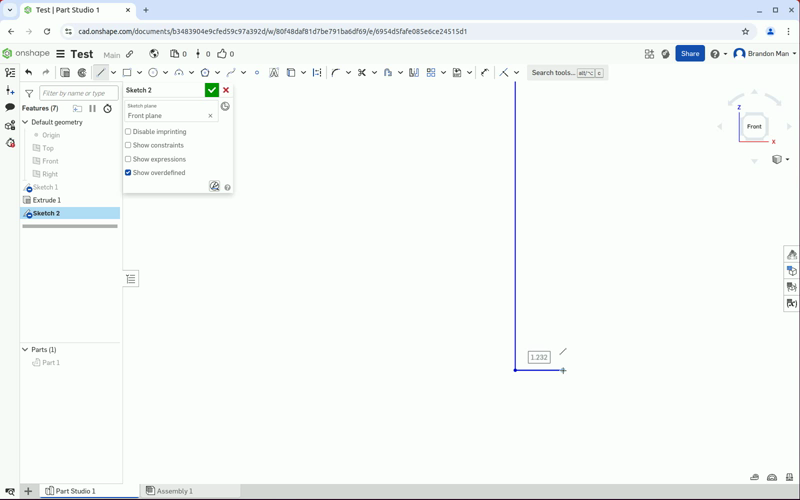
scroll(-6)
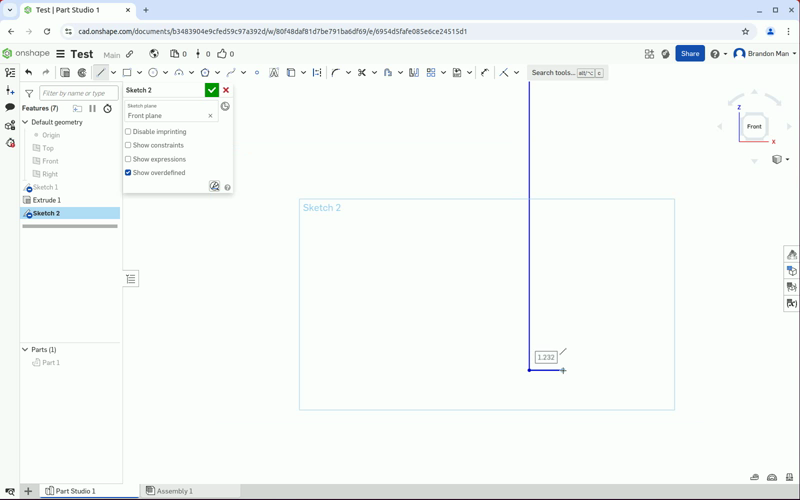
scroll(-6)
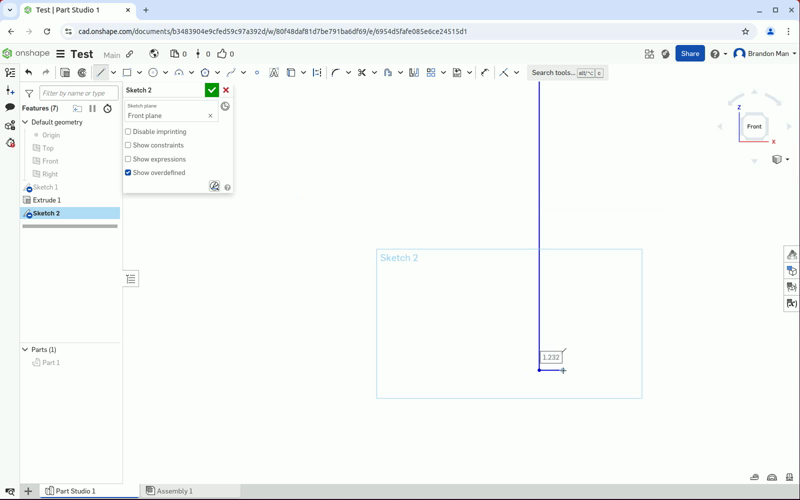
scroll(-6)
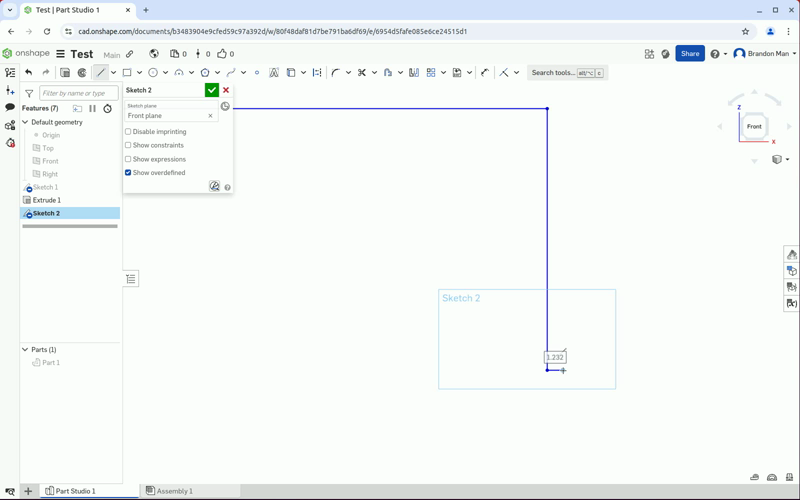
scroll(-6)
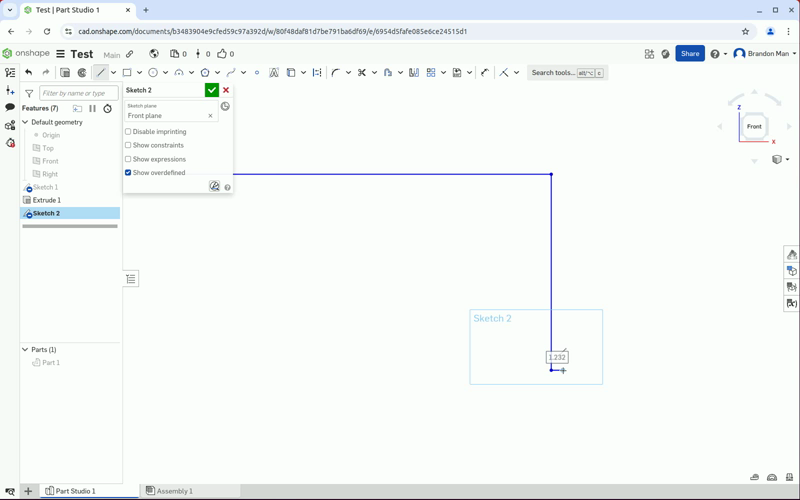
scroll(-6)
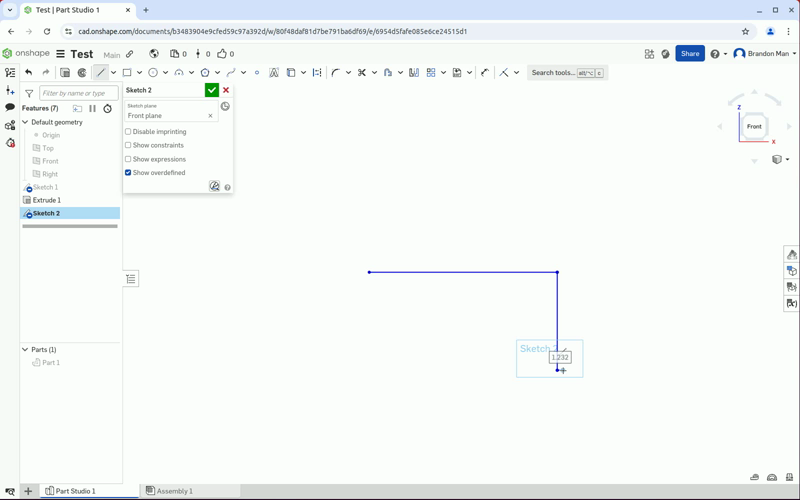
key_up(shift)
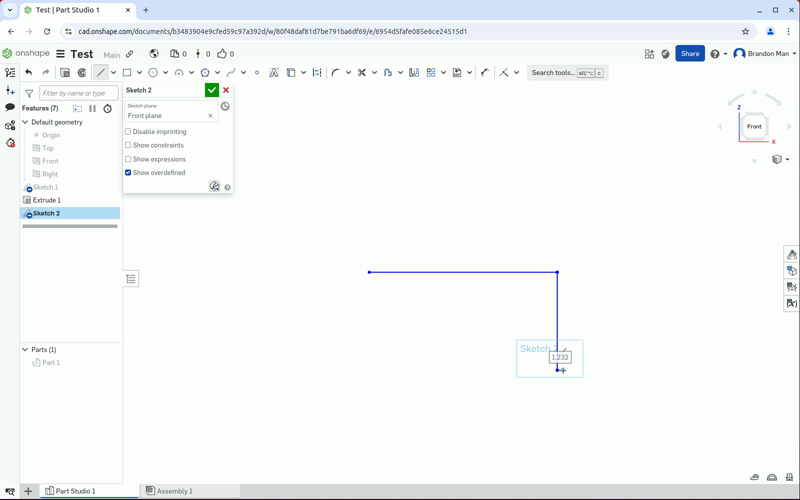
key_down(shift)
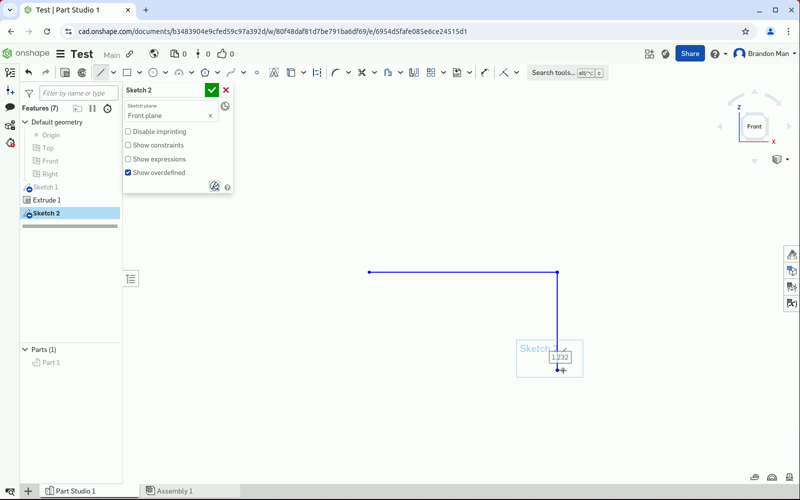
mouse_move(563, 266)
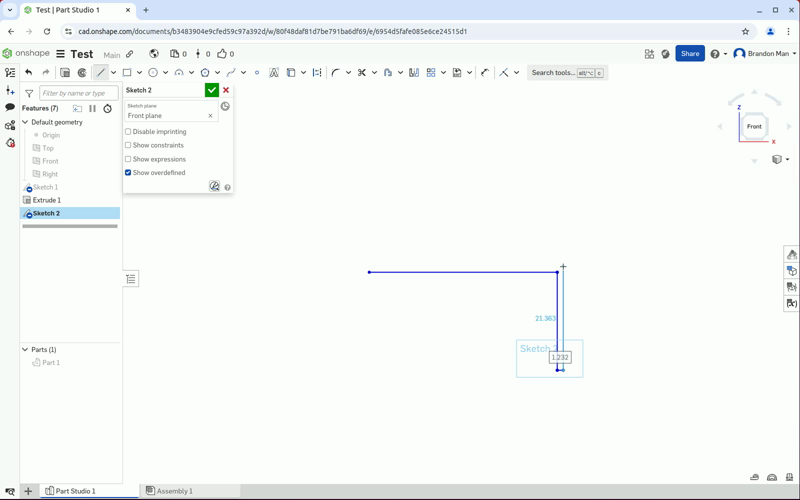
click(563, 266)
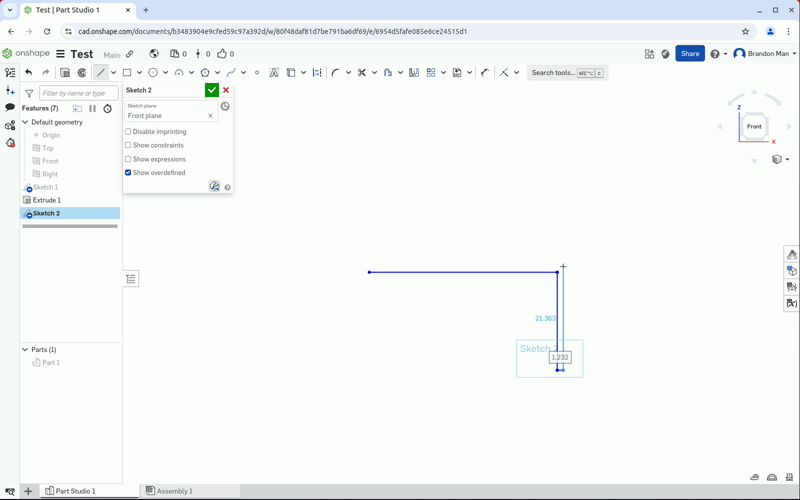
key_up(shift)
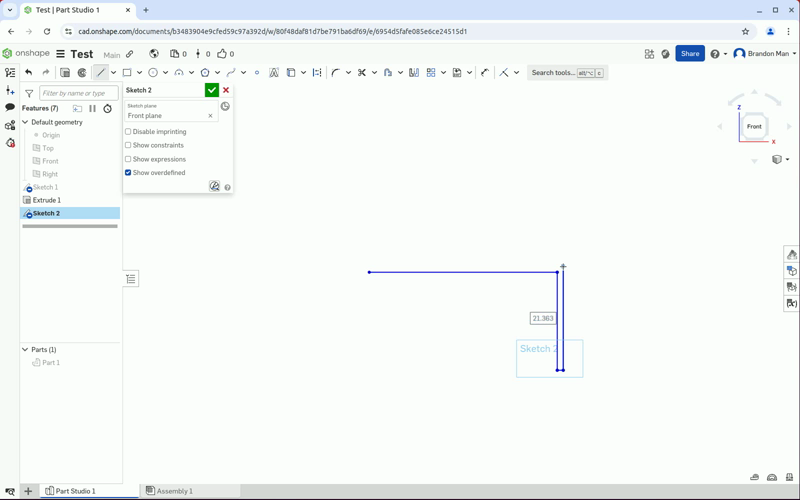
key_down(shift)
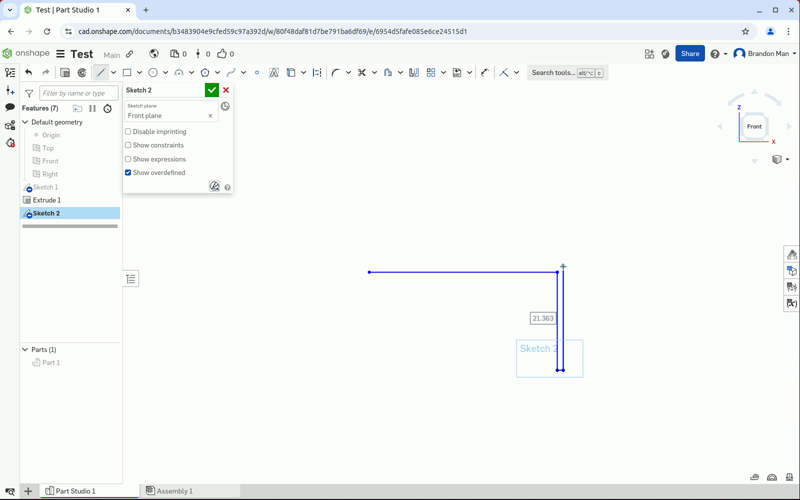
mouse_move(375, 266)
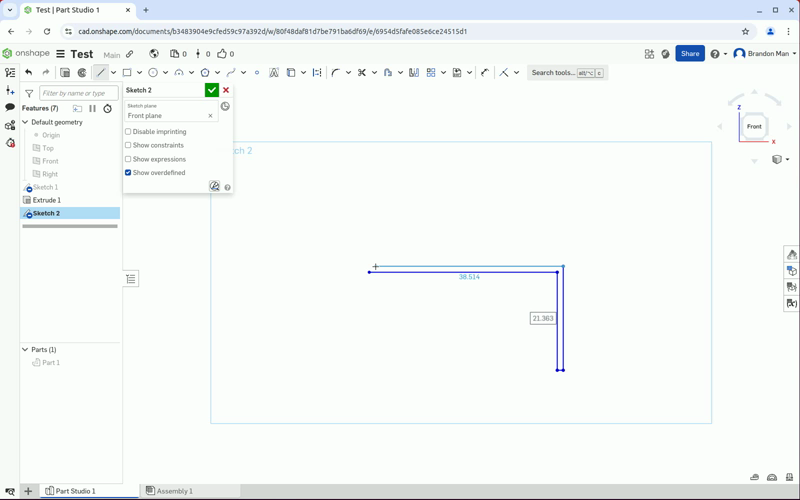
click(375, 266)
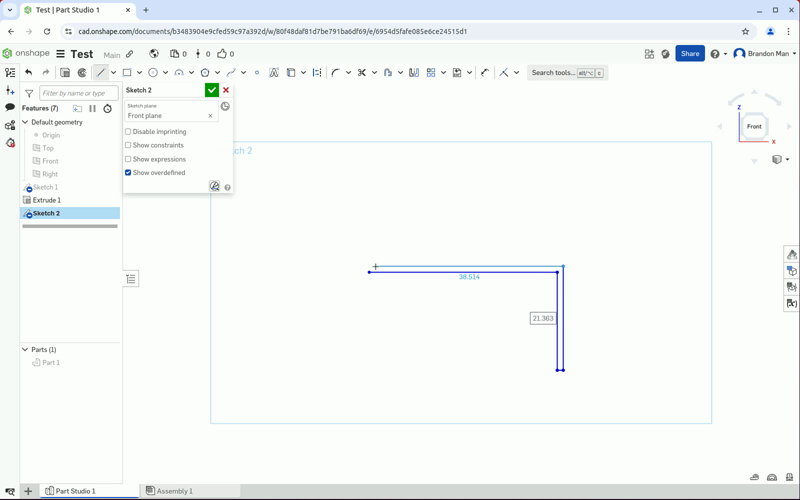
key_up(shift)
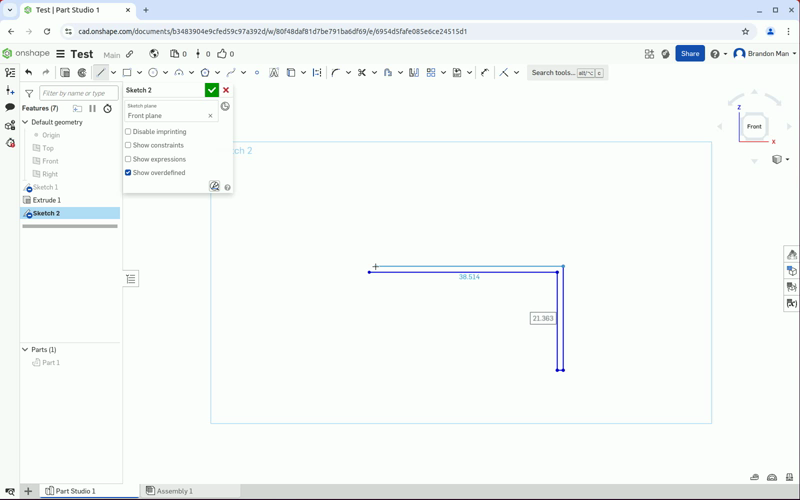
key_down(shift)
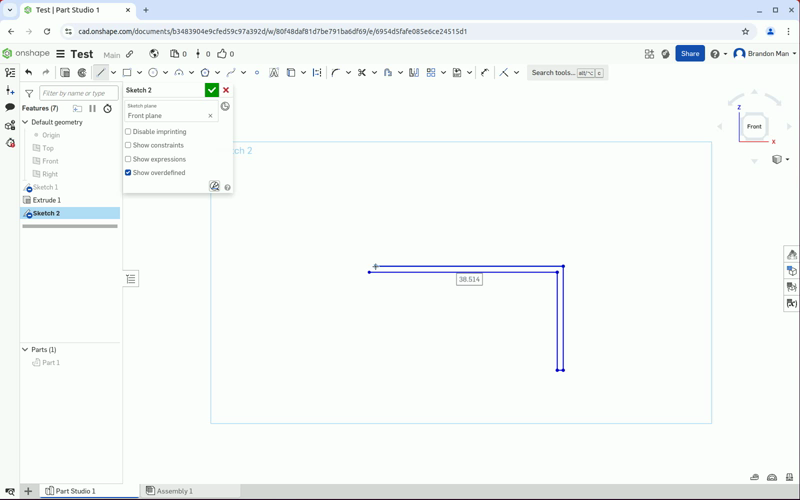
mouse_move(375, 170)
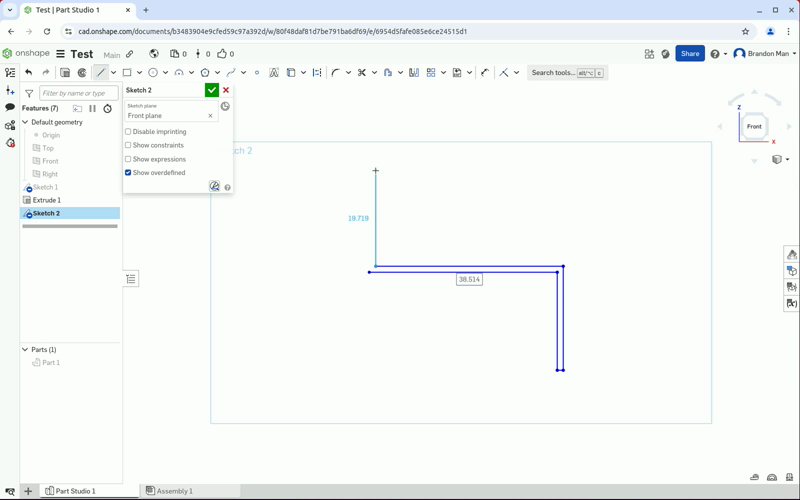
click(375, 170)
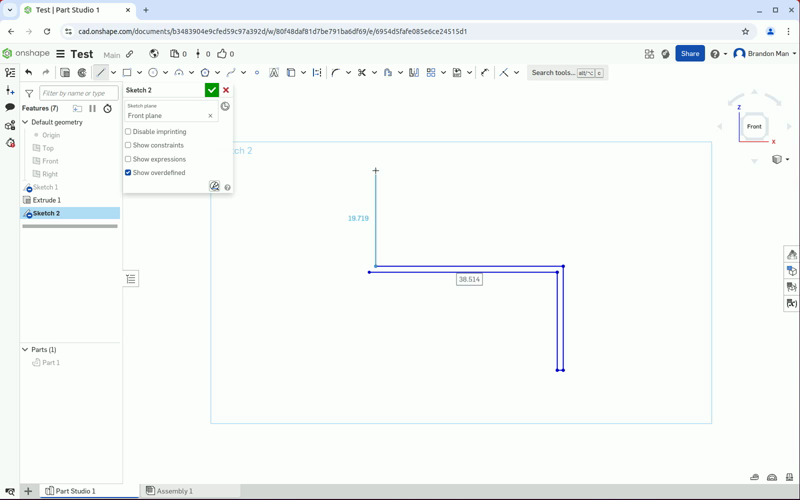
key_up(shift)
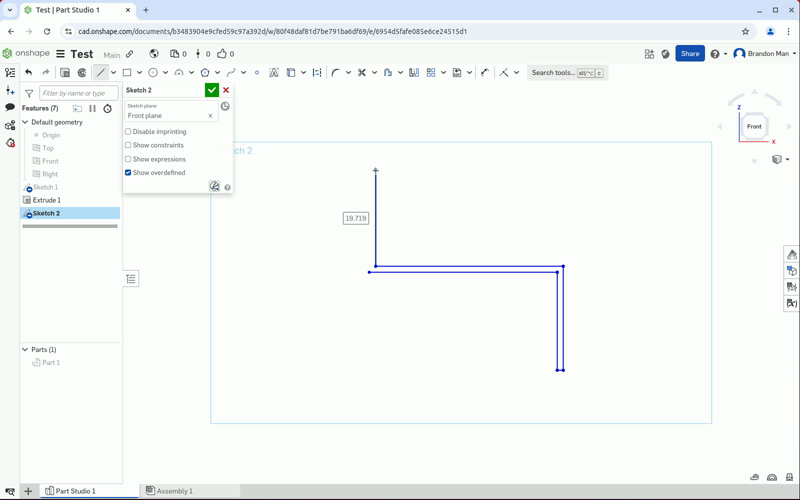
key_down(shift)
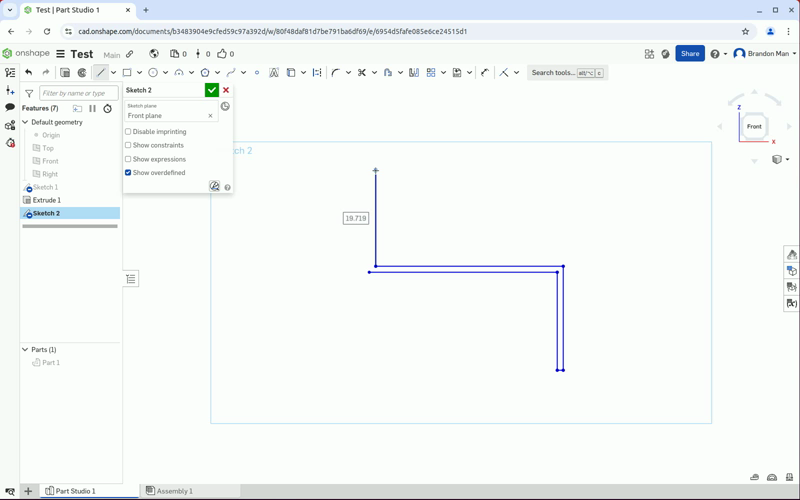
mouse_move(405, 170)
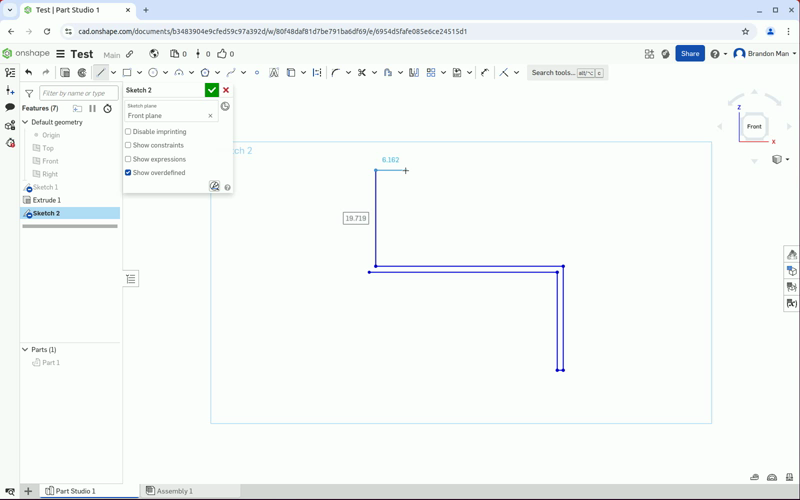
mouse_move(369, 170)
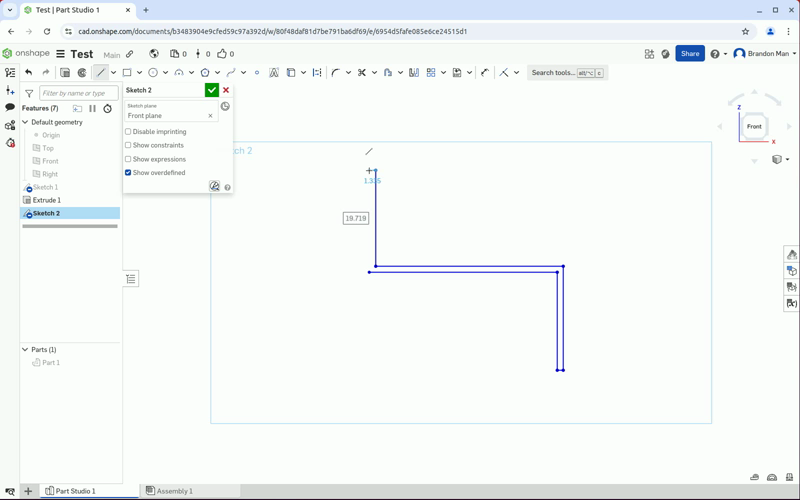
scroll(6)
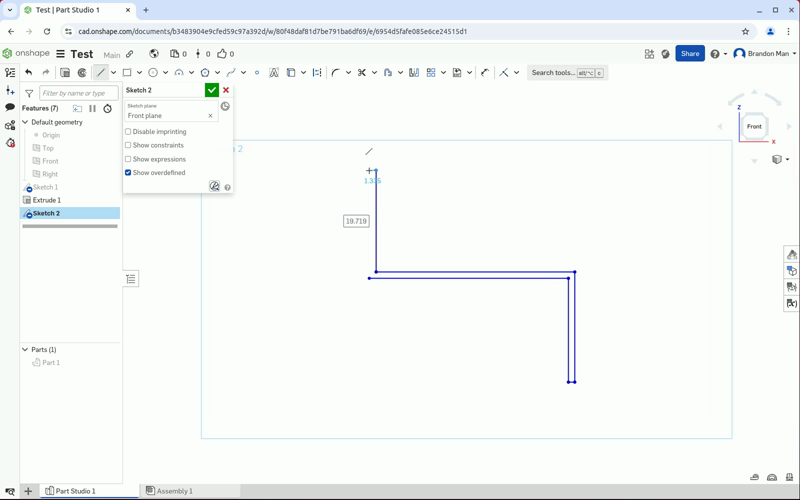
scroll(6)
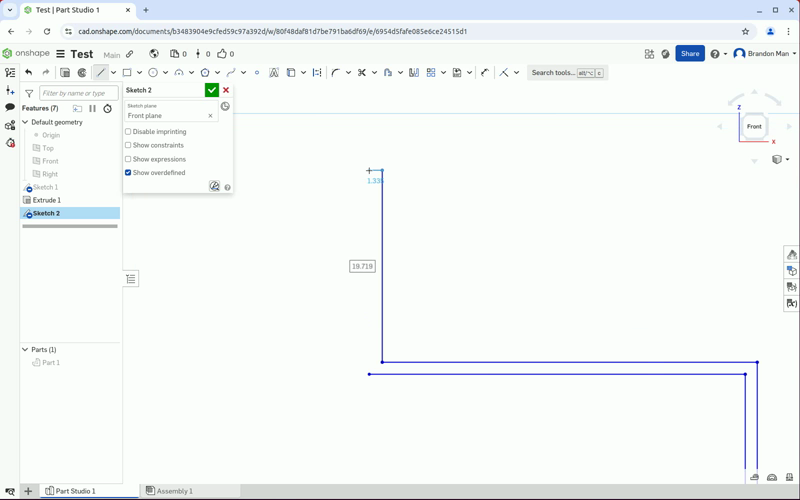
scroll(6)
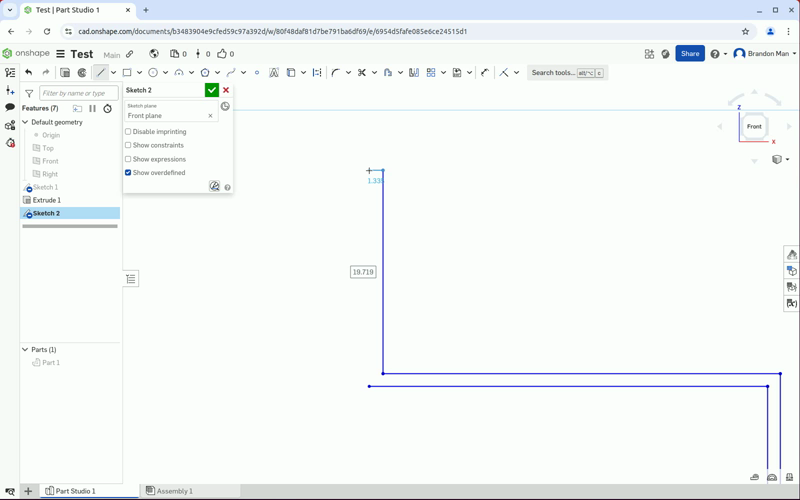
scroll(6)
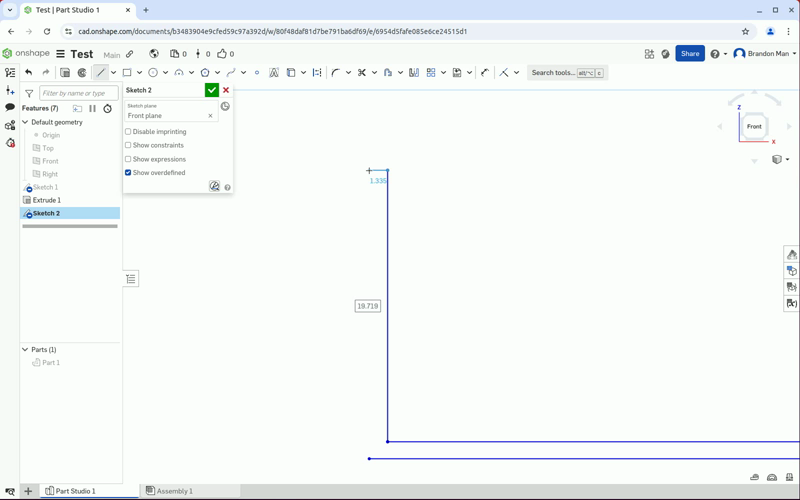
scroll(6)
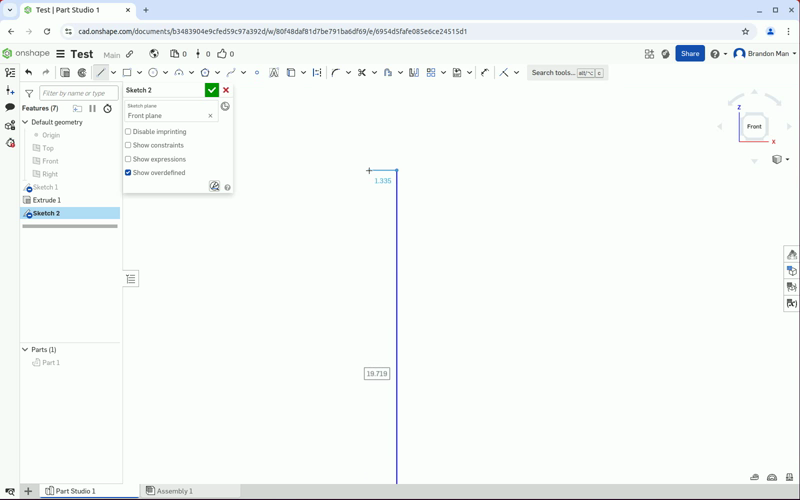
scroll(6)
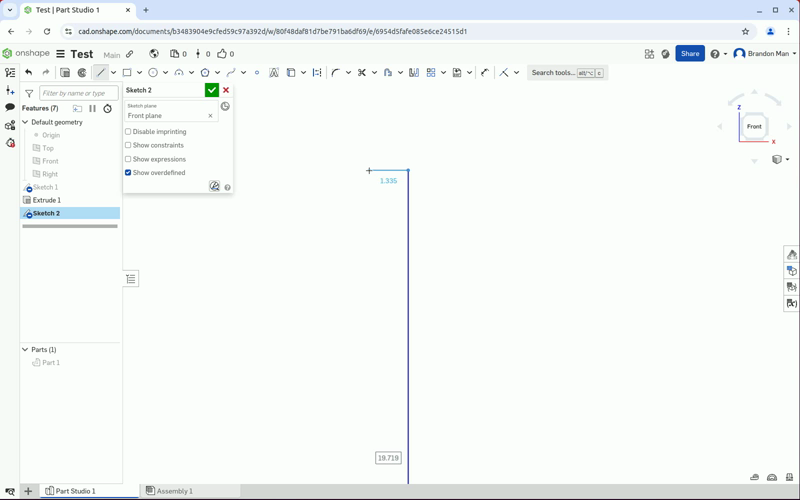
scroll(6)
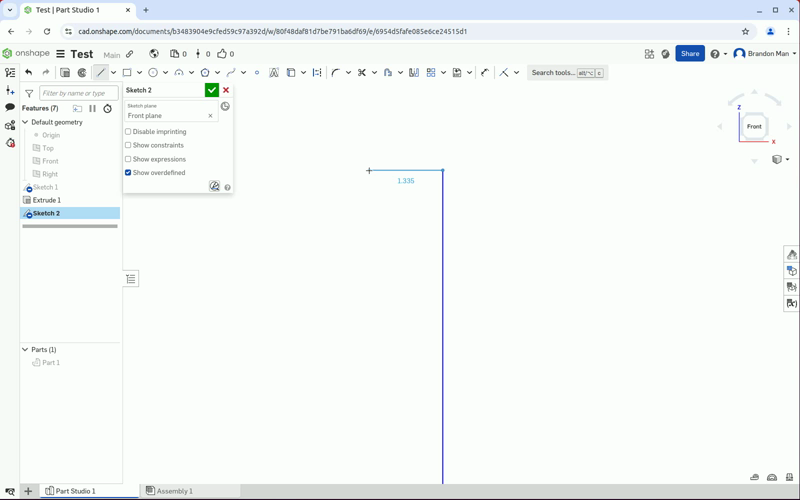
click(369, 170)
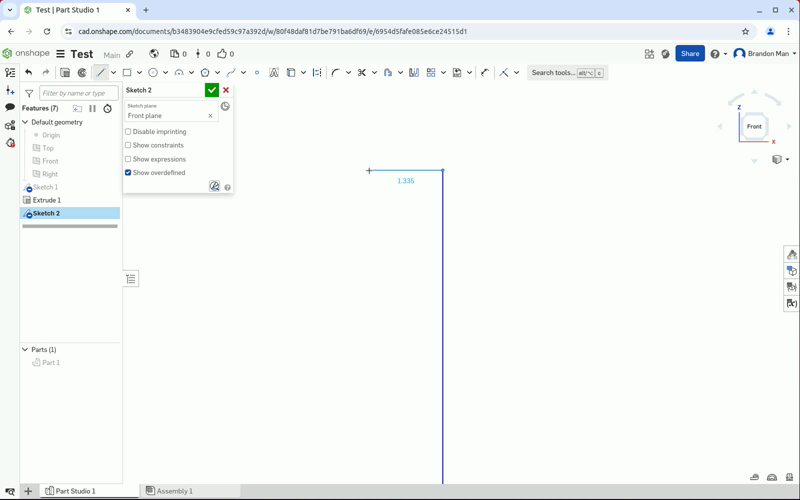
scroll(-6)
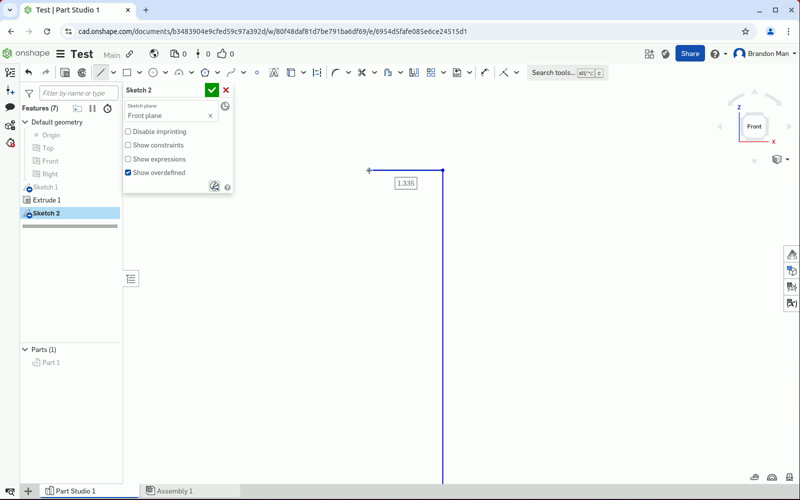
scroll(-6)
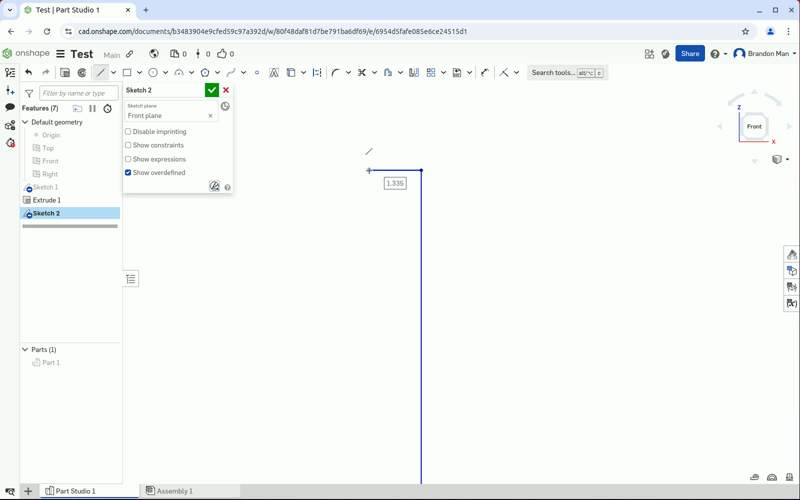
scroll(-6)
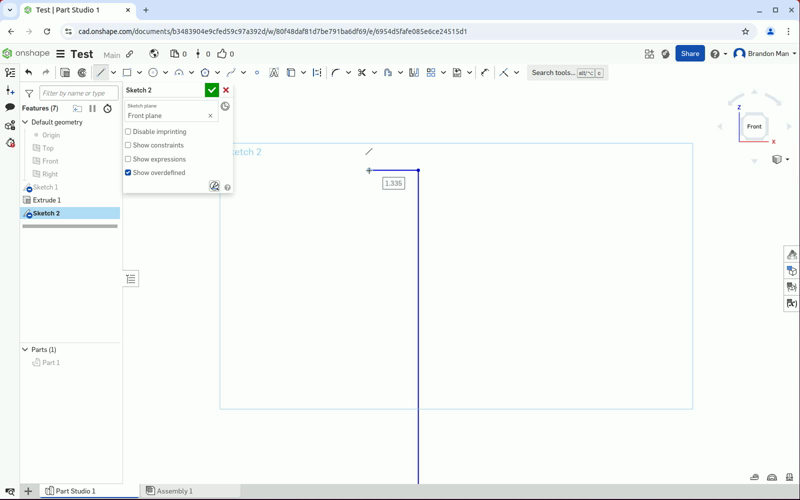
scroll(-6)
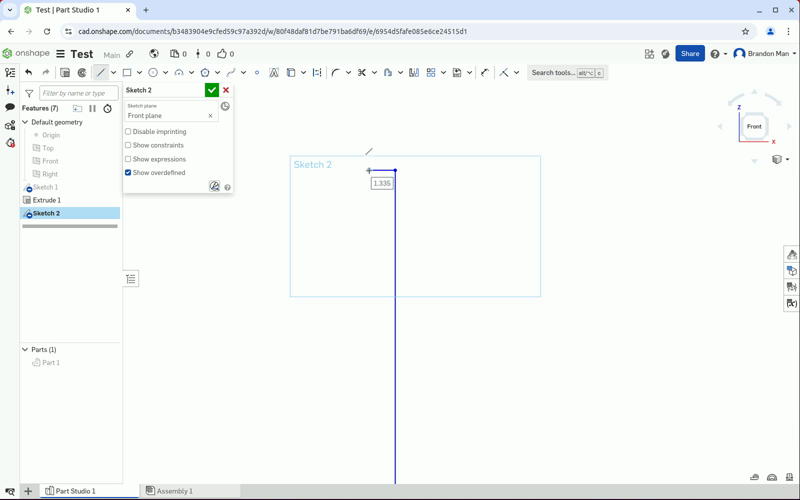
scroll(-6)
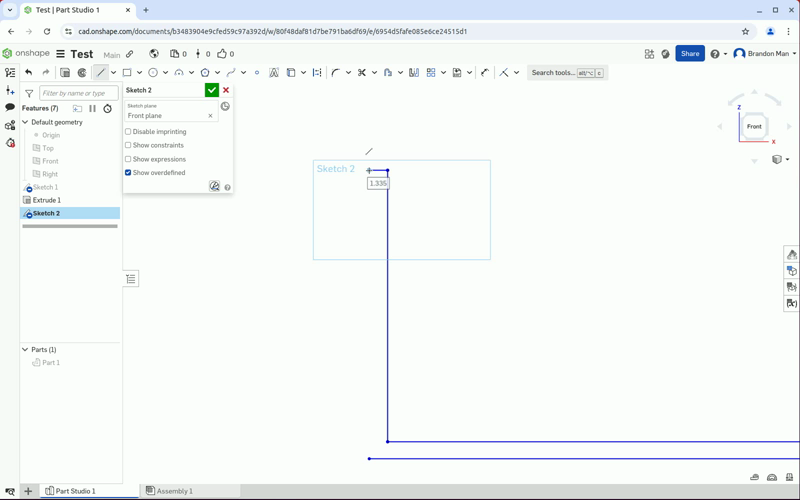
scroll(-6)
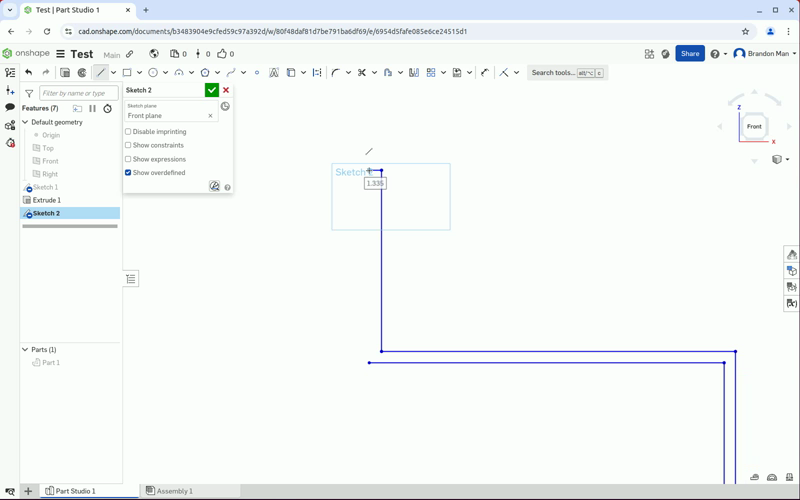
scroll(-6)
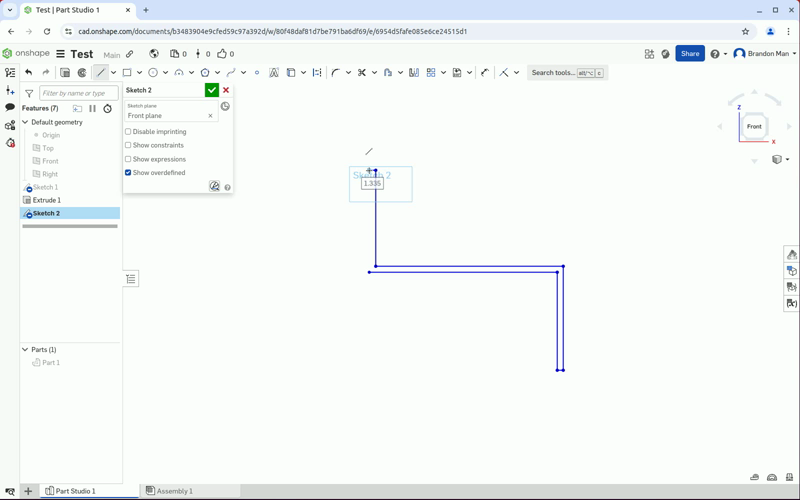
key_up(shift)
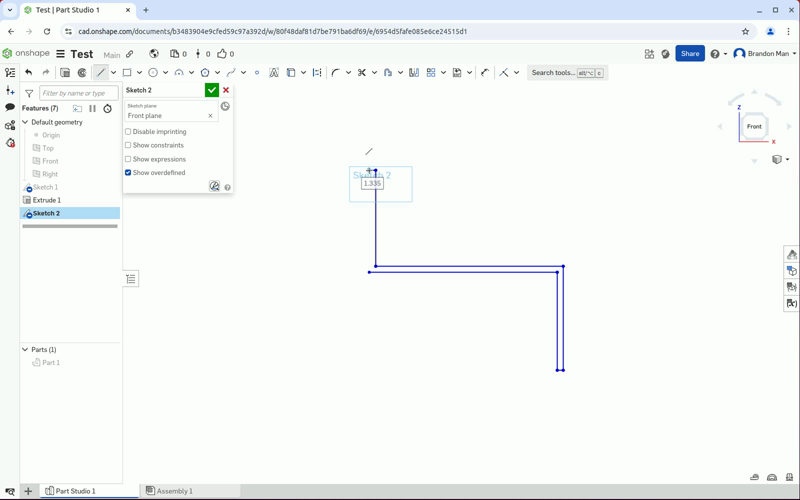
key_down(shift)
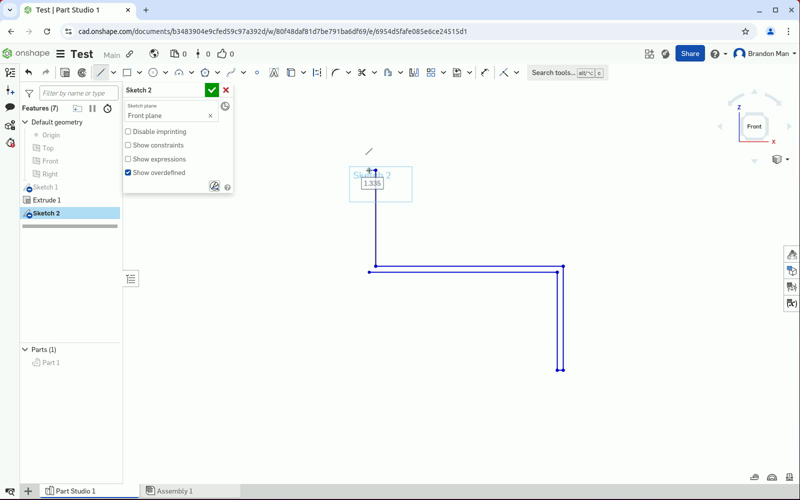
mouse_move(369, 272)
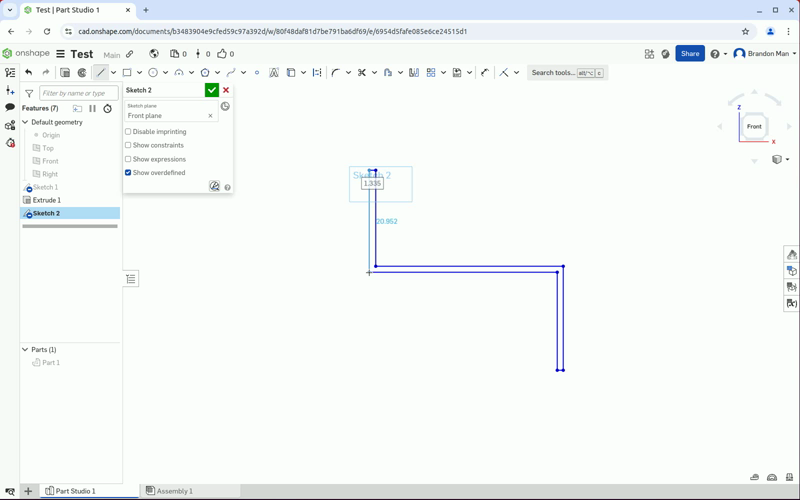
key_up(shift)
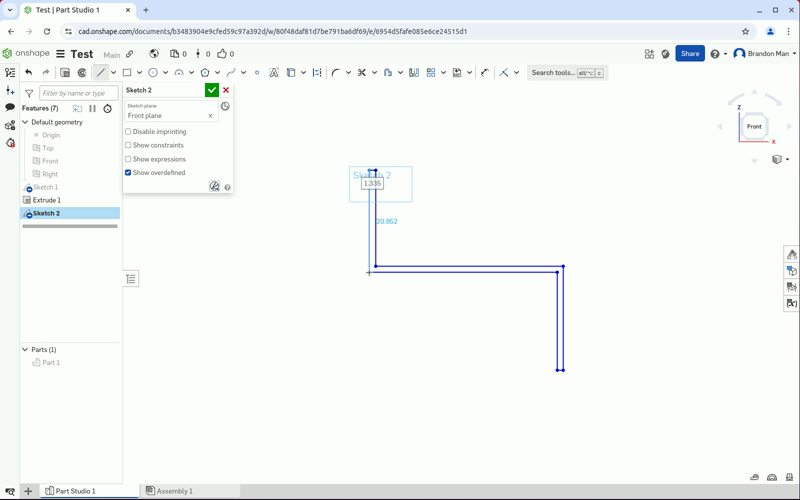
click(369, 272)
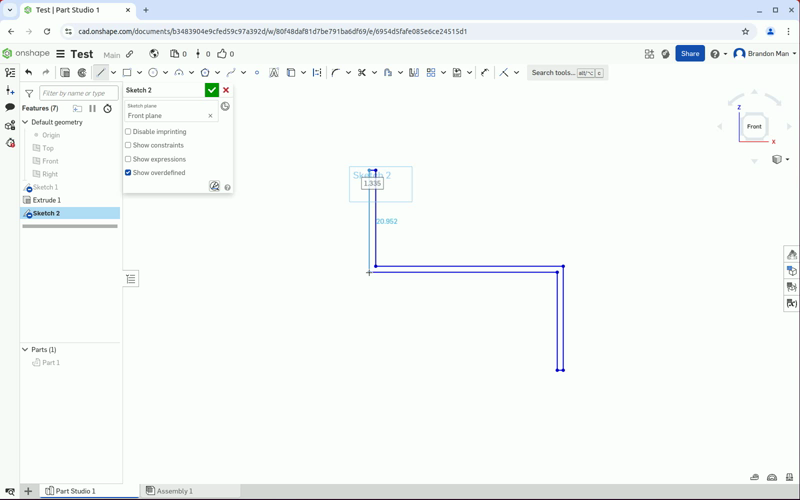
key(esc)
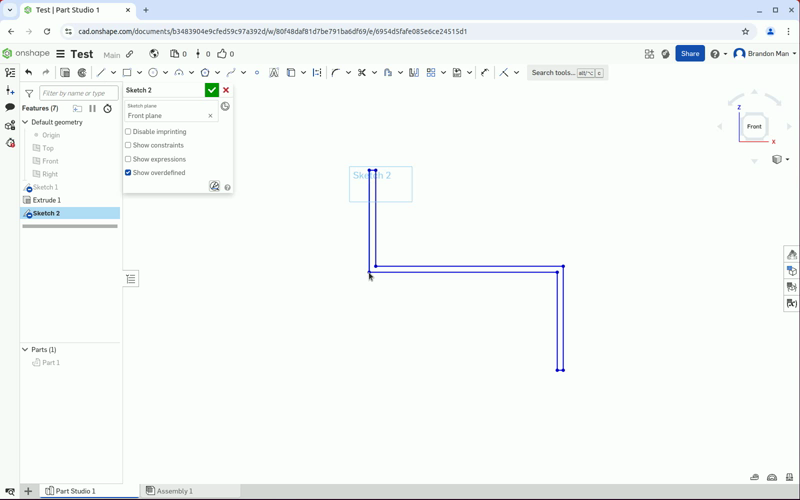
mouse_move(480, 268)
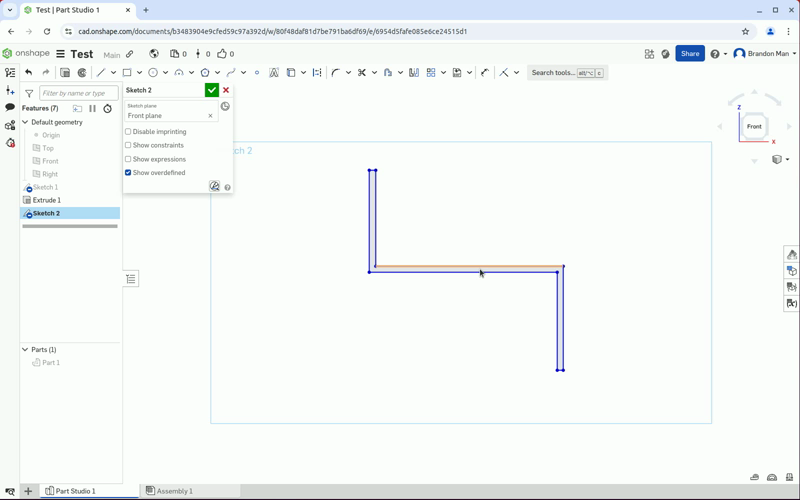
click(480, 268)
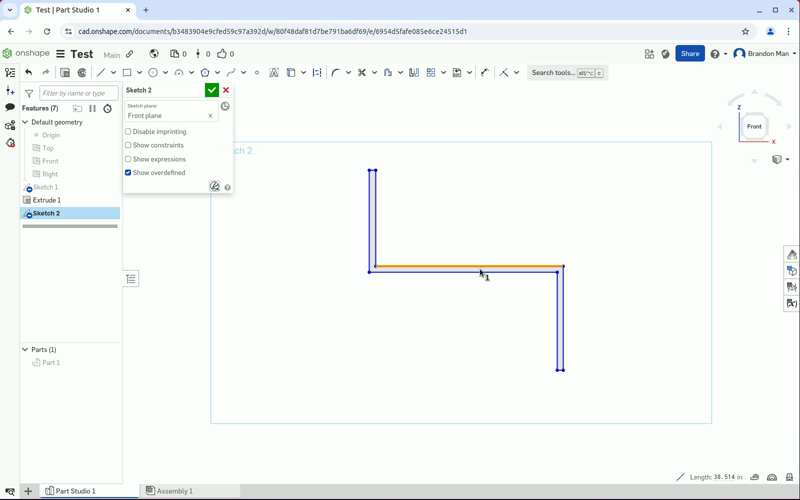
mouse_move(73, 352)
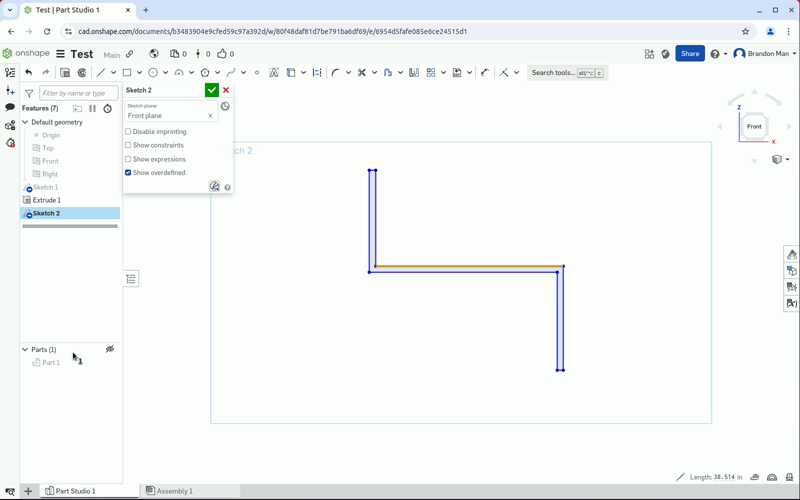
key(shift+y)
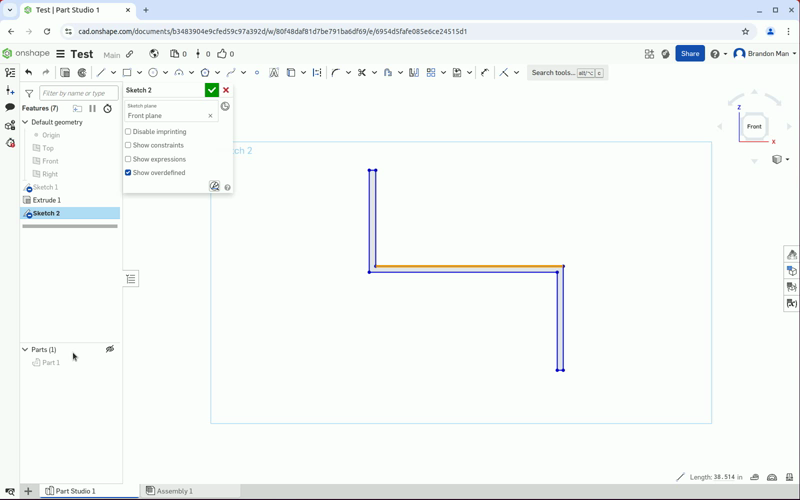
key(shift+e)
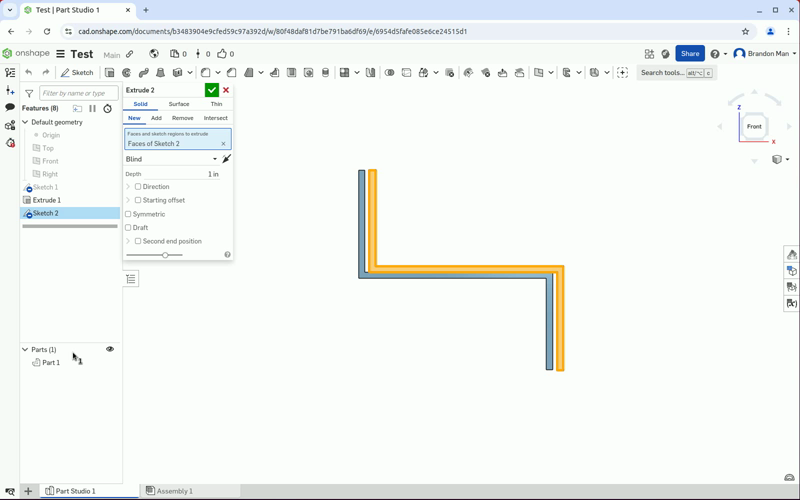
mouse_move(143, 106)
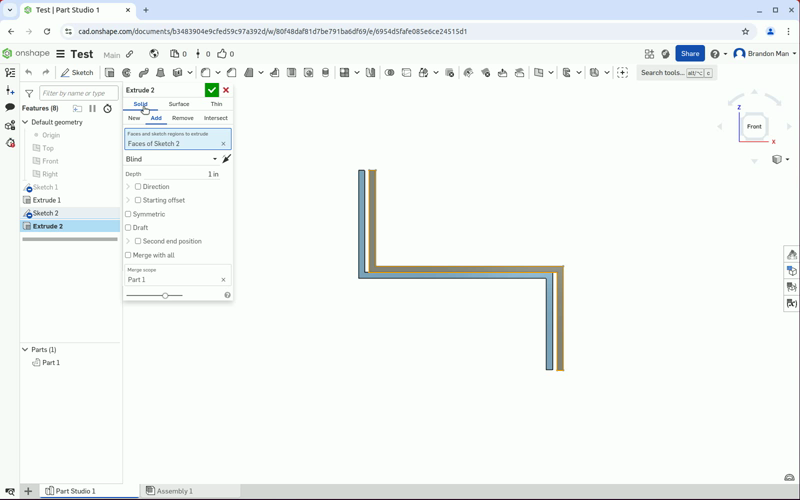
click(143, 106)
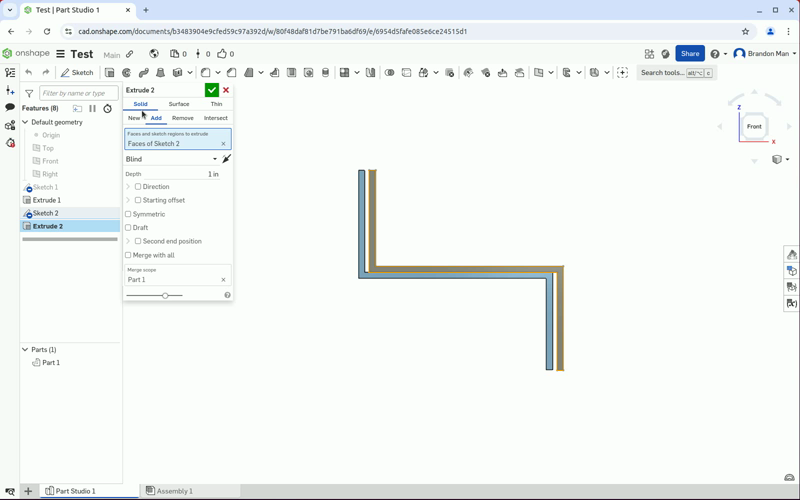
mouse_move(137, 120)
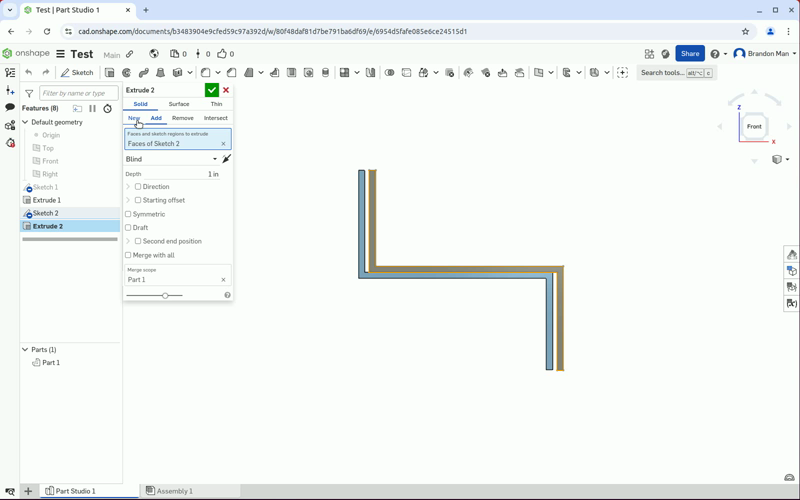
click(137, 120)
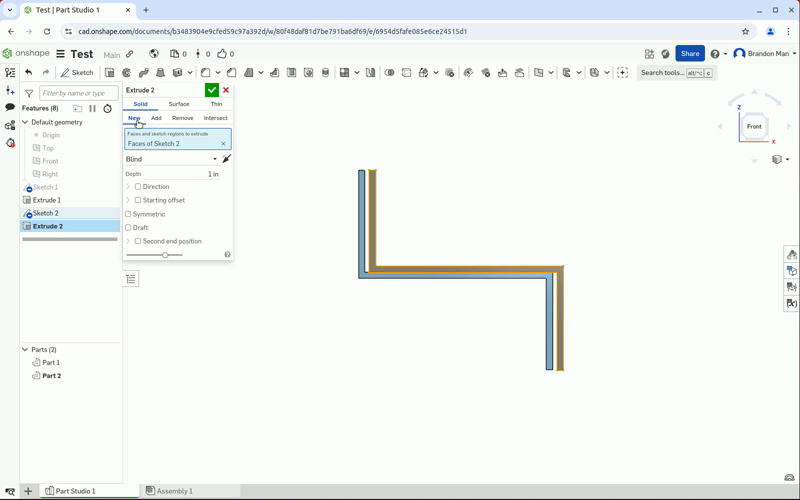
key(tab, 4)
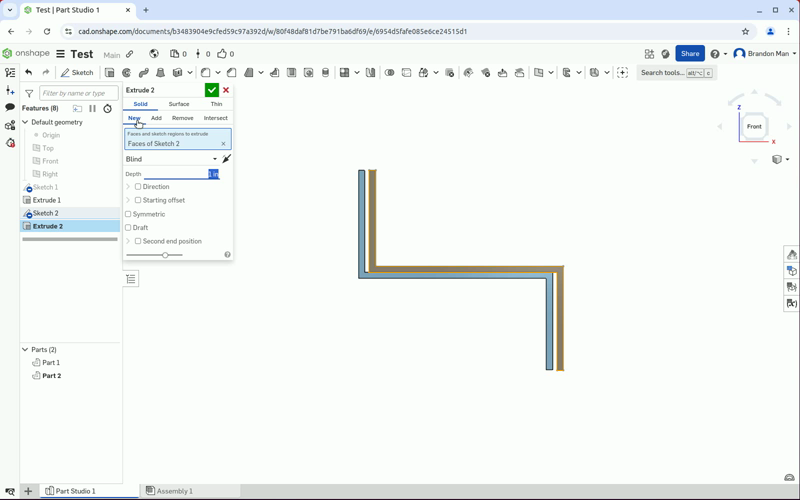
text(17.812)
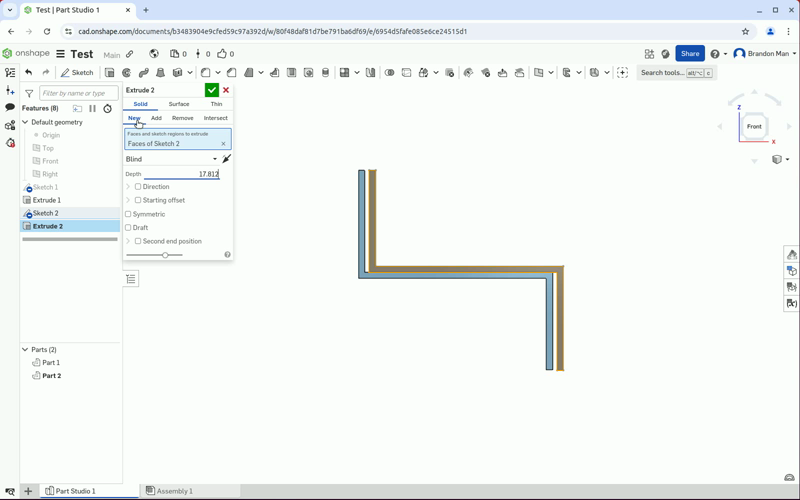
key(tab, 3)
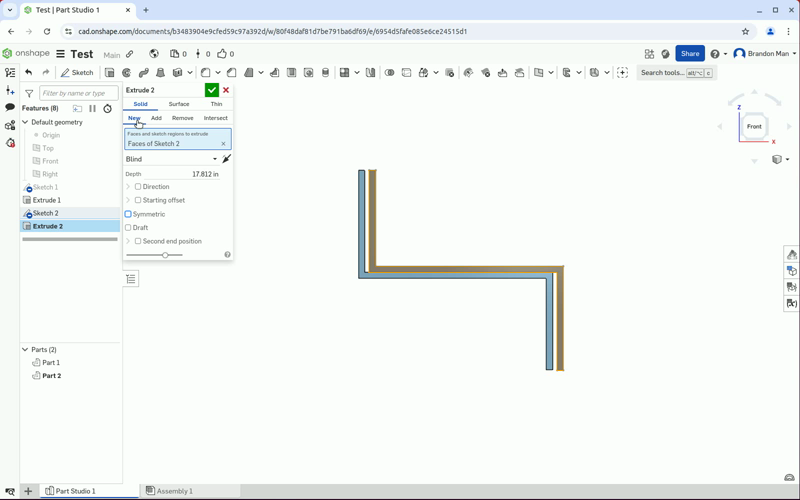
key(space)
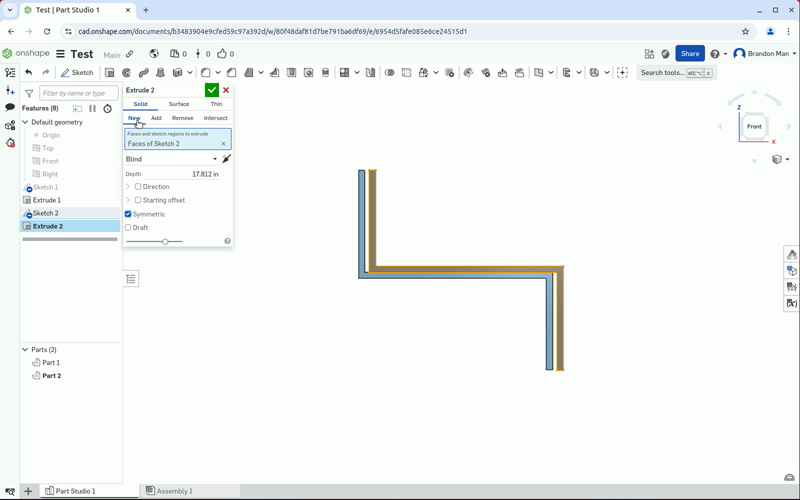
key(enter)
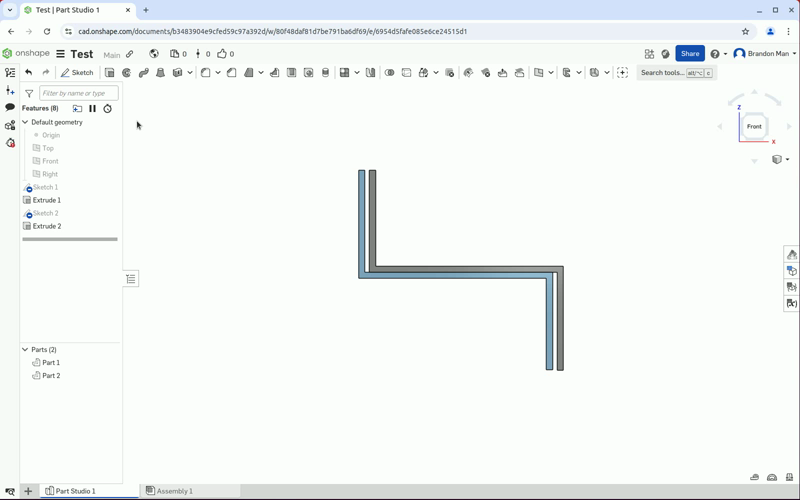
key(shift+h)
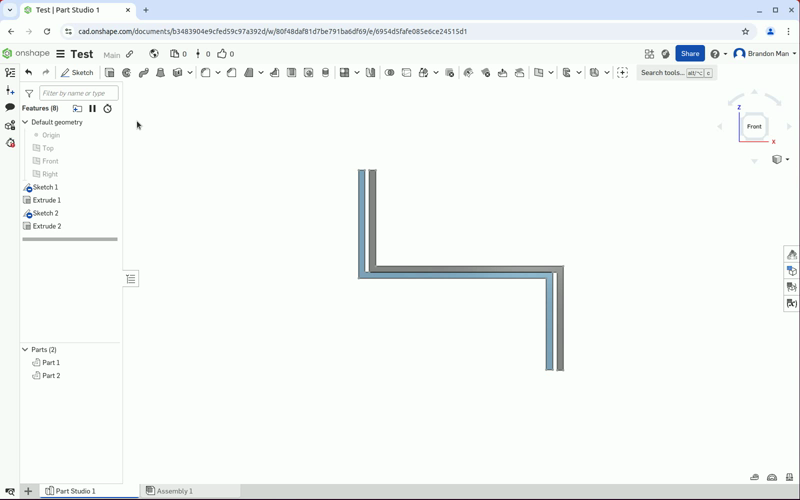
key(shift+h)
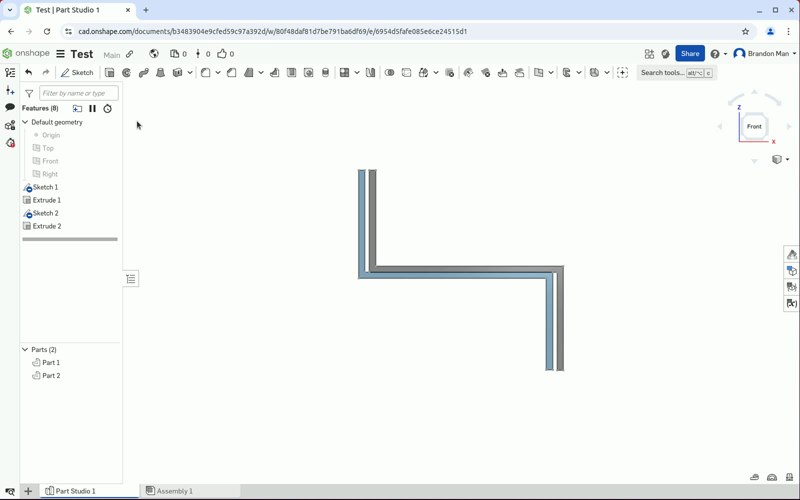
key(shift+7)
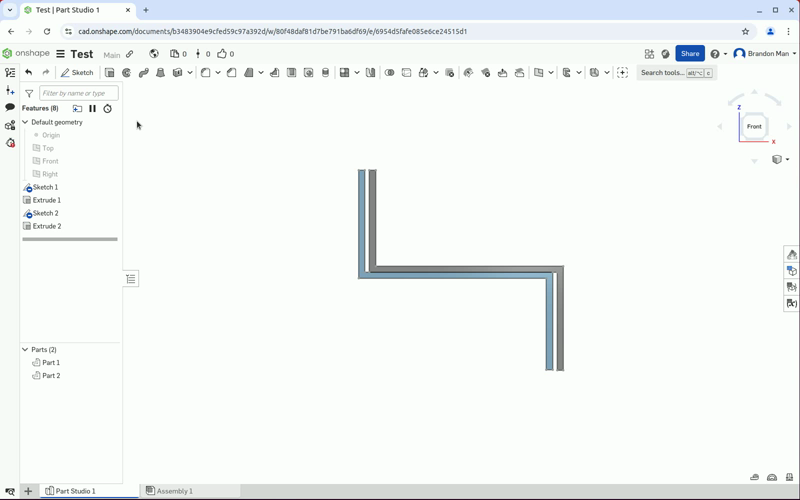
key(left, 2)
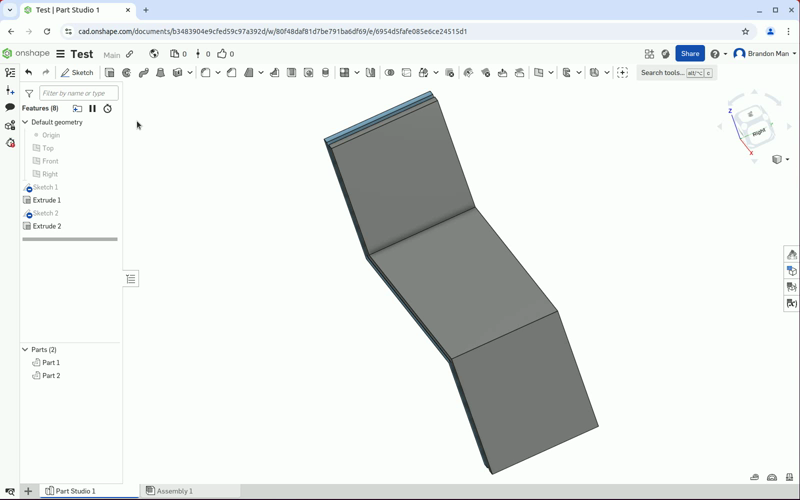
key(down, 2)
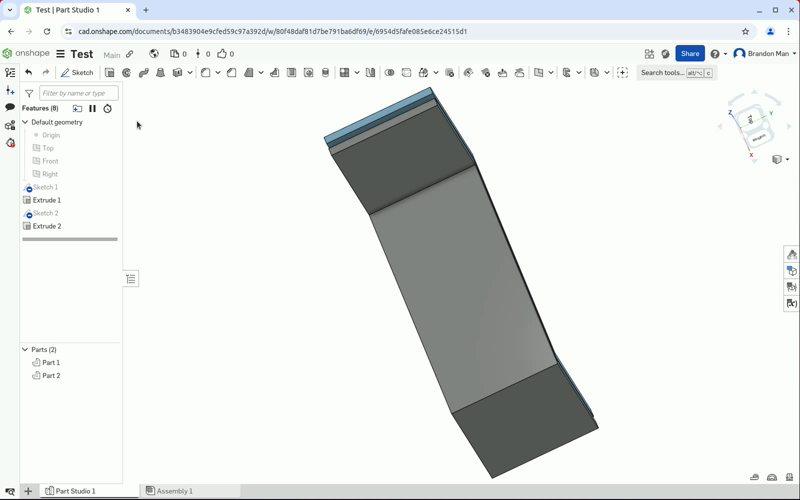
key(up, 2)
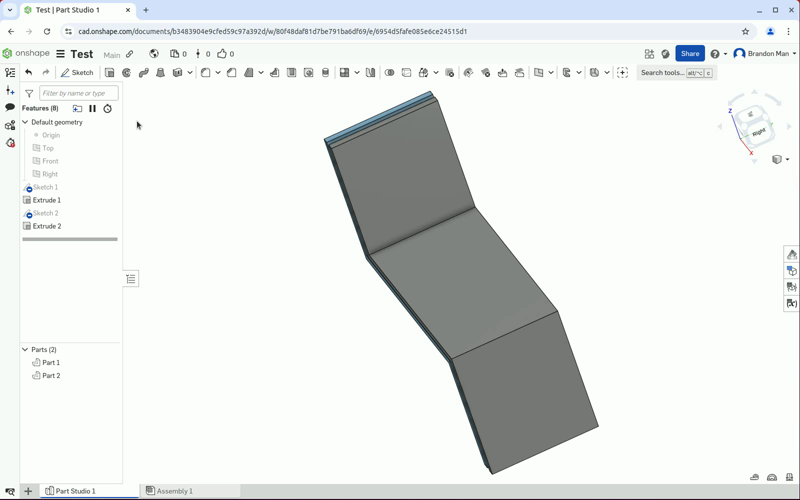
key(right, 2)
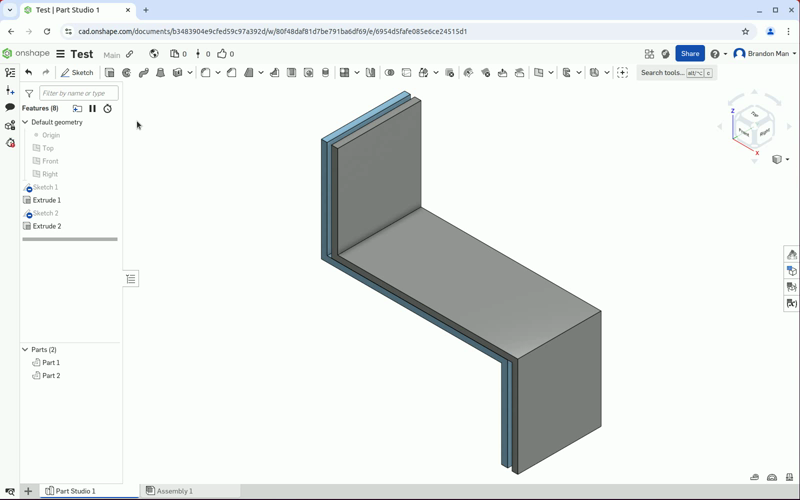
mouse_move(73, 189)
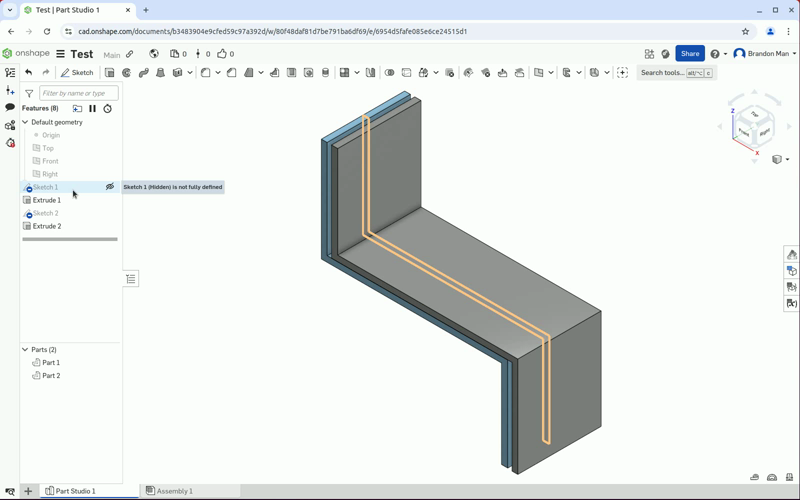
click(73, 189)